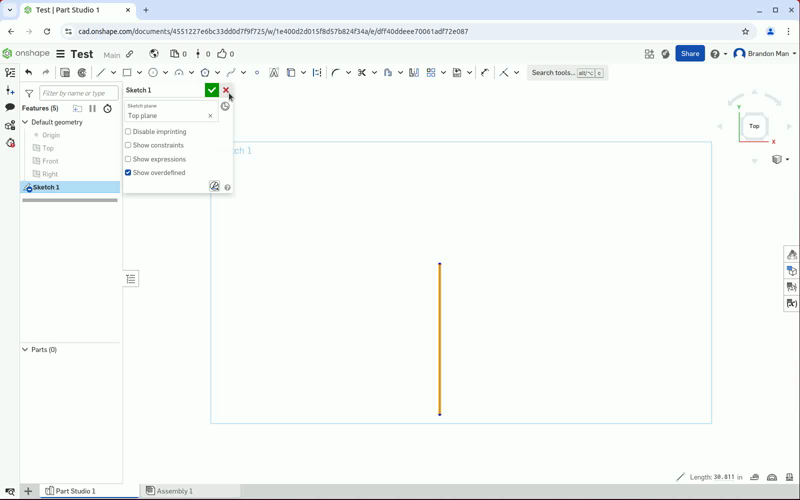
key(shift+h)
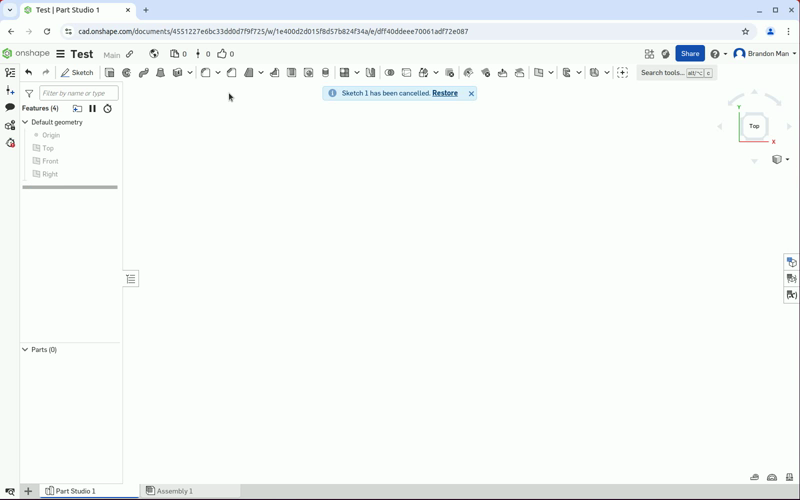
mouse_move(73, 352)
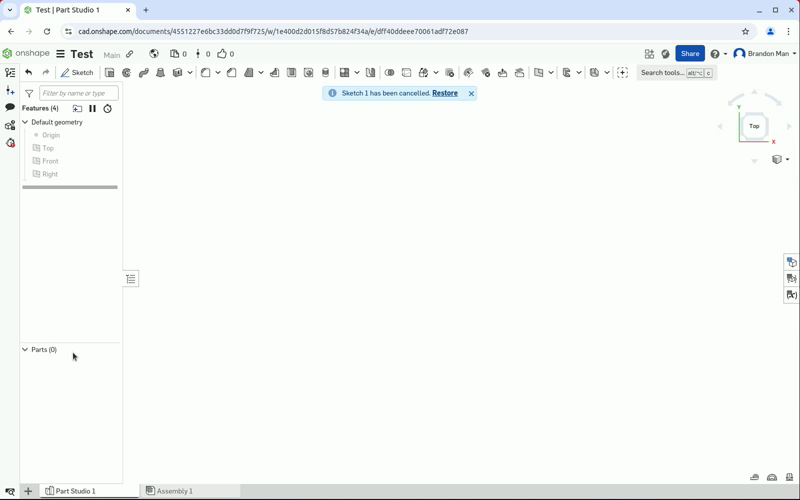
key(y)
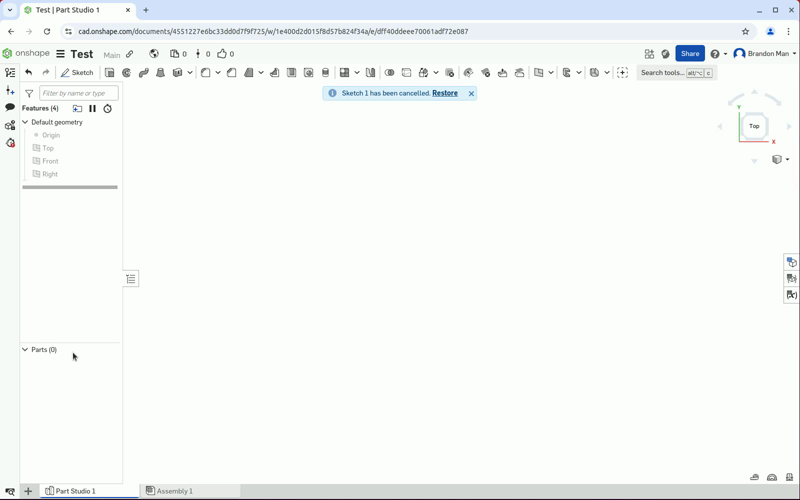
key(shift+p)
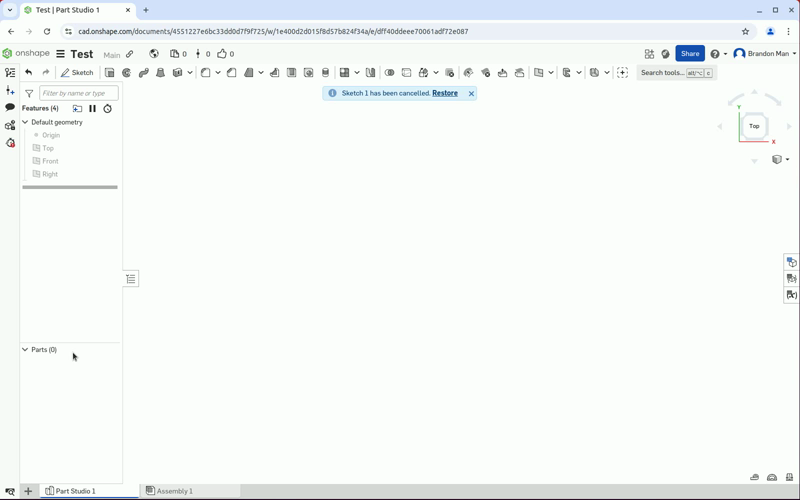
key(space)
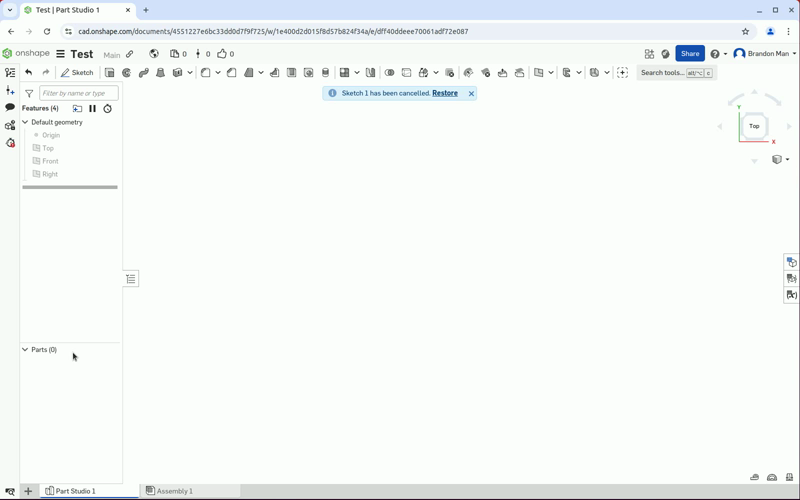
key_down(shift)
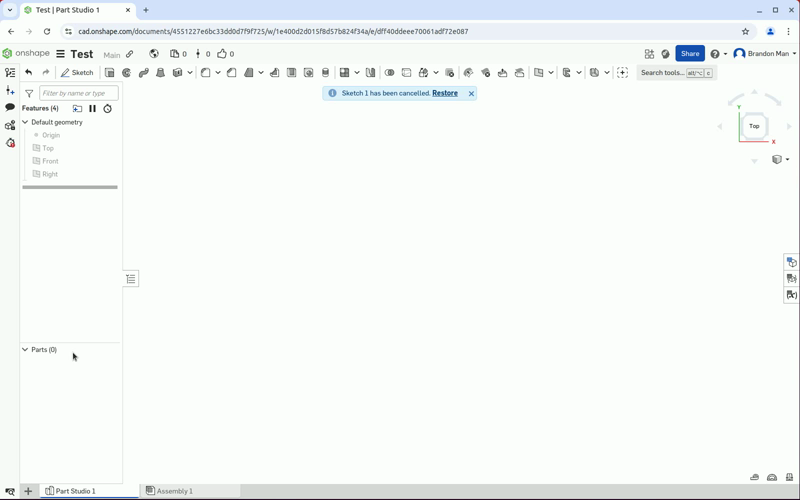
key(up)
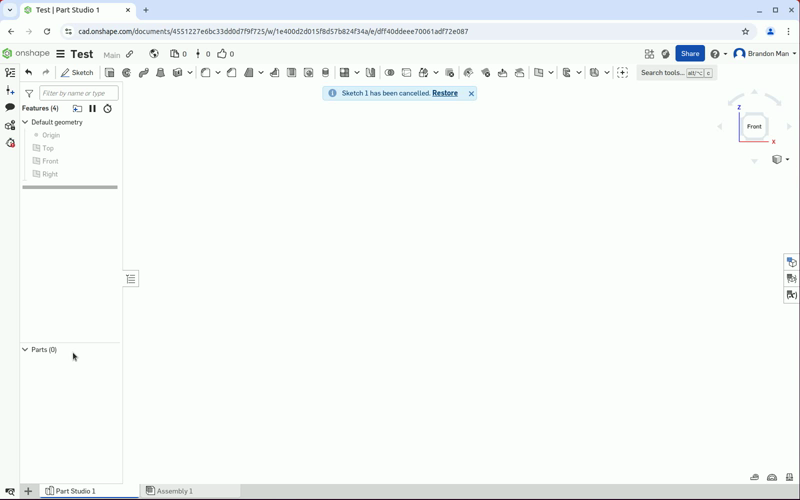
key_up(shift)
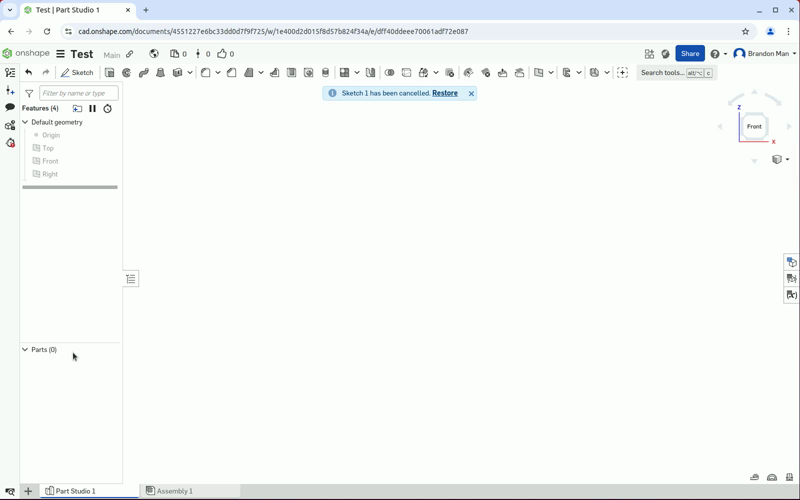
mouse_move(73, 352)
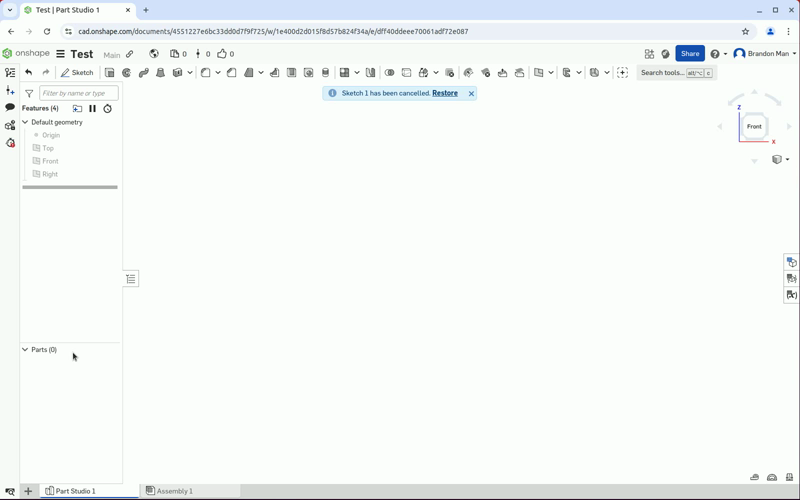
key(shift+y)
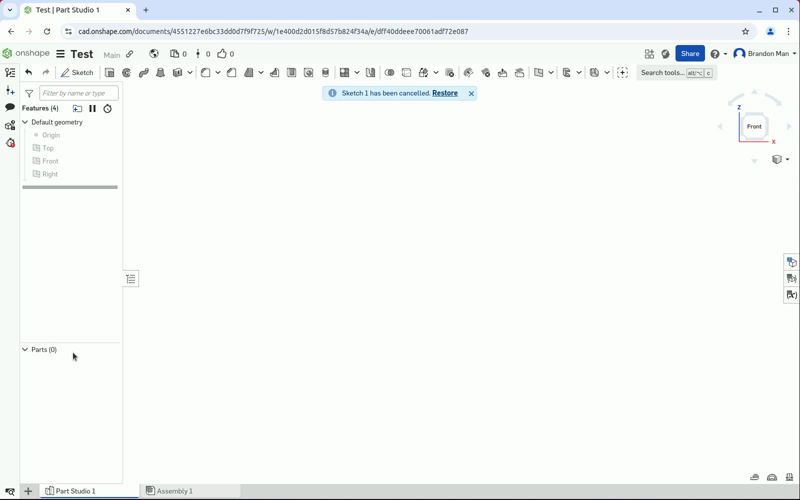
key(shift+s)
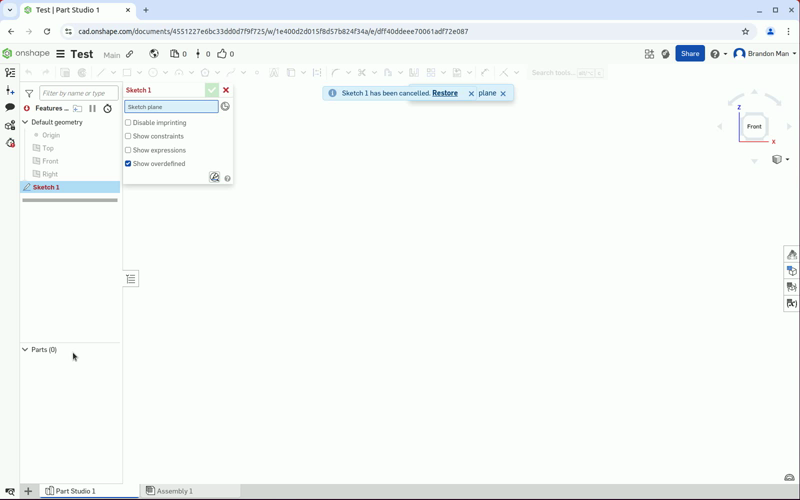
mouse_move(73, 163)
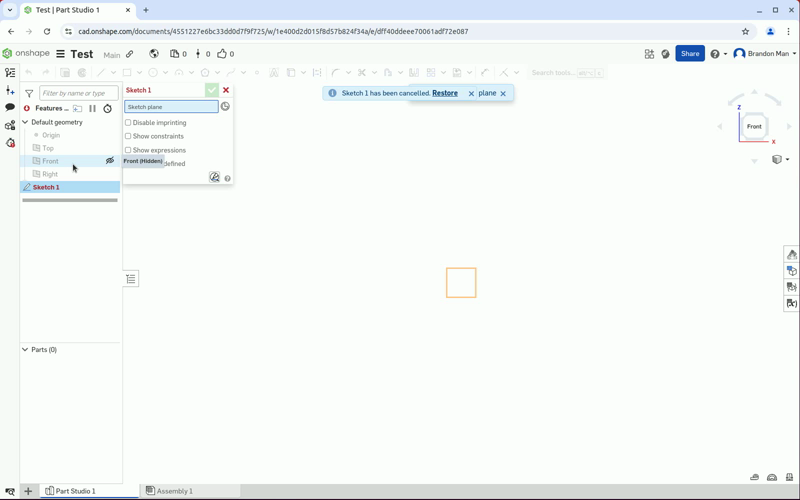
click(73, 163)
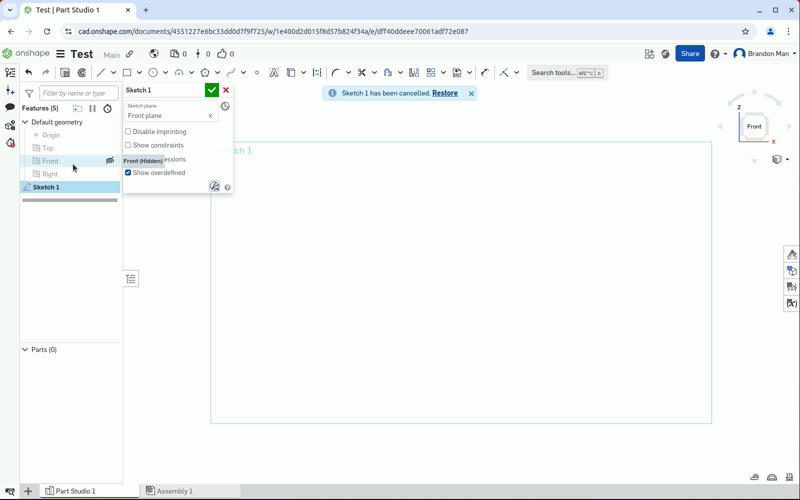
mouse_move(73, 352)
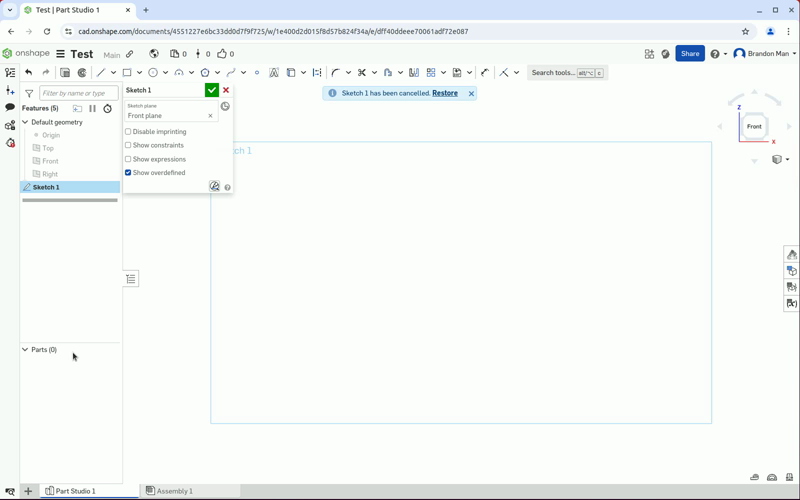
key(y)
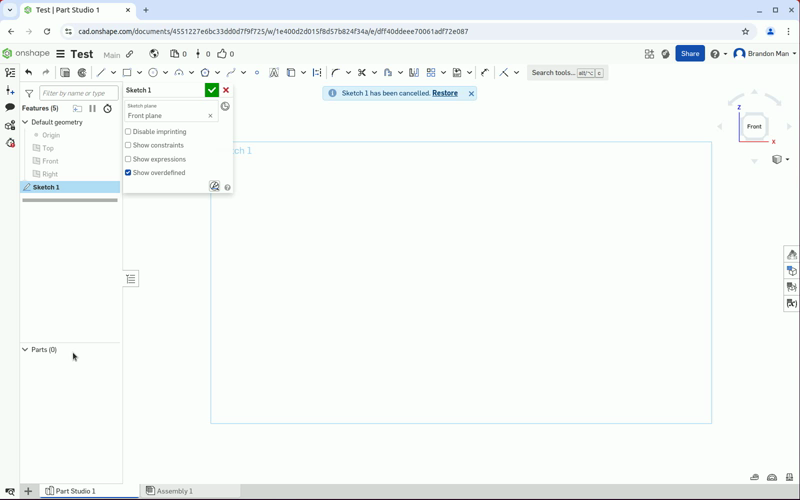
key(l)
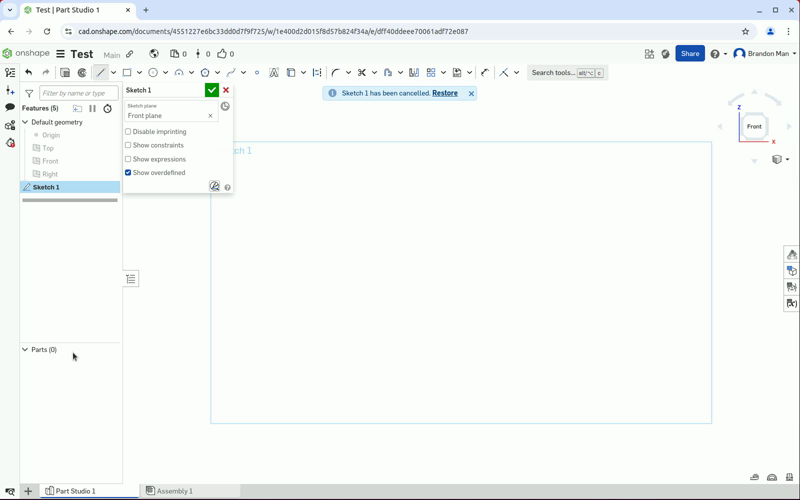
key_down(shift)
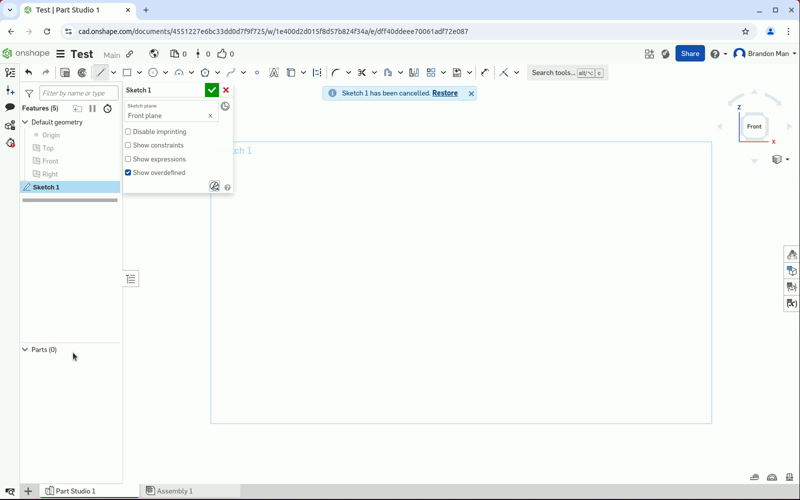
mouse_move(460, 282)
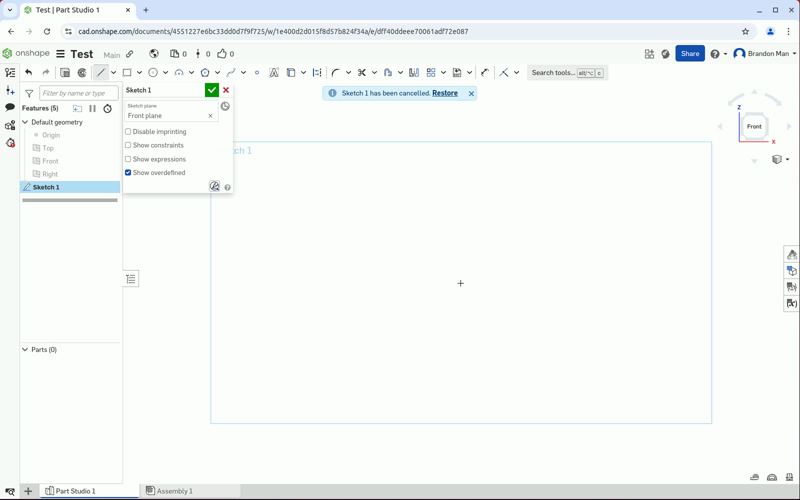
click(460, 282)
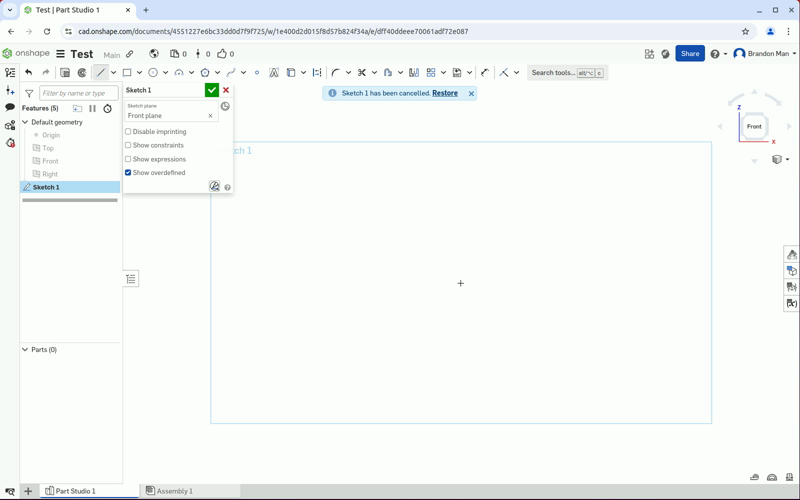
key_up(shift)
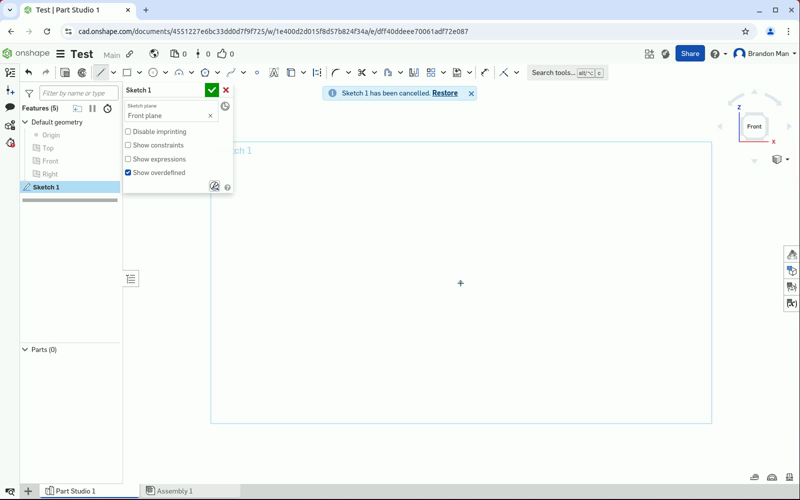
key_down(shift)
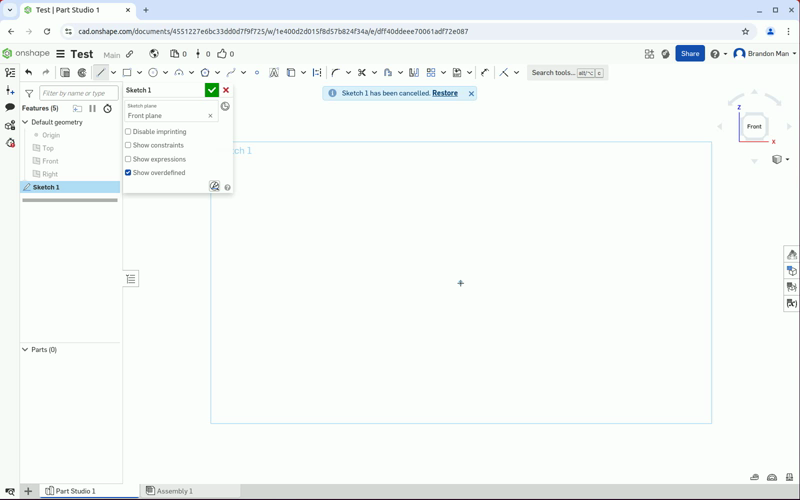
mouse_move(573, 282)
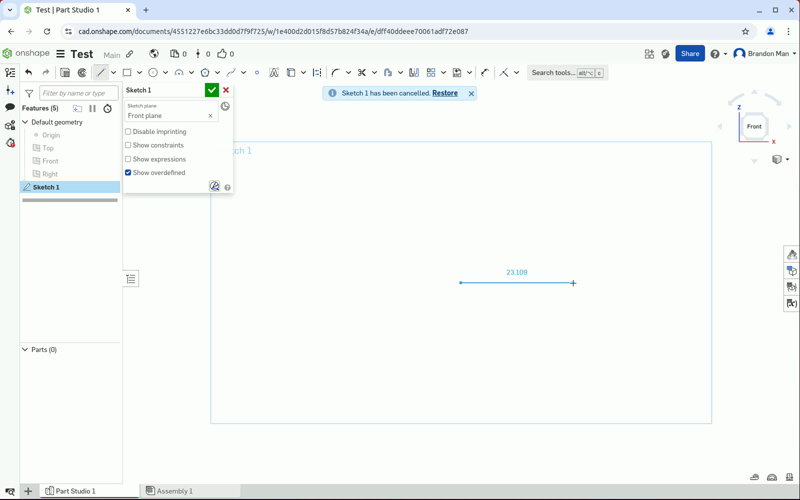
click(573, 282)
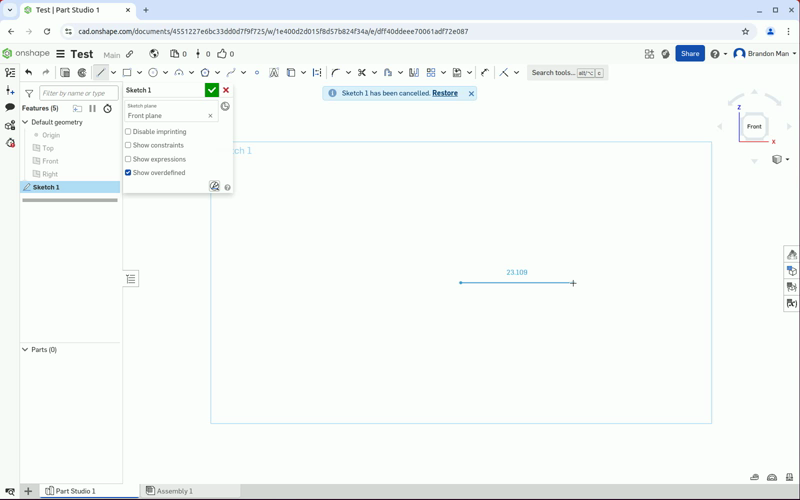
key_up(shift)
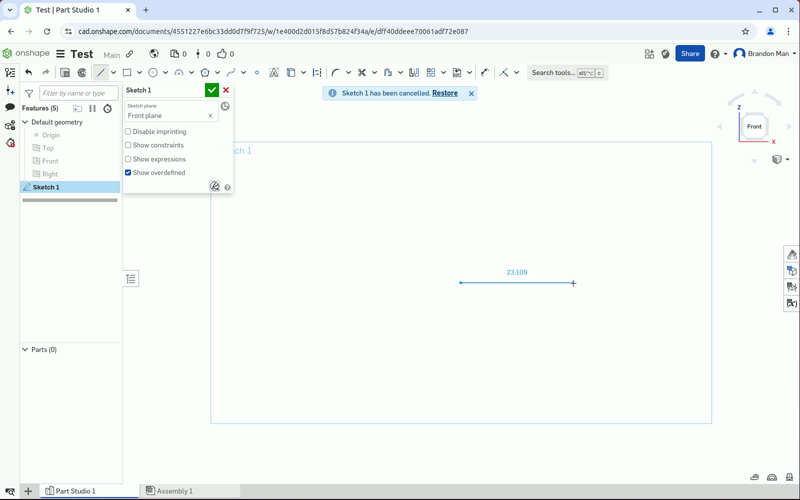
key_down(shift)
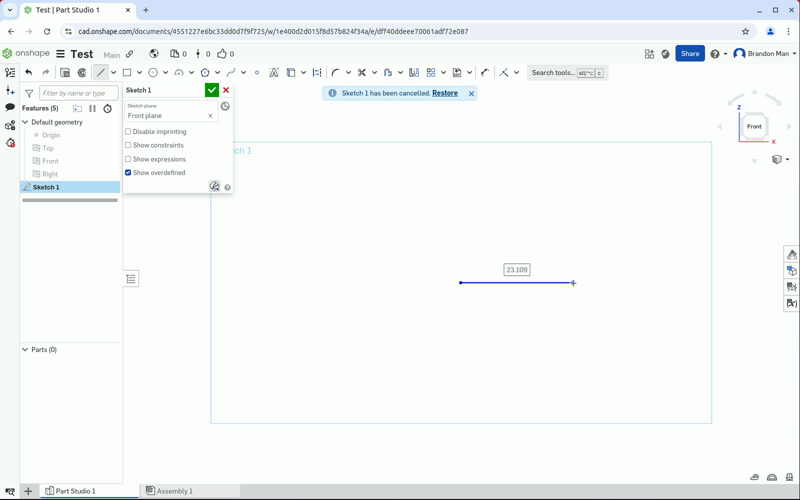
mouse_move(573, 208)
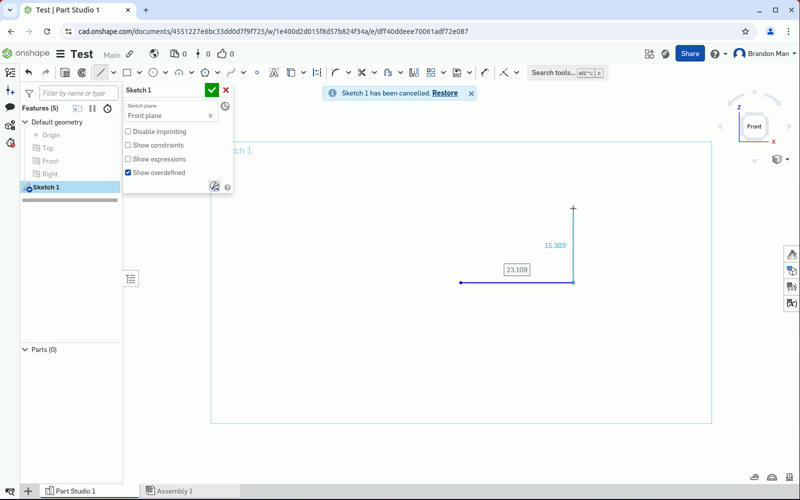
click(573, 208)
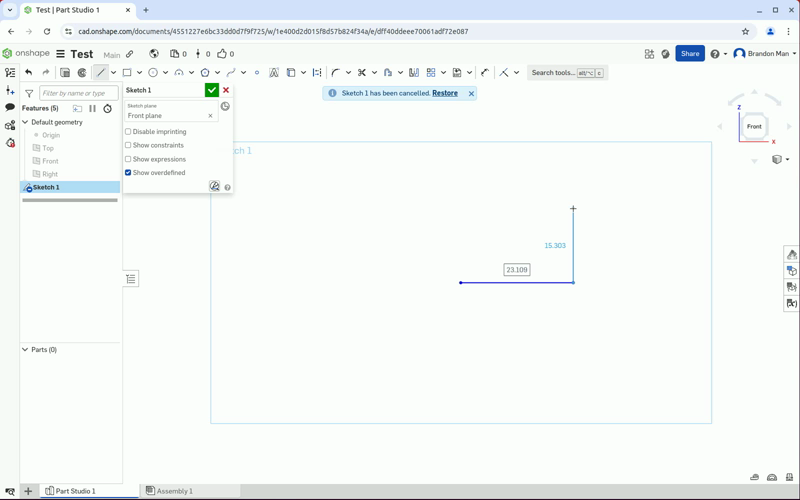
key_up(shift)
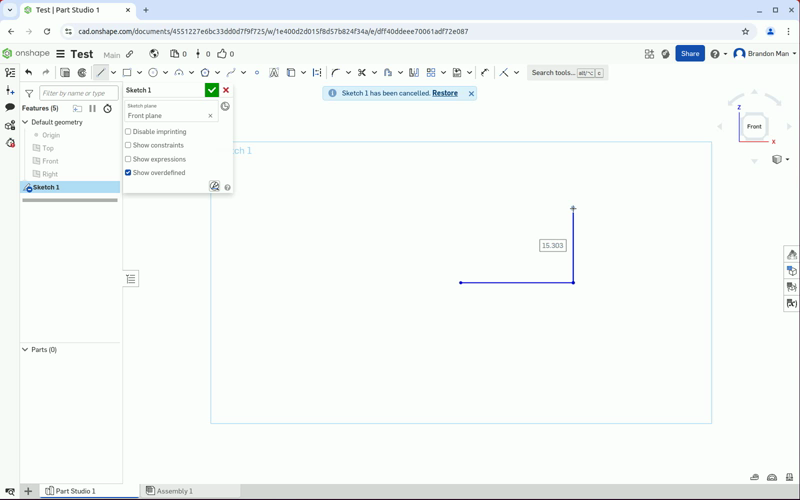
key_down(shift)
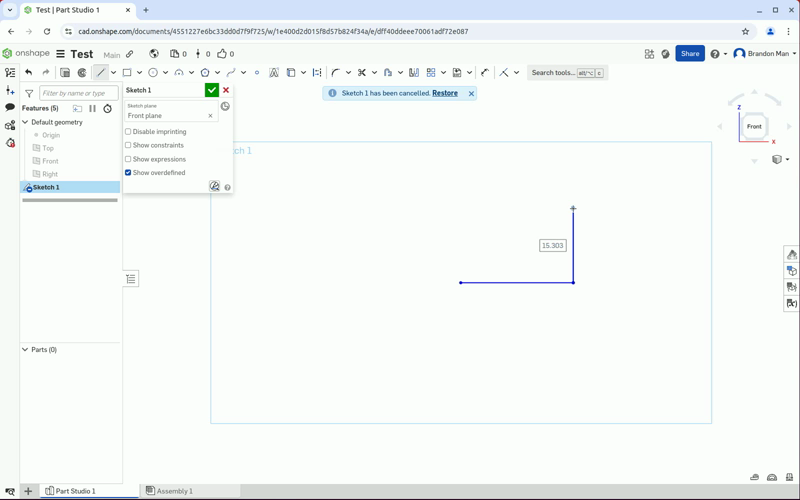
mouse_move(460, 208)
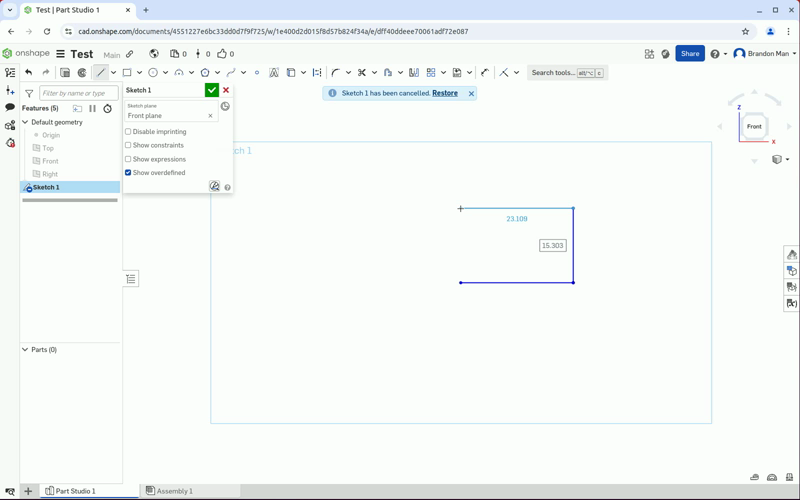
click(460, 208)
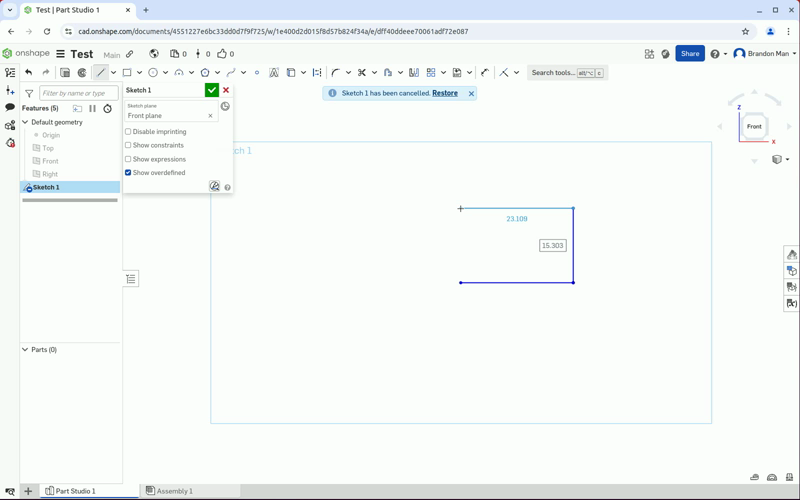
key_up(shift)
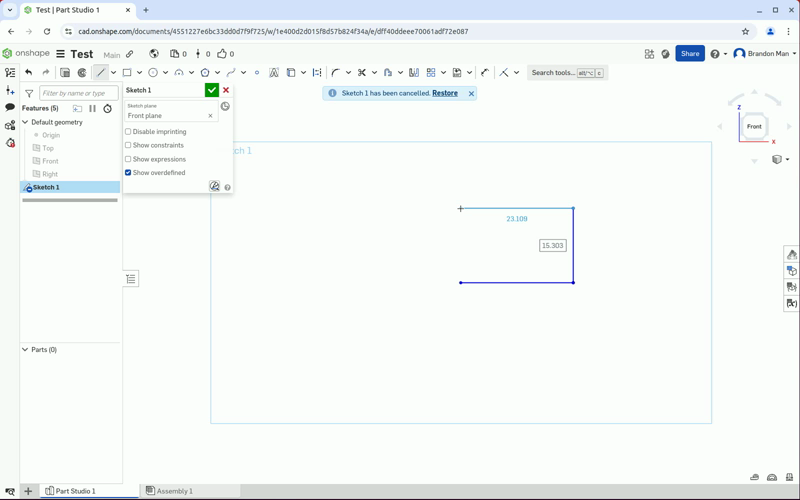
key_down(shift)
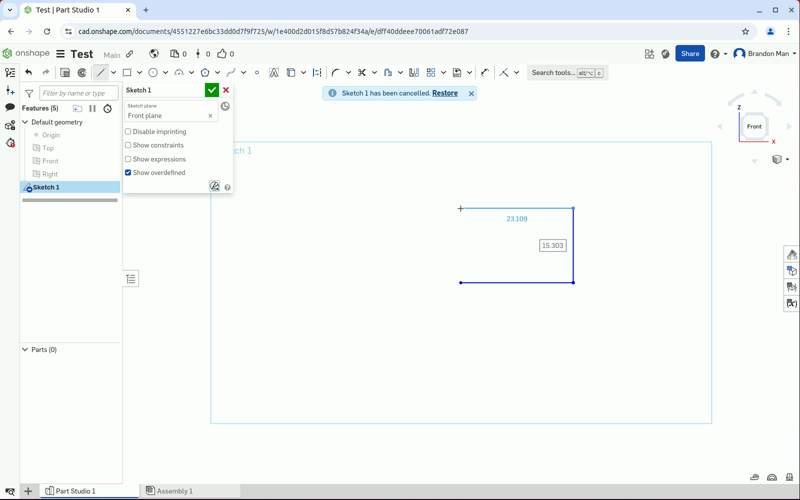
mouse_move(460, 282)
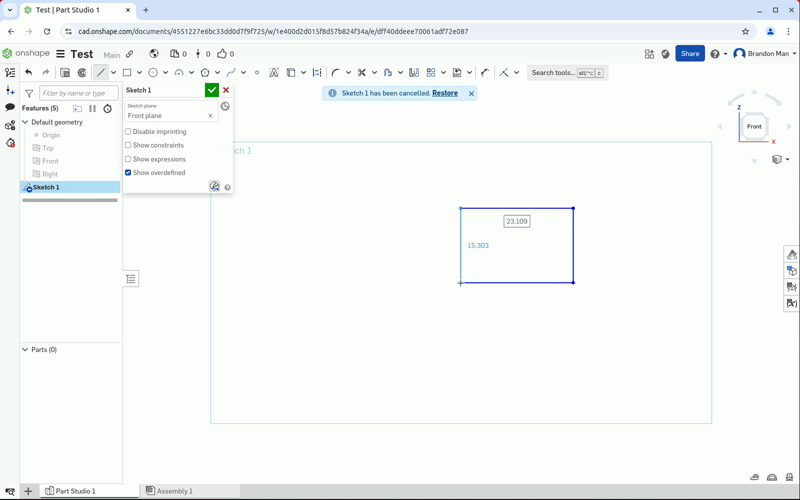
key_up(shift)
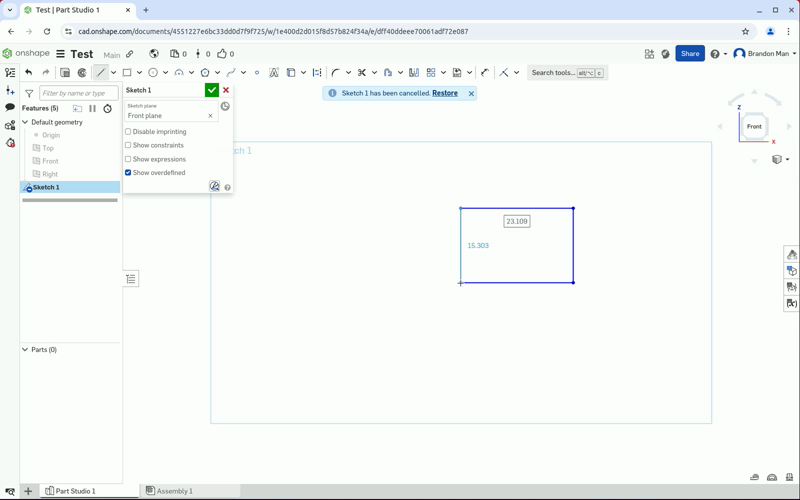
click(460, 282)
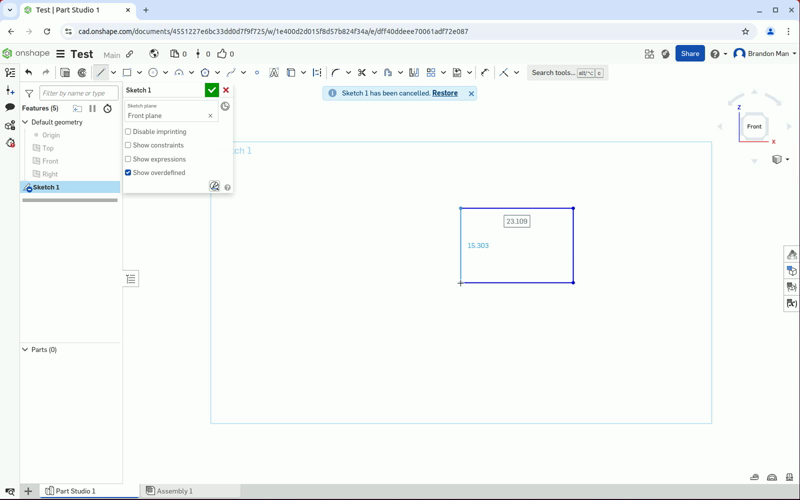
key(esc)
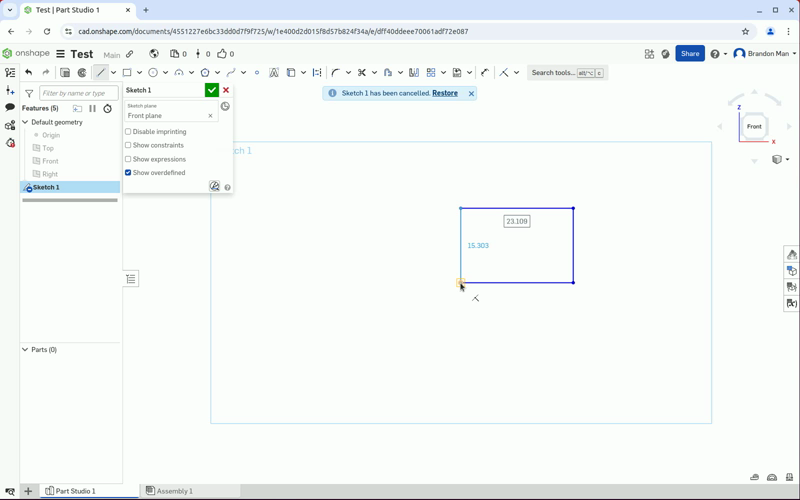
mouse_move(512, 256)
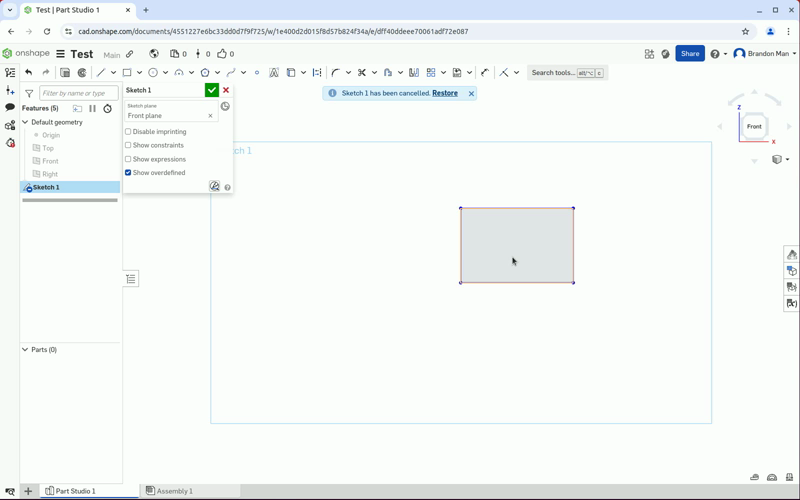
click(512, 256)
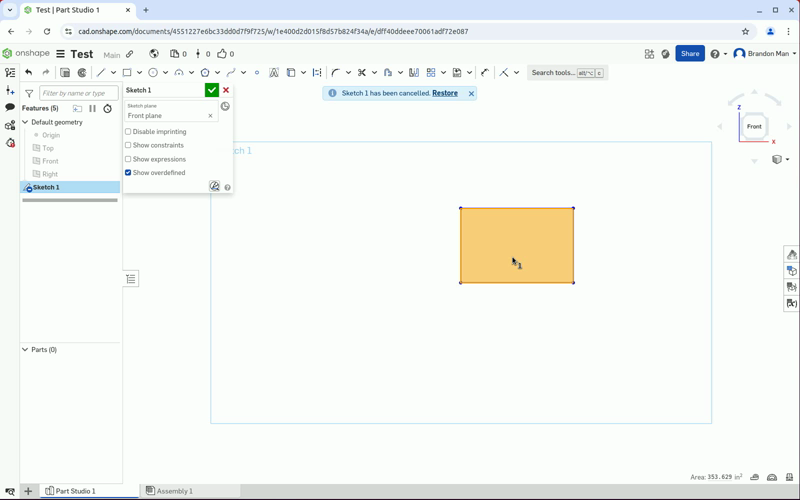
mouse_move(73, 352)
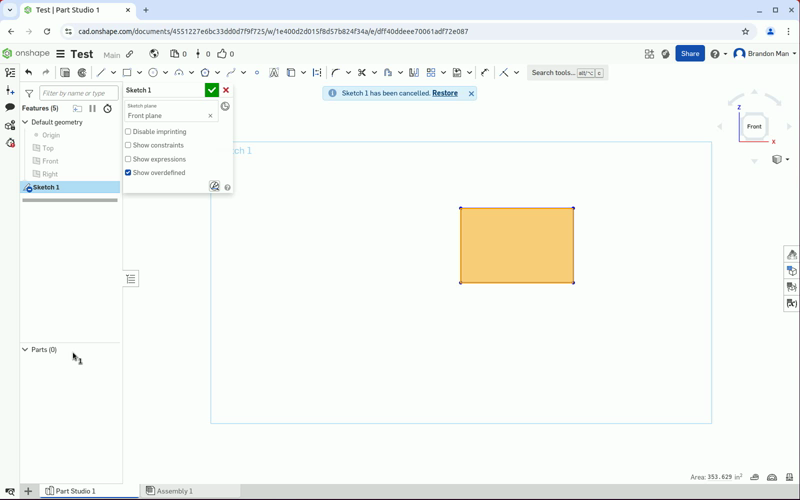
key(shift+y)
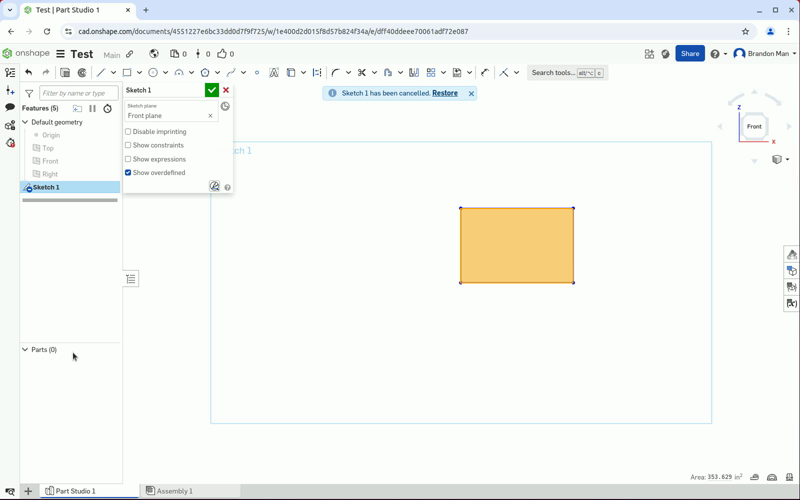
key(shift+e)
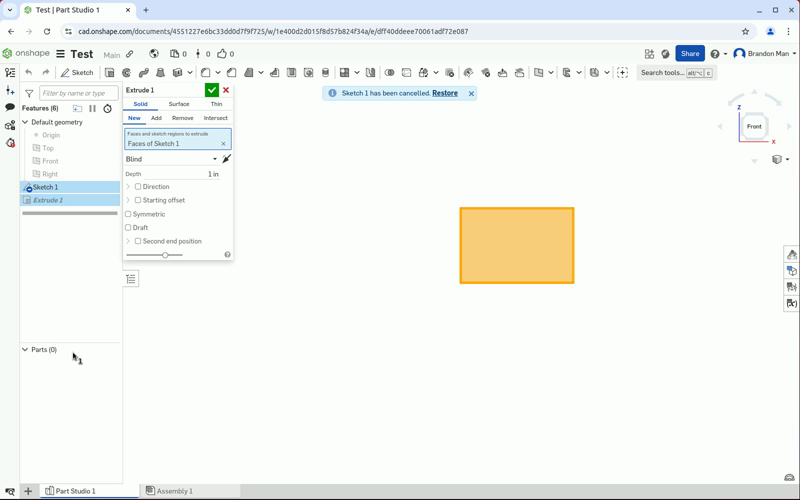
mouse_move(143, 106)
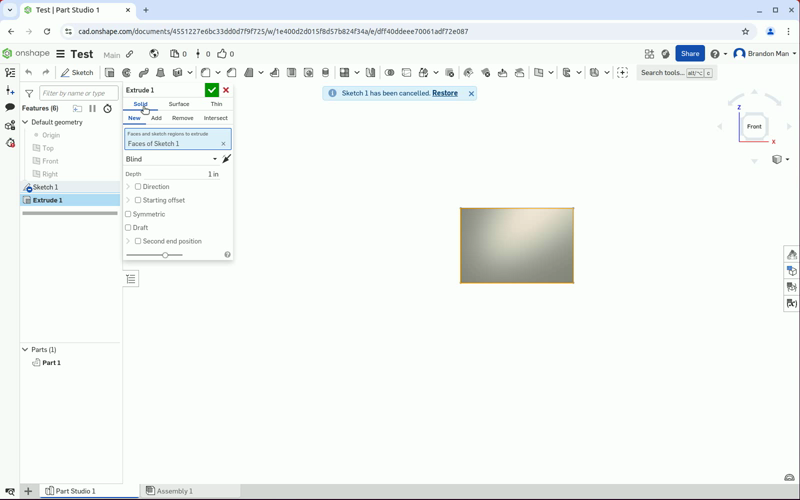
click(143, 106)
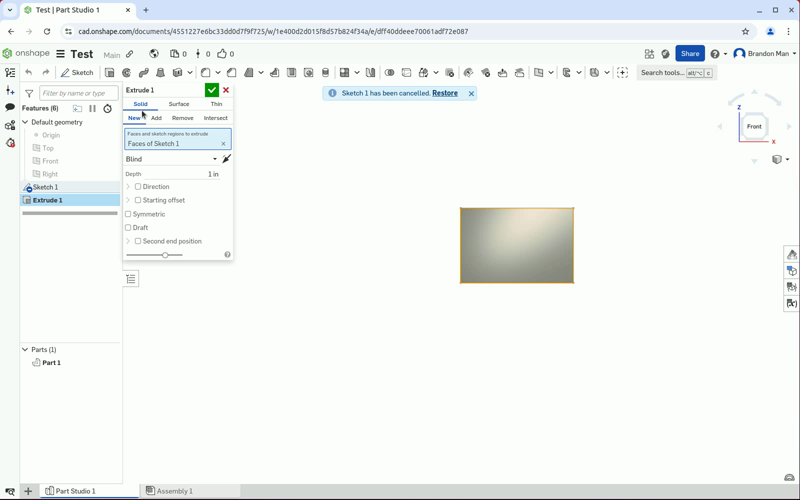
mouse_move(137, 120)
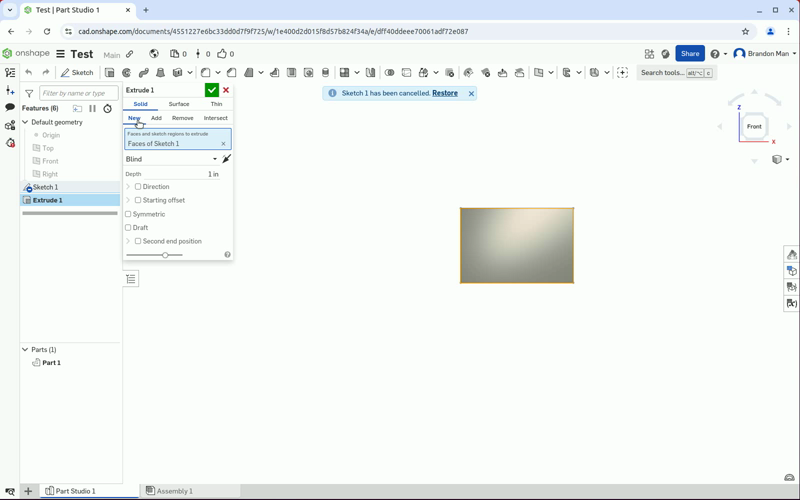
click(137, 120)
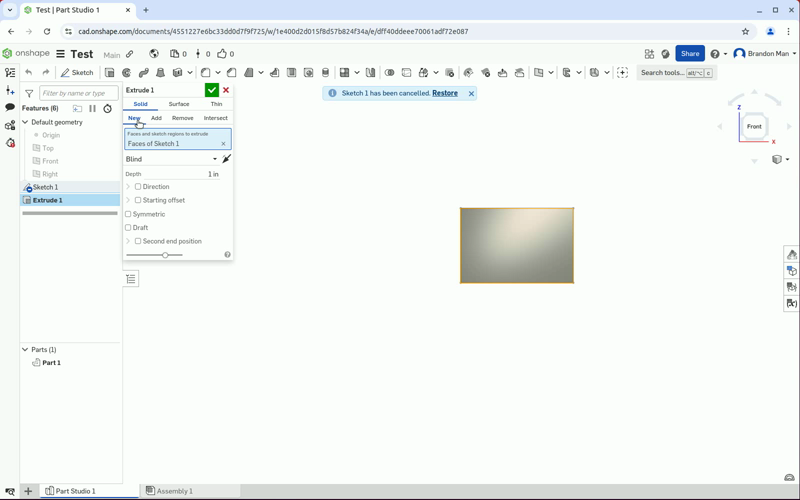
key(tab, 4)
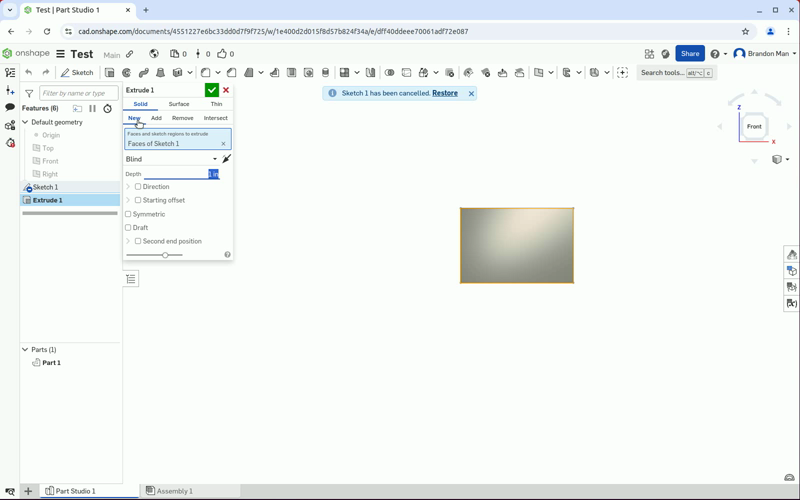
text(15.406)
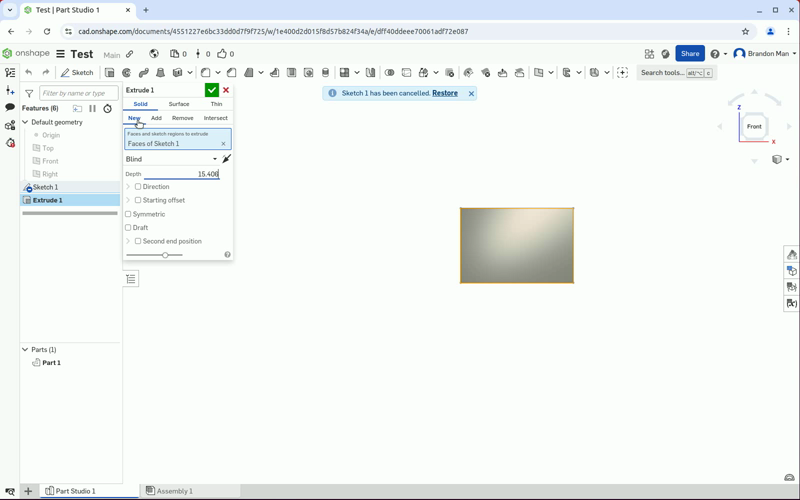
key(tab, 3)
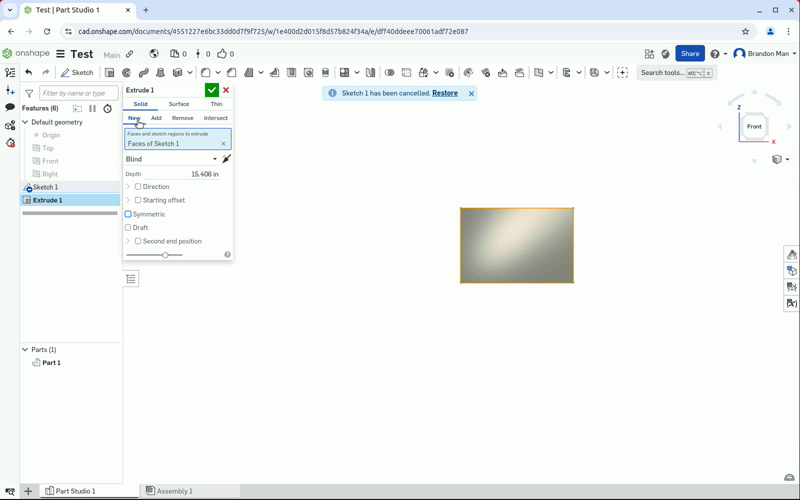
key(space)
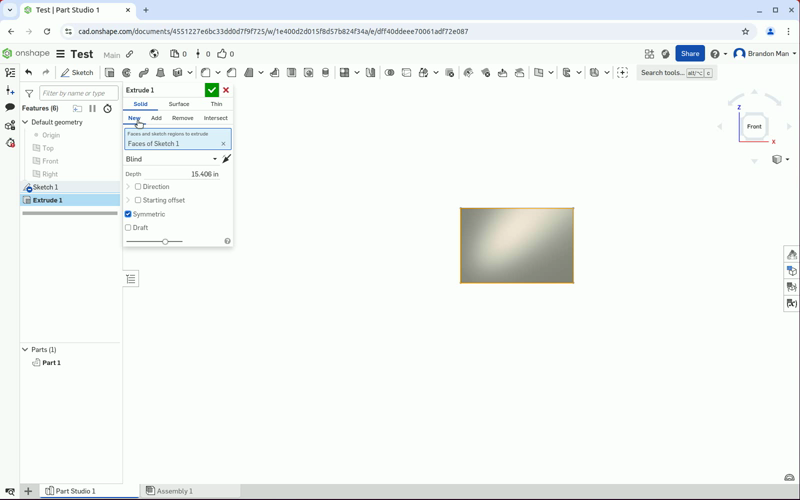
key(enter)
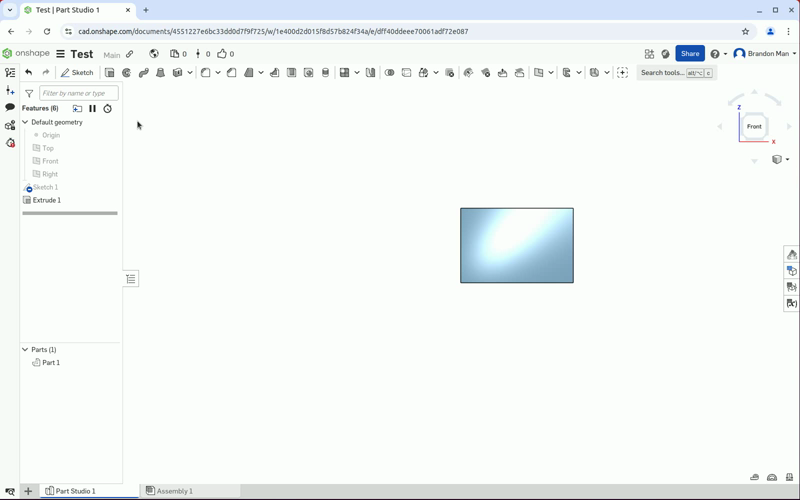
key(shift+h)
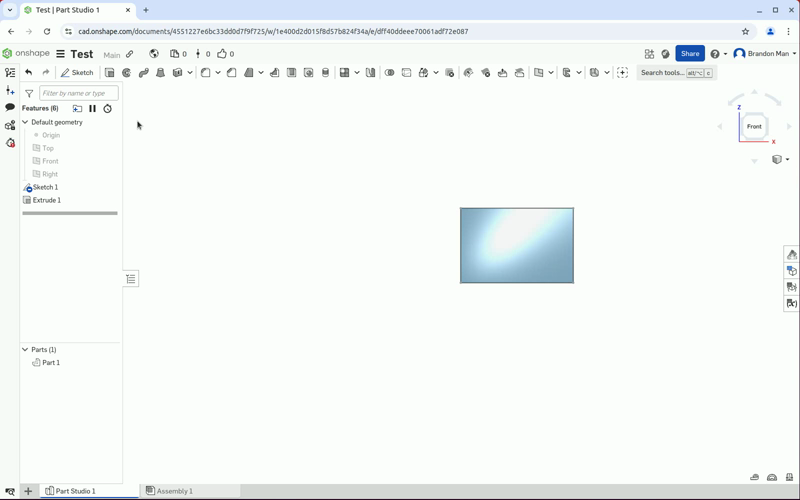
key(shift+h)
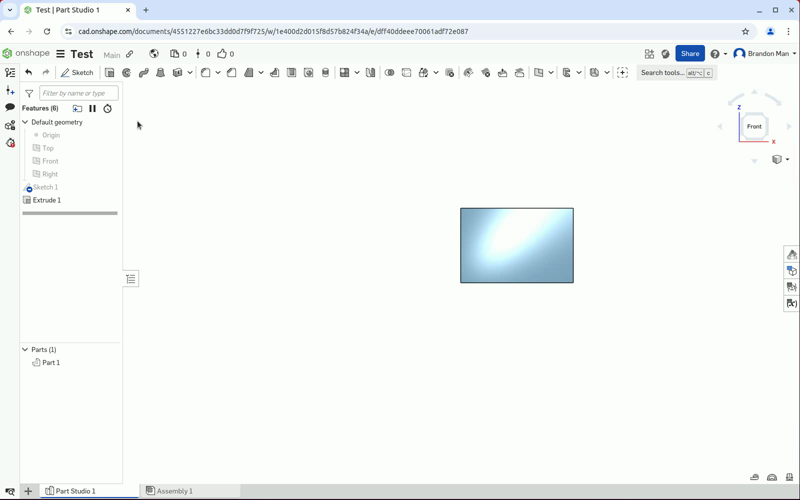
mouse_move(73, 189)
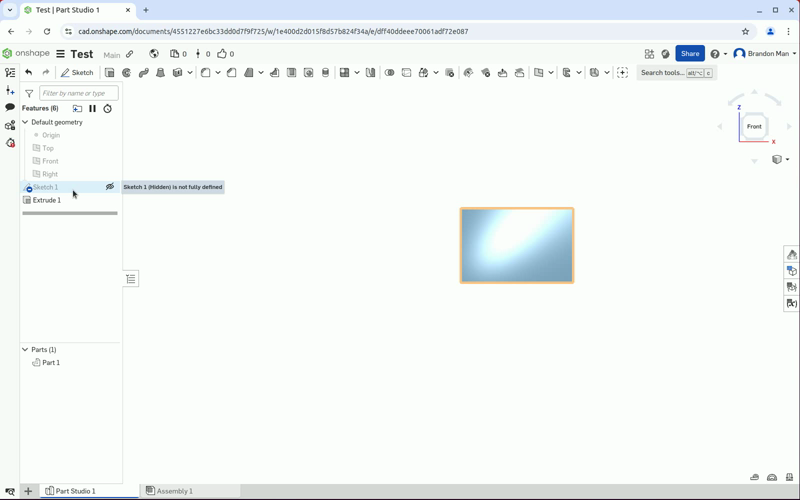
click(73, 189)
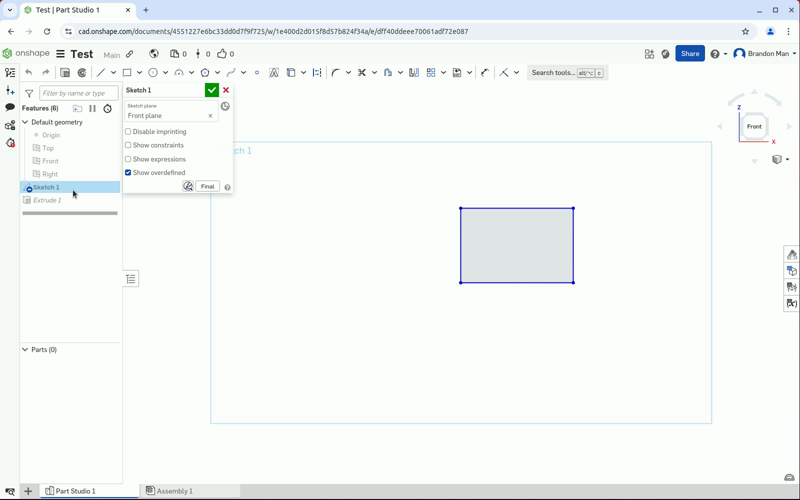
mouse_move(229, 92)
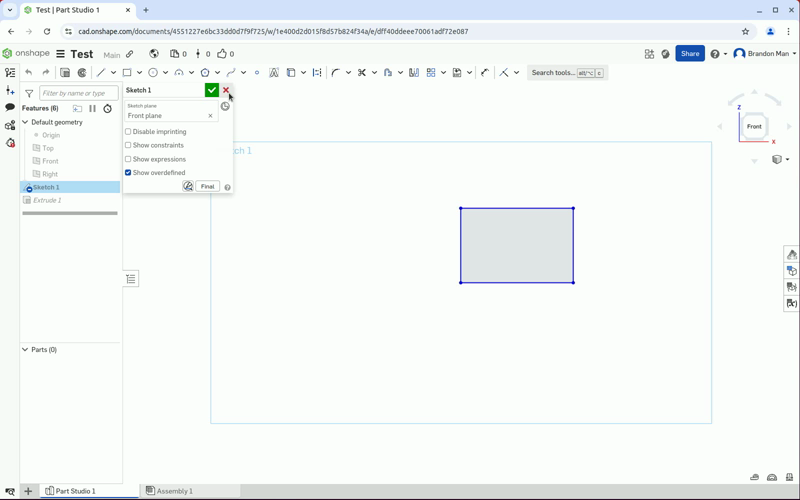
click(229, 92)
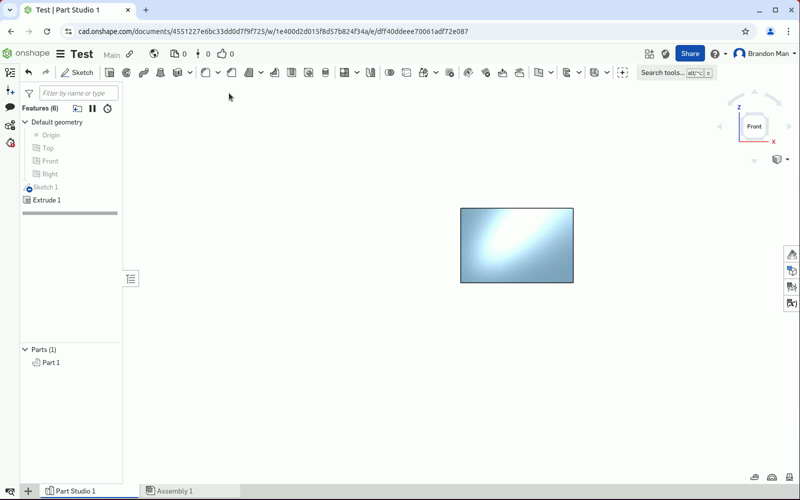
mouse_move(73, 352)
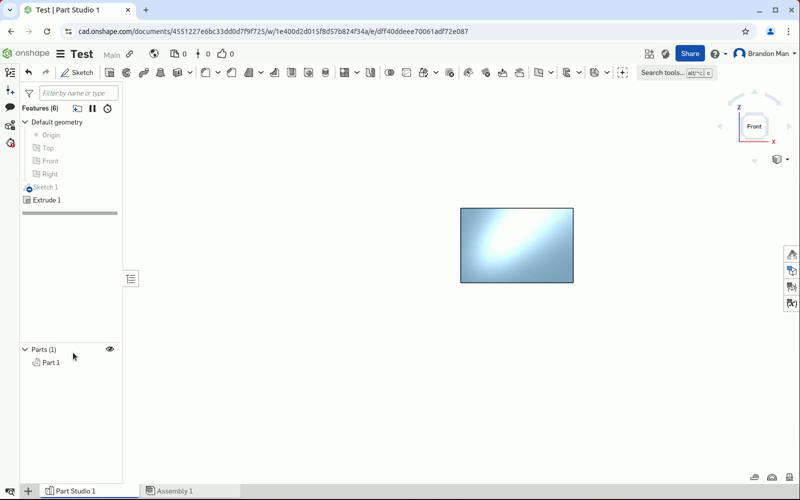
key(y)
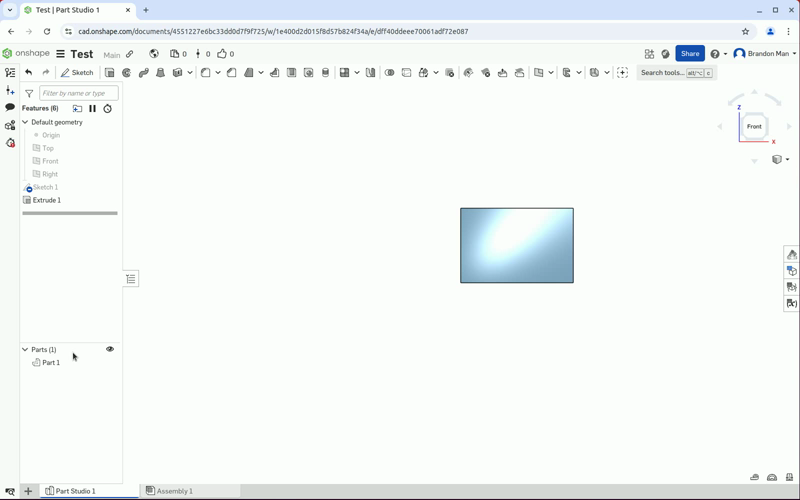
key(shift+p)
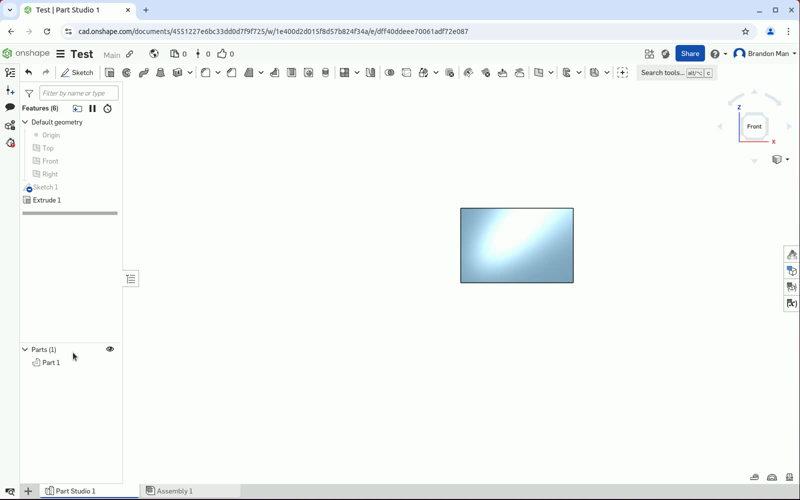
key(space)
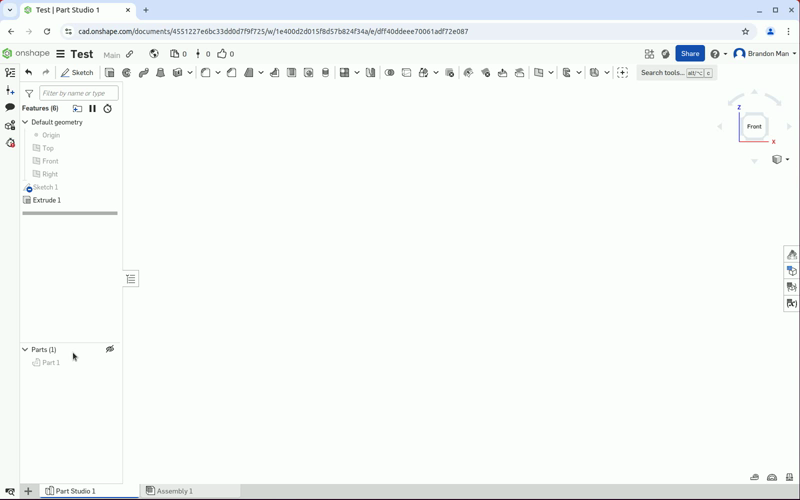
key_down(shift)
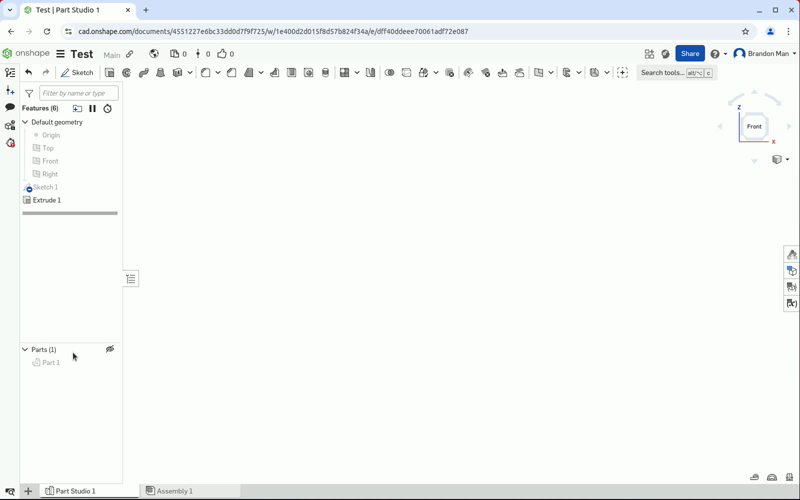
key(down)
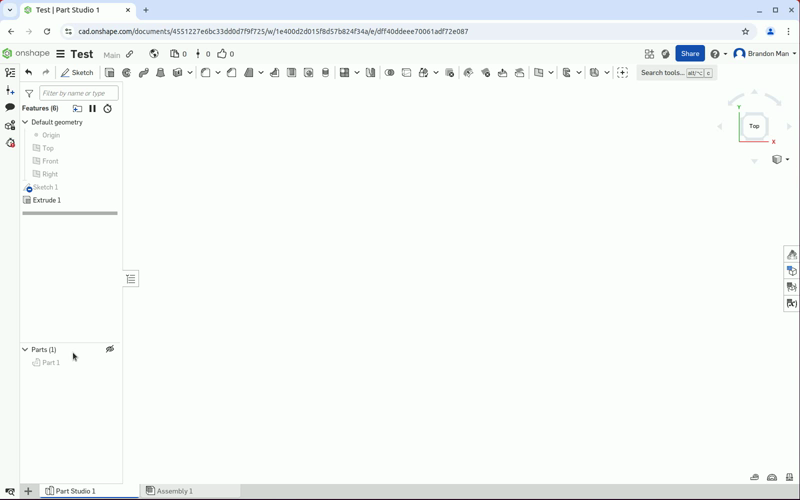
key_up(shift)
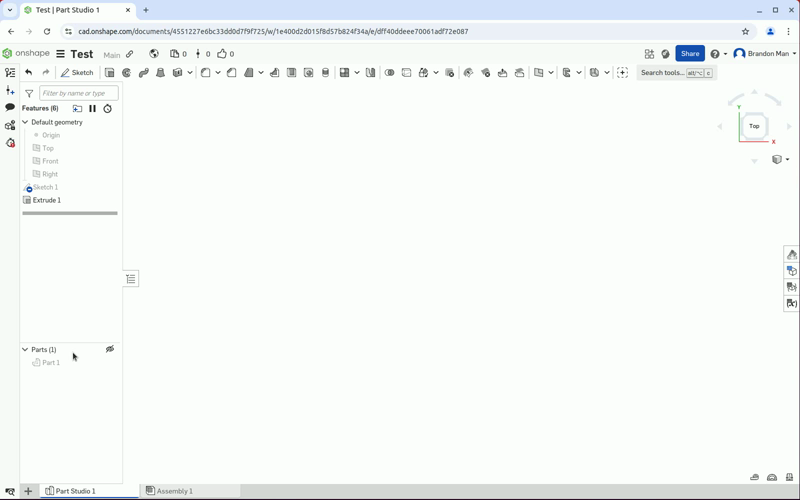
mouse_move(73, 352)
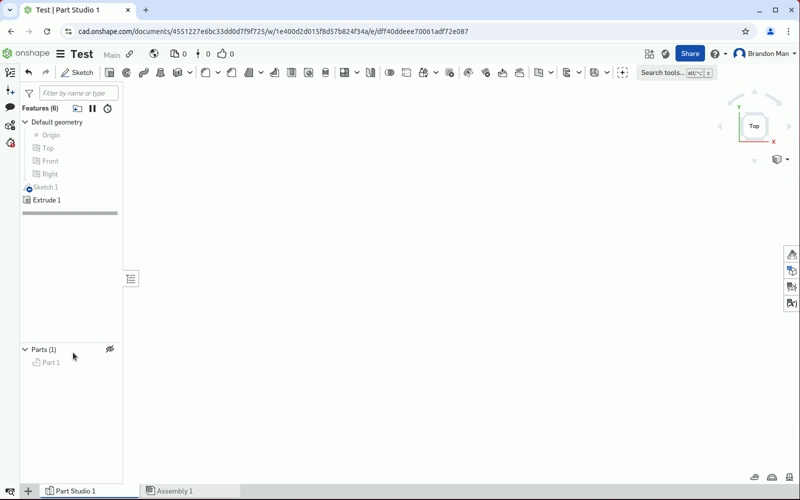
key(shift+y)
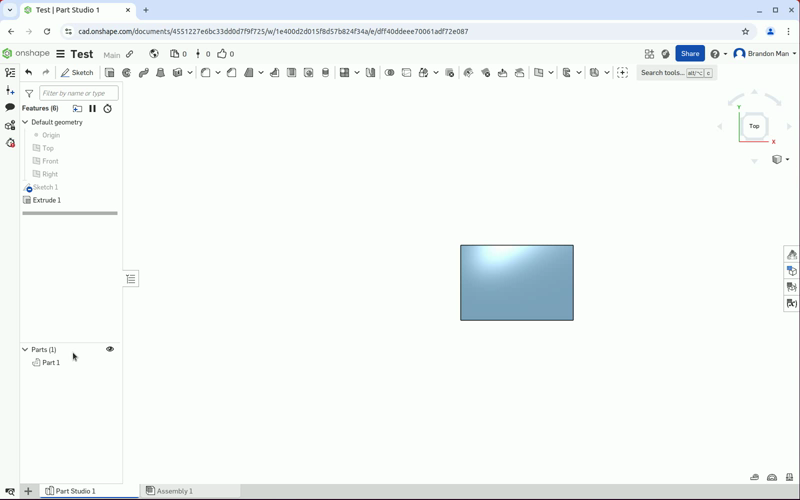
mouse_move(541, 75)
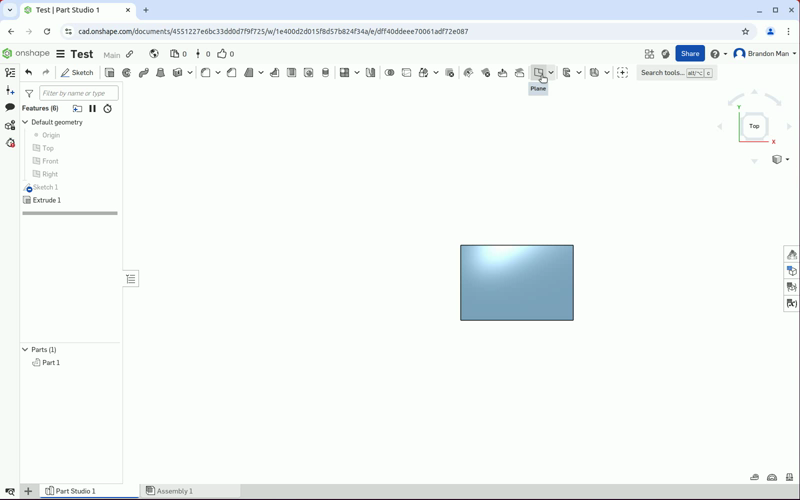
click(541, 75)
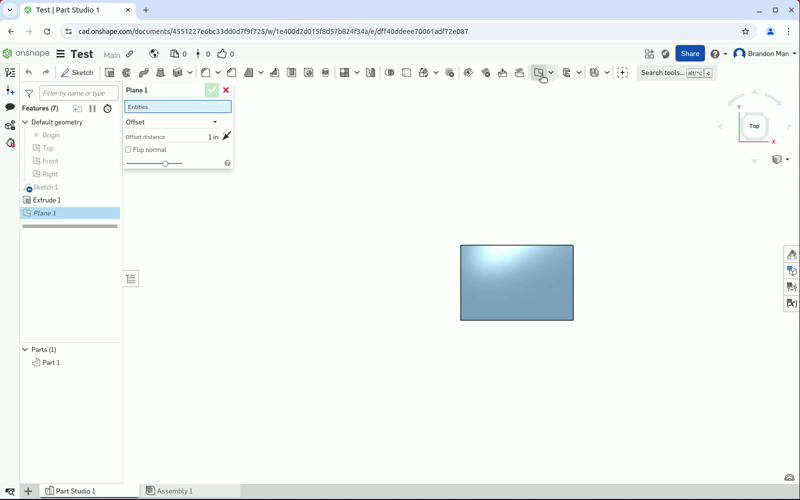
mouse_move(73, 150)
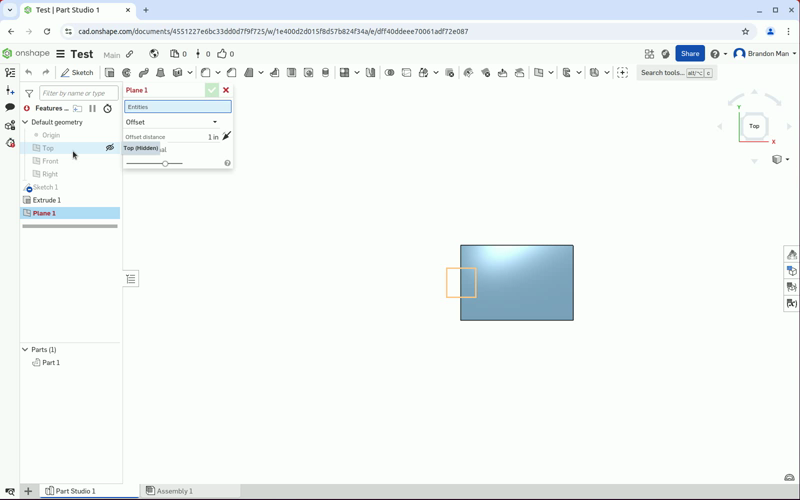
click(73, 150)
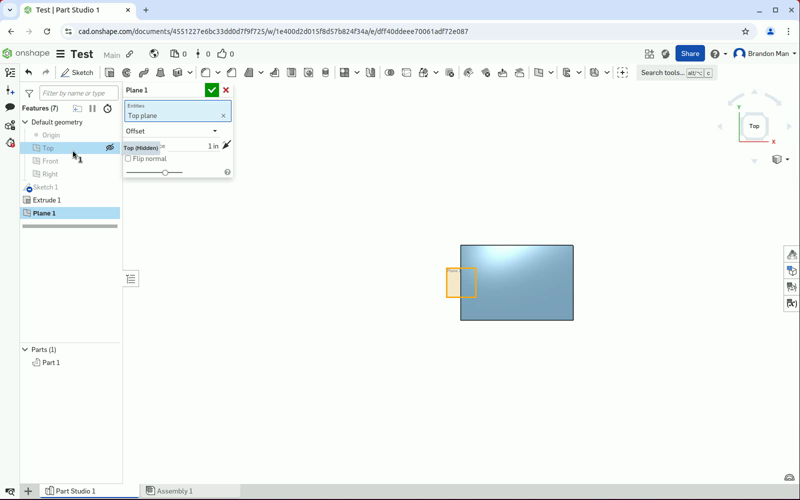
key(tab, 2)
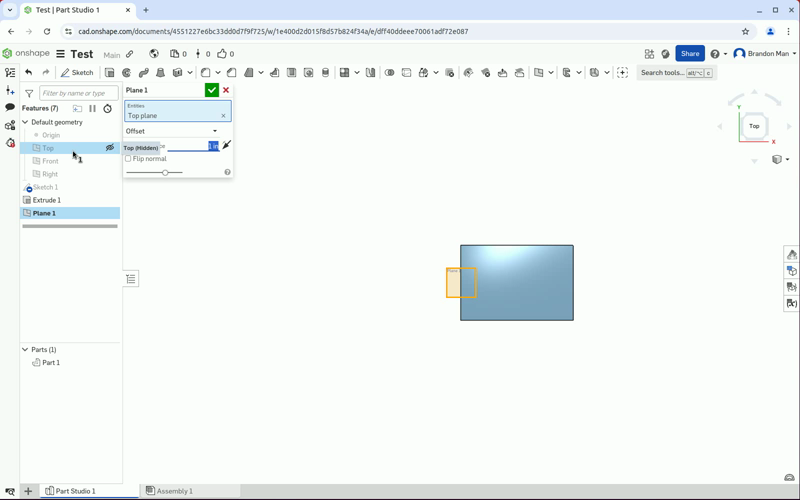
text(15.405)
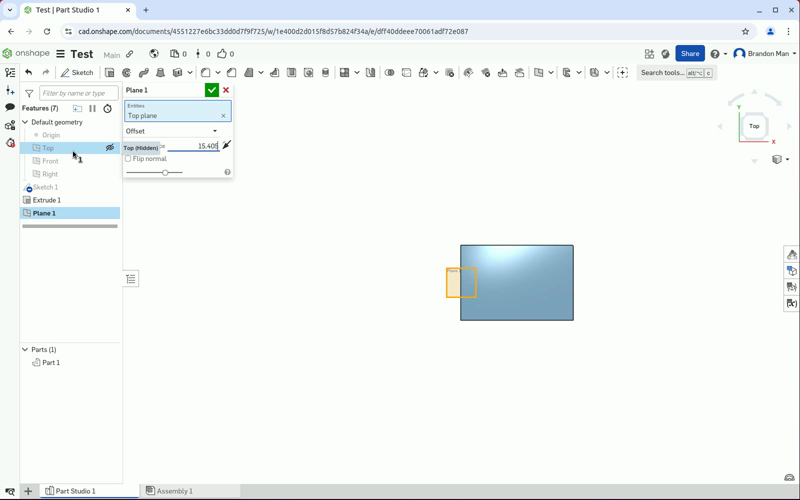
key(enter, 2)
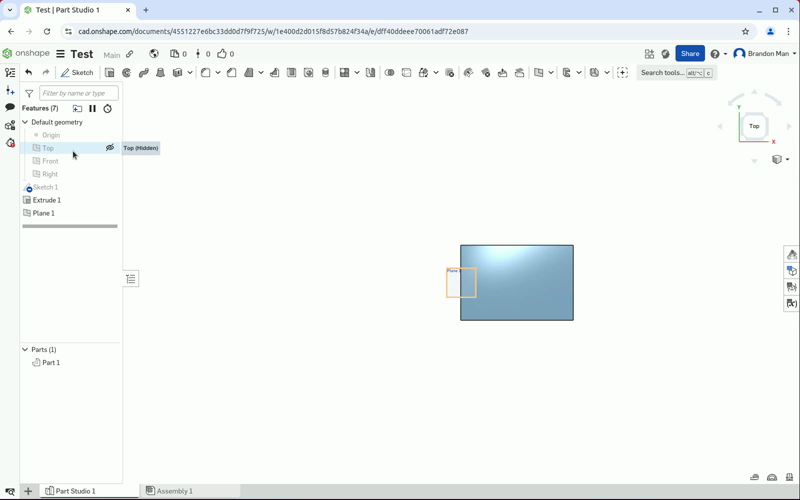
key(shift+s)
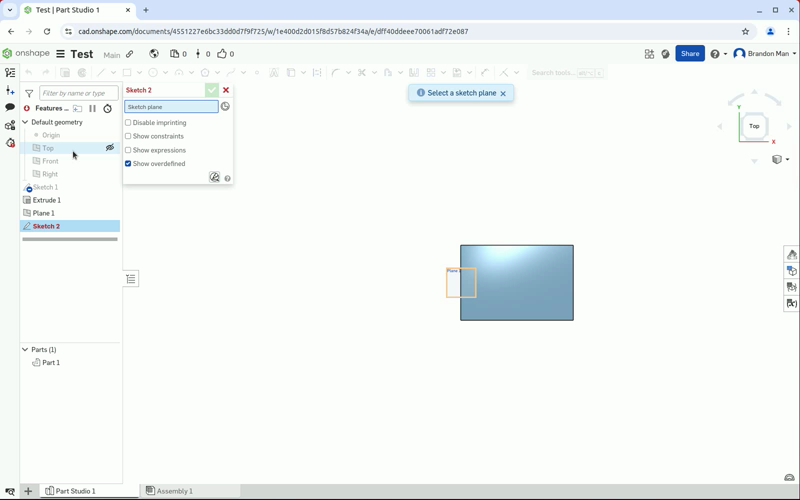
mouse_move(73, 215)
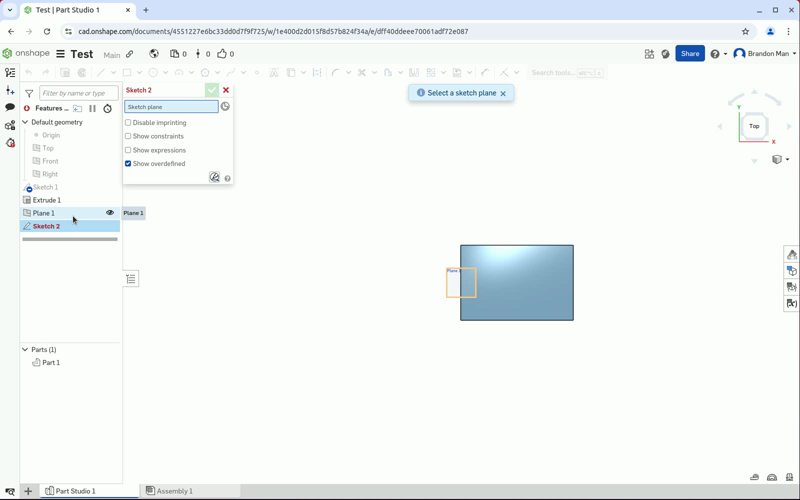
click(73, 215)
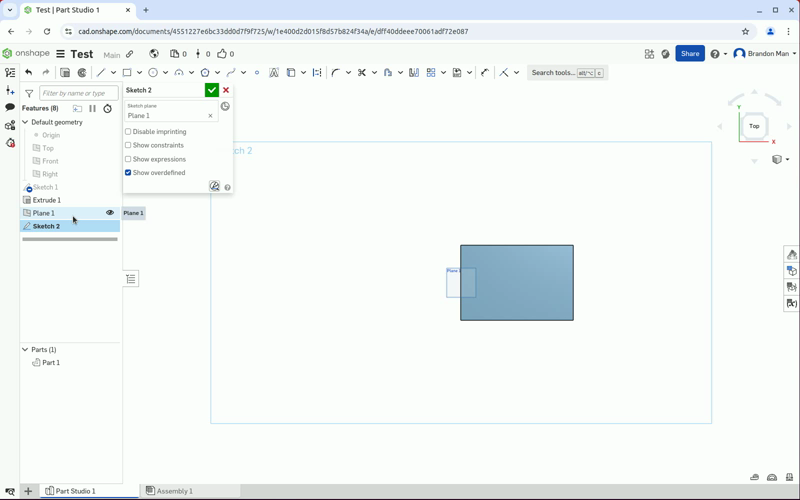
mouse_move(73, 352)
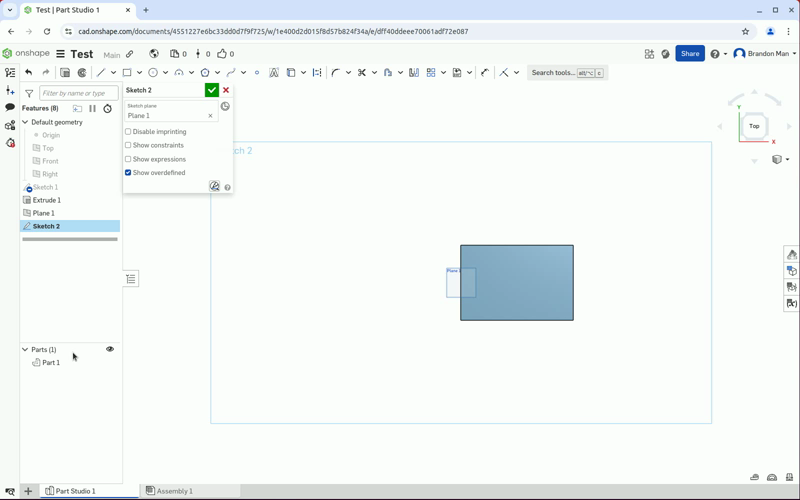
key(y)
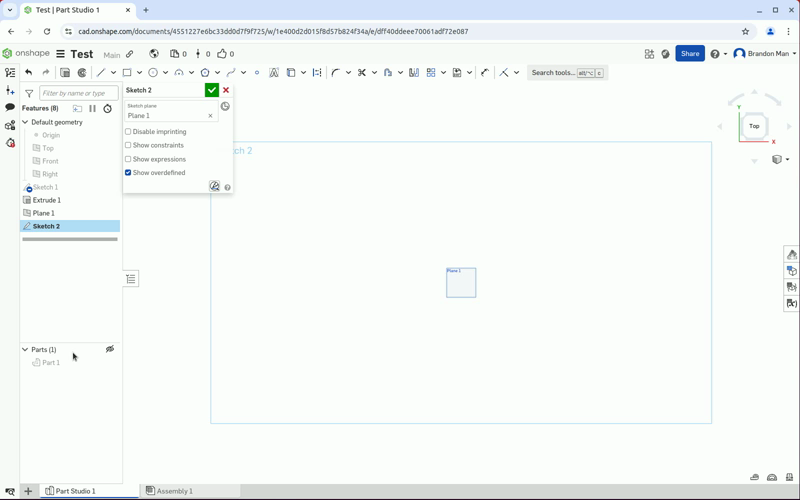
key(l)
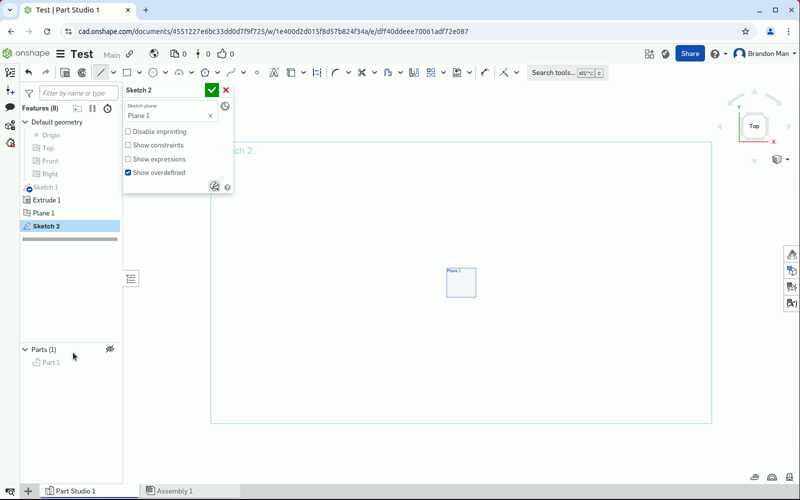
key_down(shift)
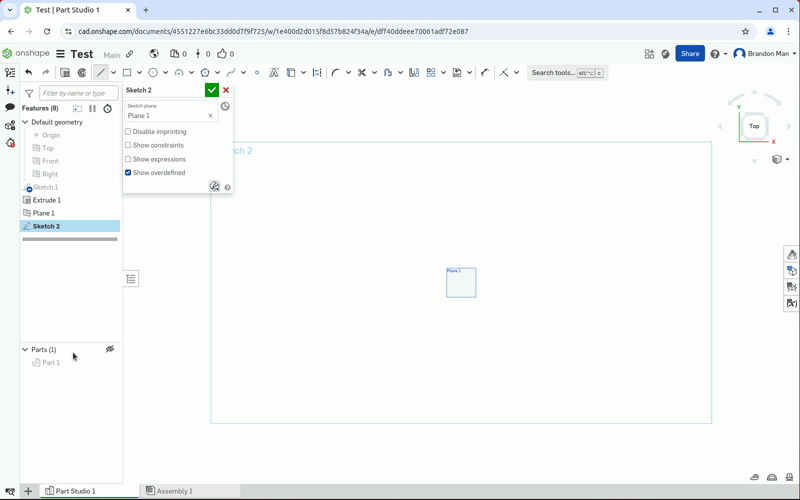
mouse_move(510, 301)
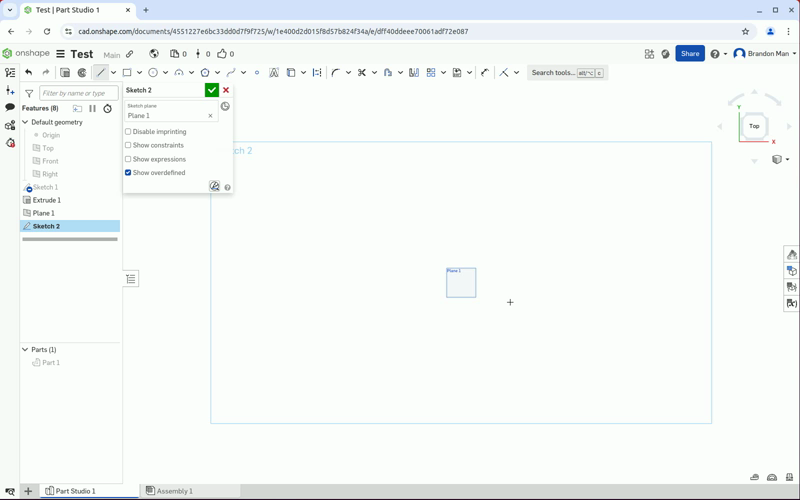
click(510, 301)
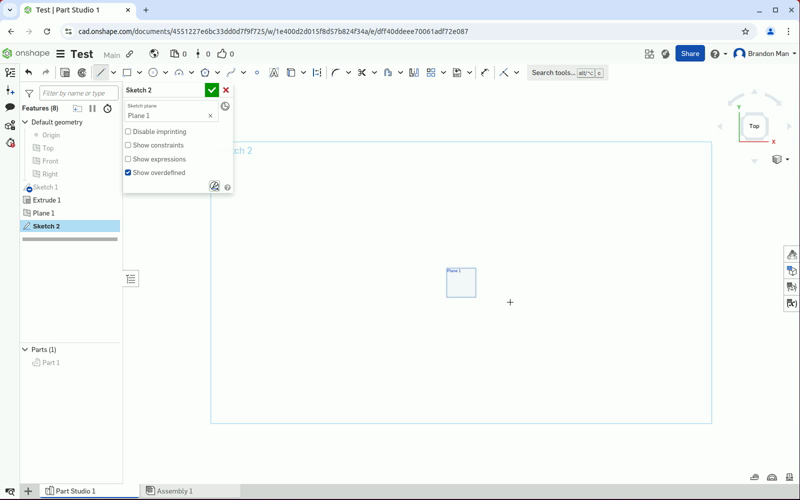
key_up(shift)
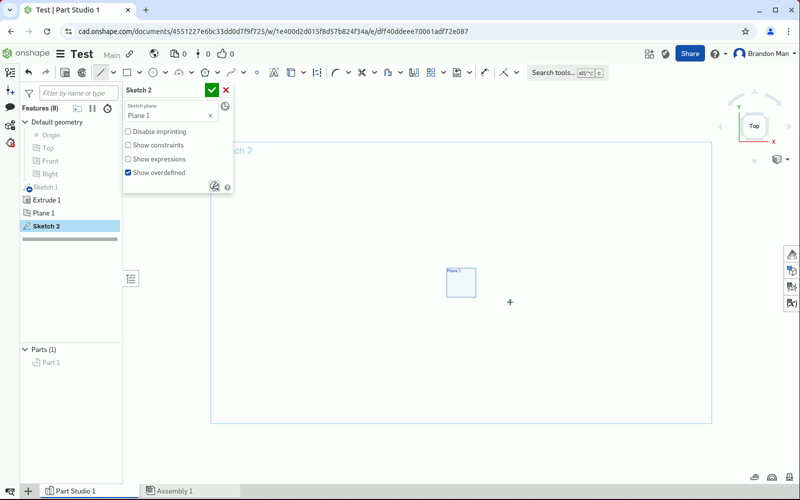
key_down(shift)
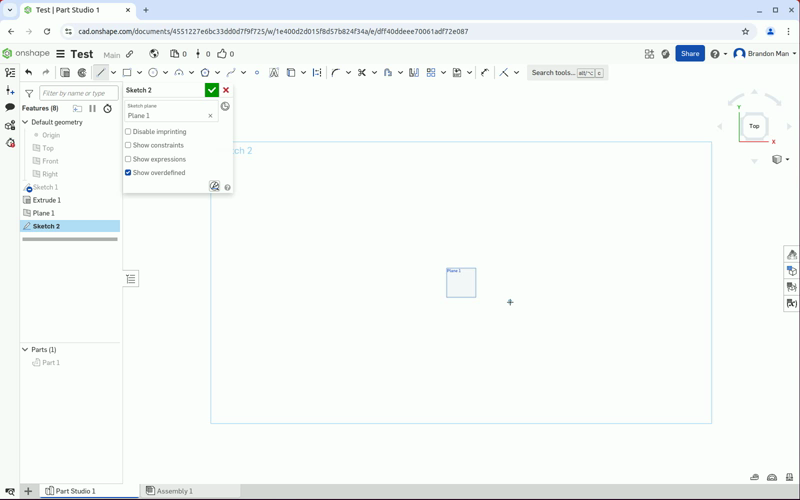
mouse_move(573, 301)
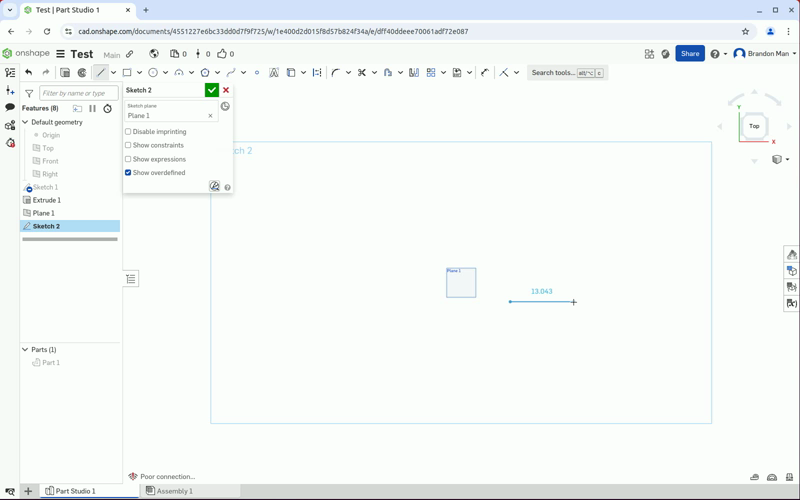
click(573, 301)
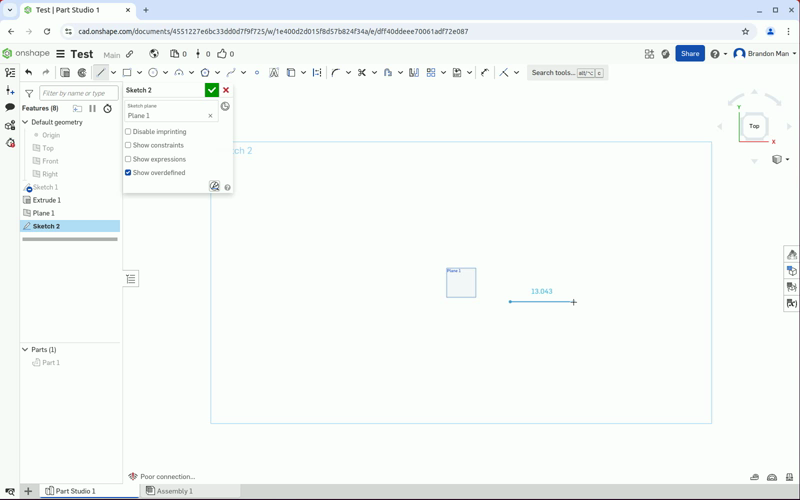
key_up(shift)
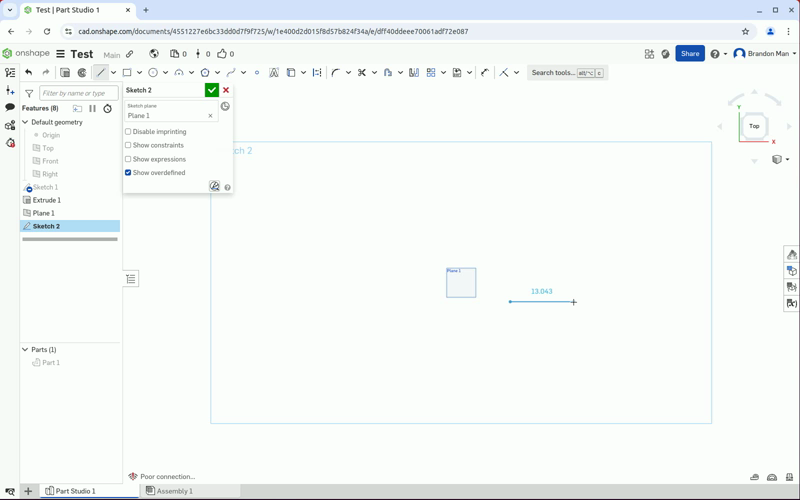
key_down(shift)
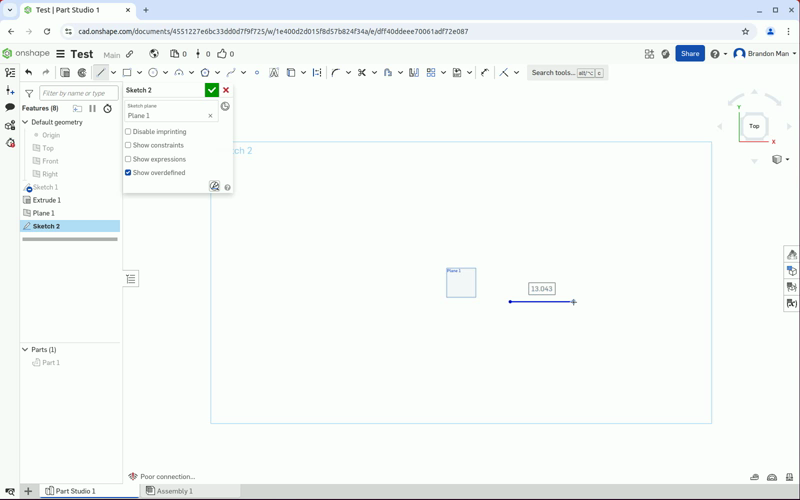
mouse_move(589, 301)
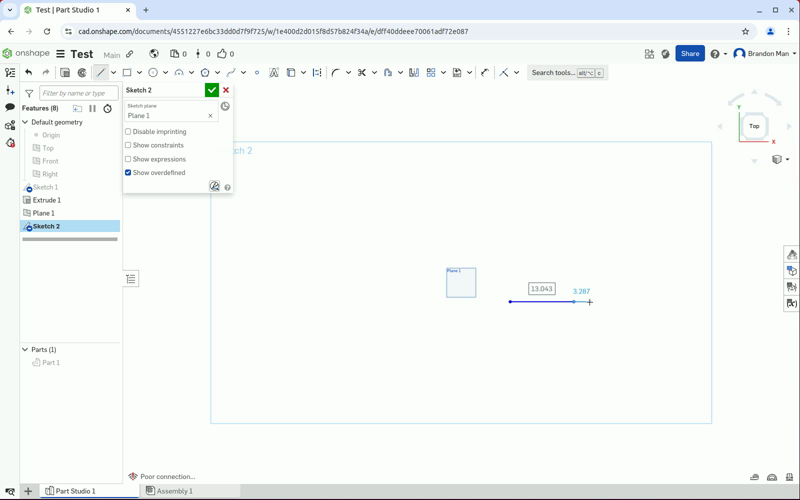
mouse_move(573, 263)
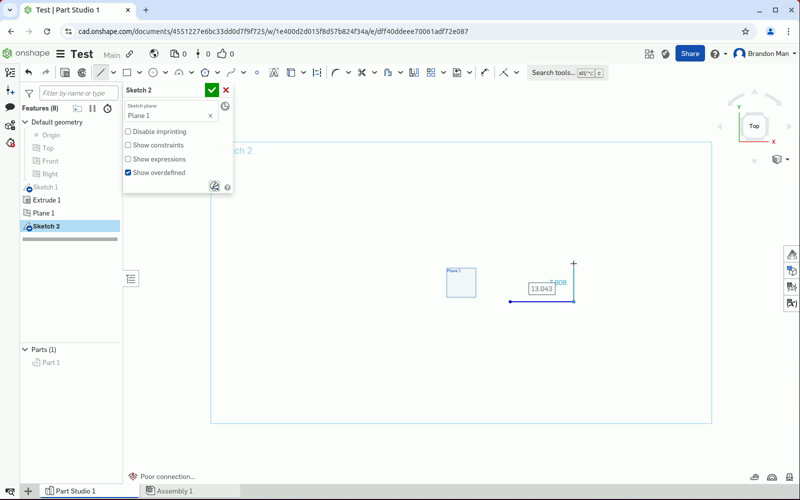
click(573, 263)
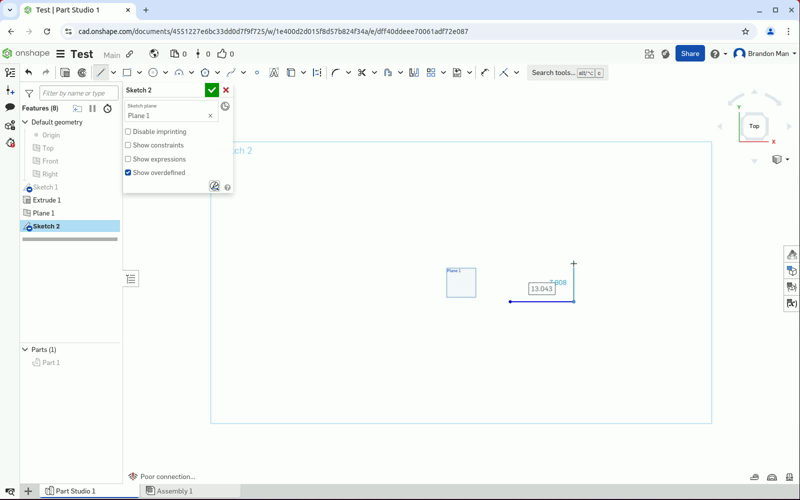
key_up(shift)
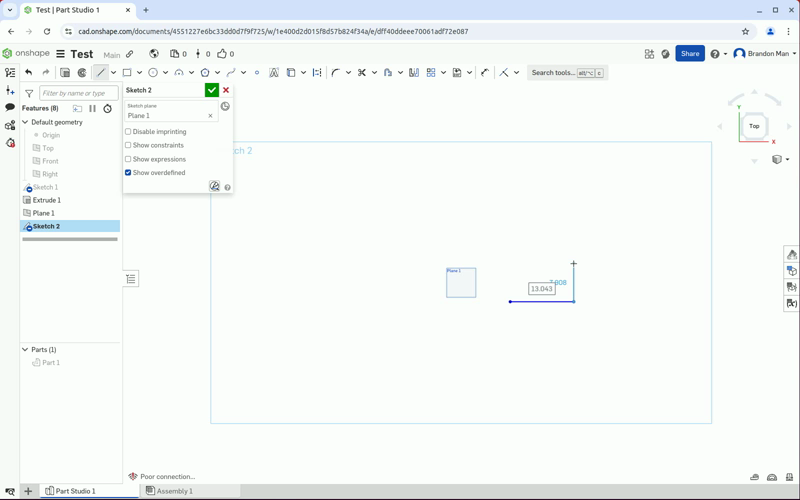
key_down(shift)
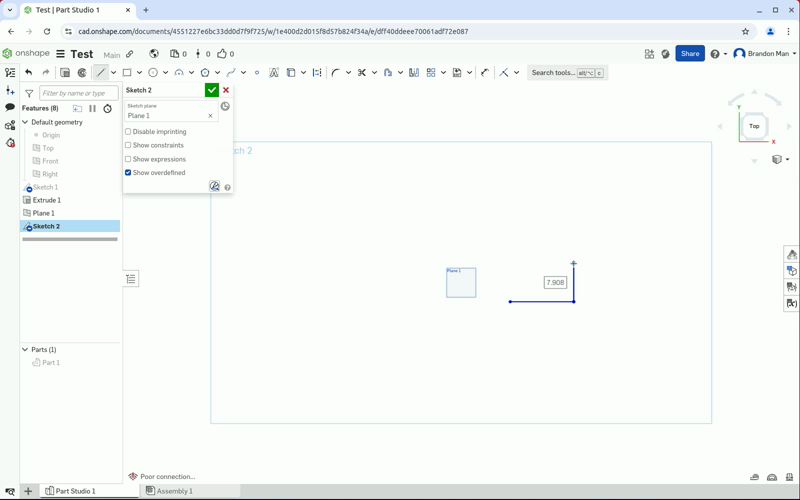
mouse_move(510, 263)
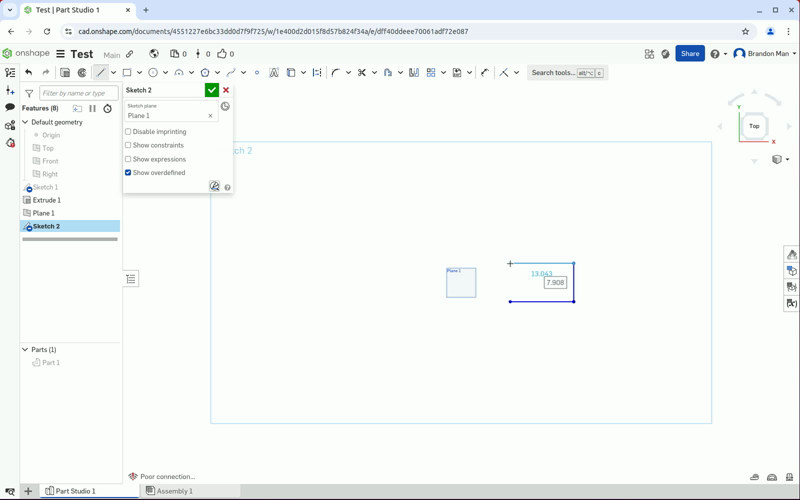
click(510, 263)
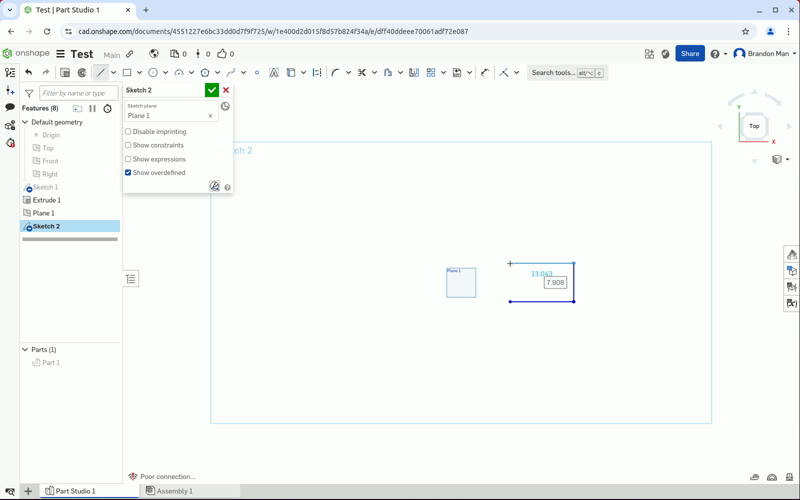
key_up(shift)
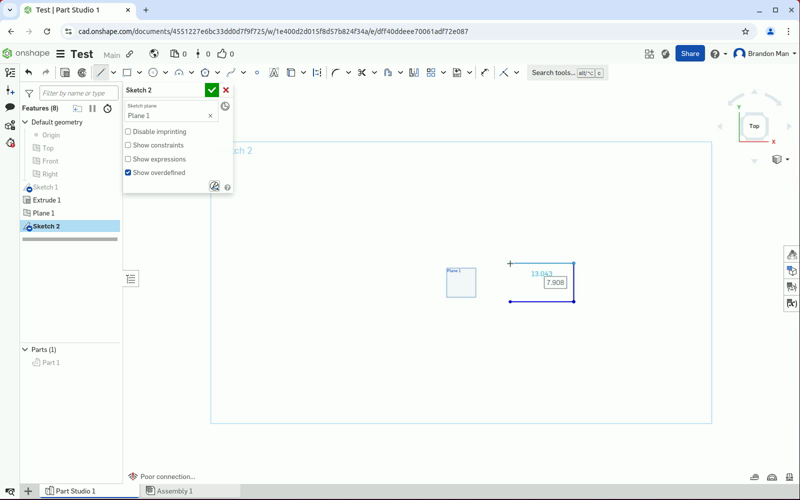
mouse_move(540, 263)
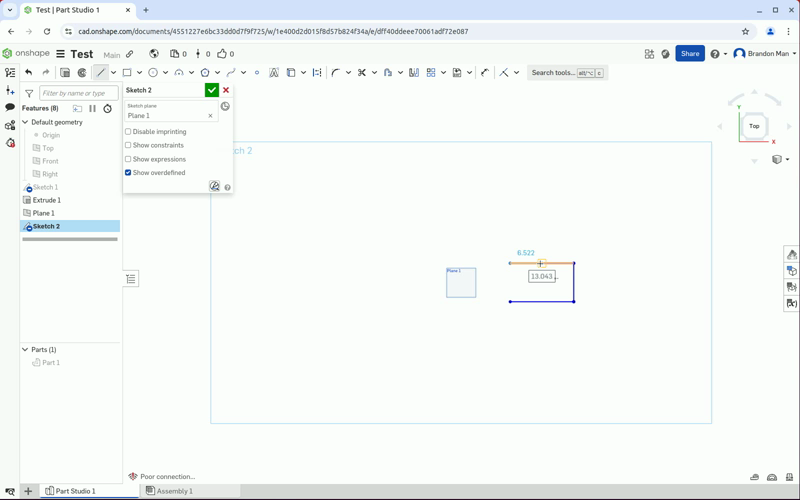
key_down(shift)
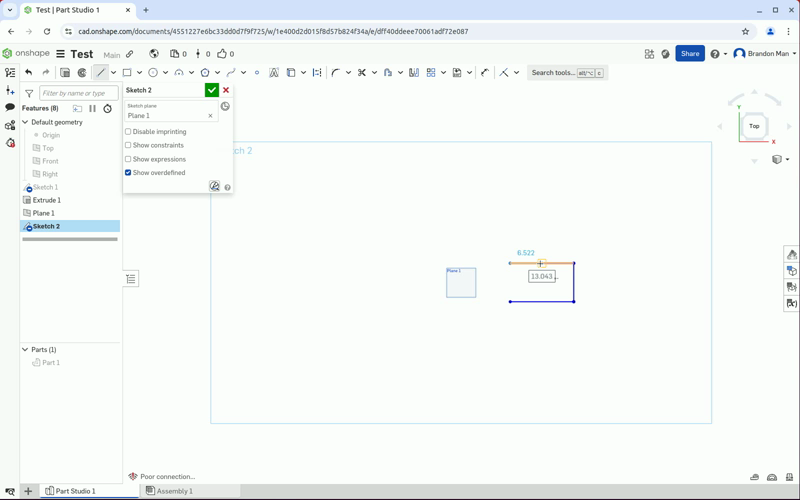
mouse_move(510, 301)
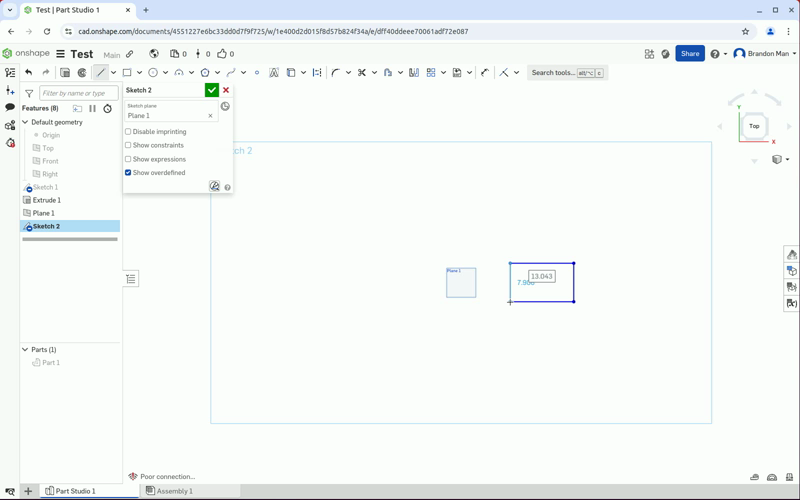
key_up(shift)
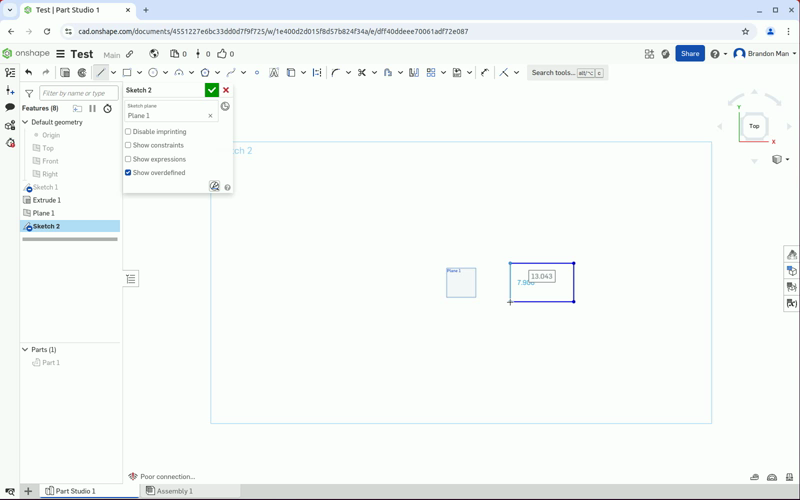
click(510, 301)
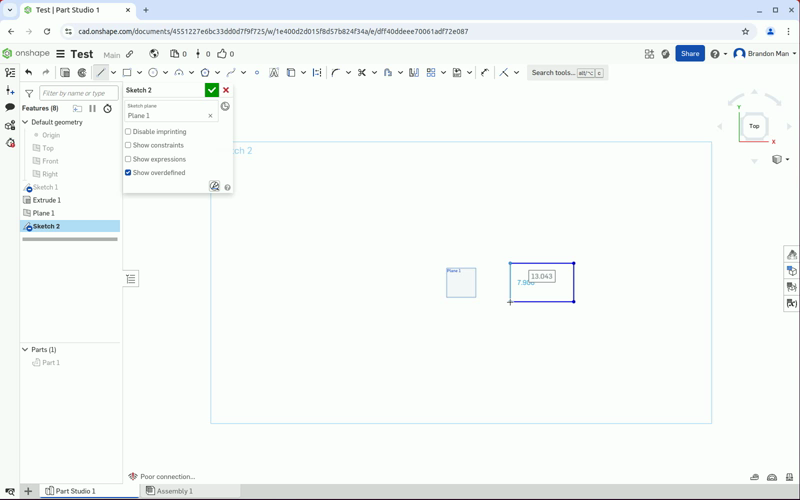
key(esc)
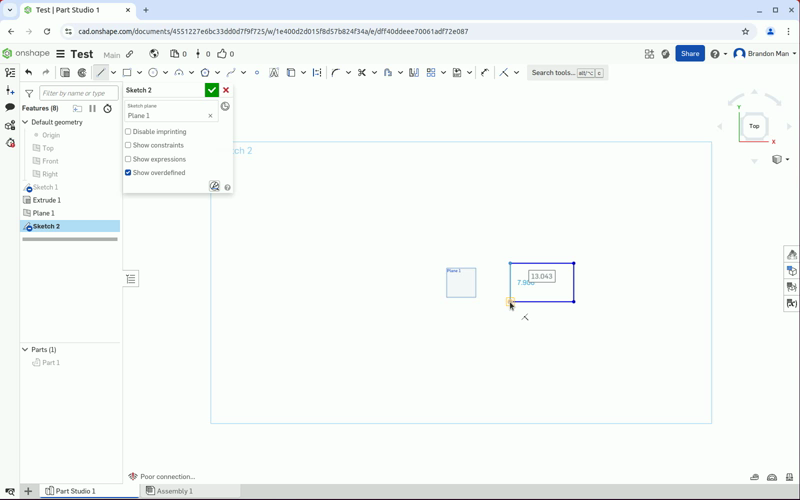
mouse_move(520, 285)
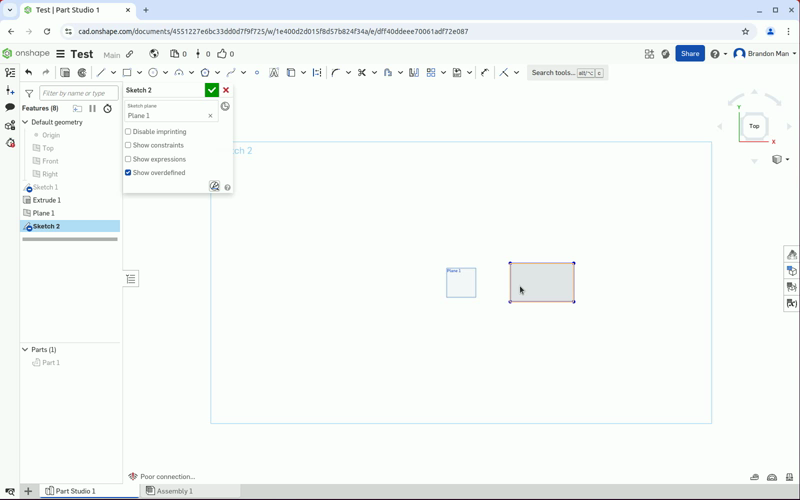
click(520, 285)
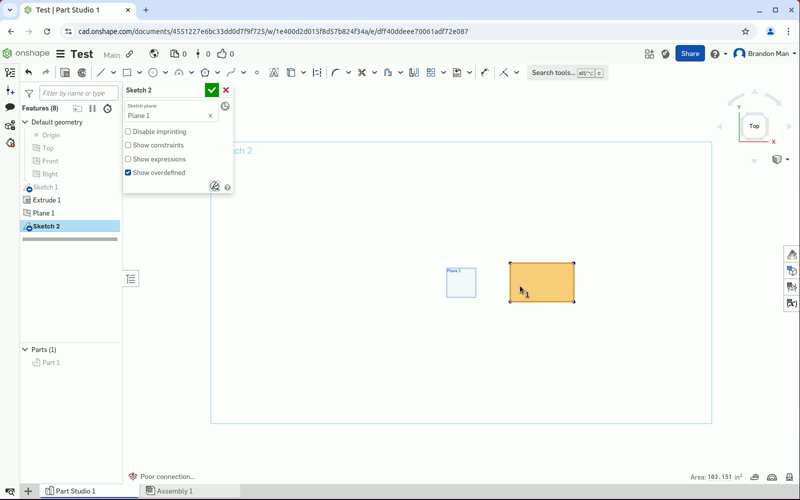
mouse_move(73, 352)
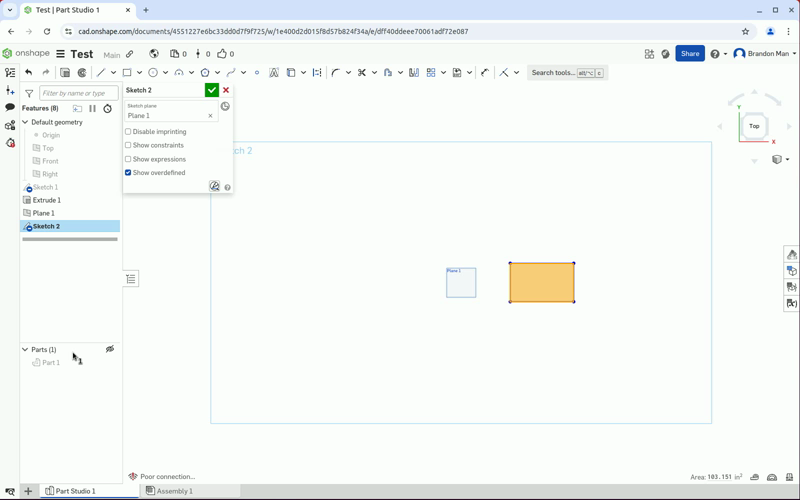
key(shift+y)
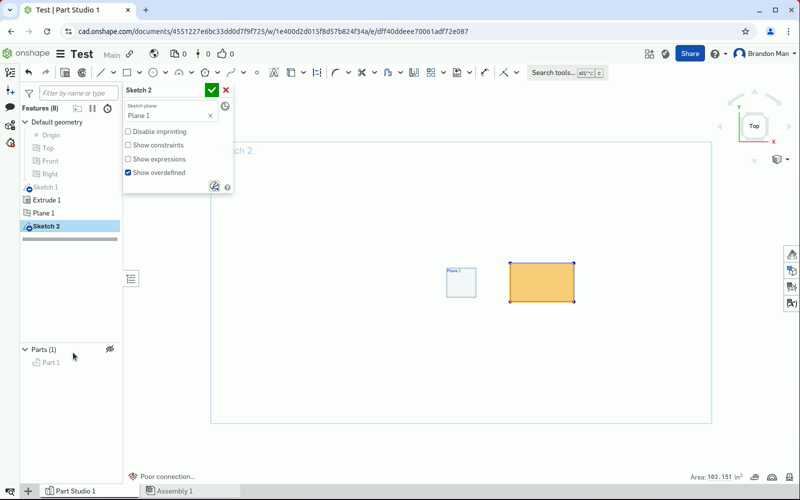
key(shift+e)
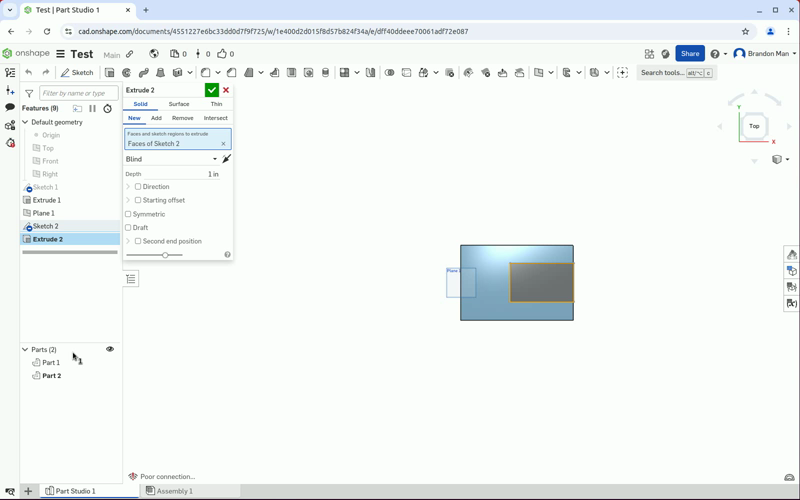
mouse_move(143, 106)
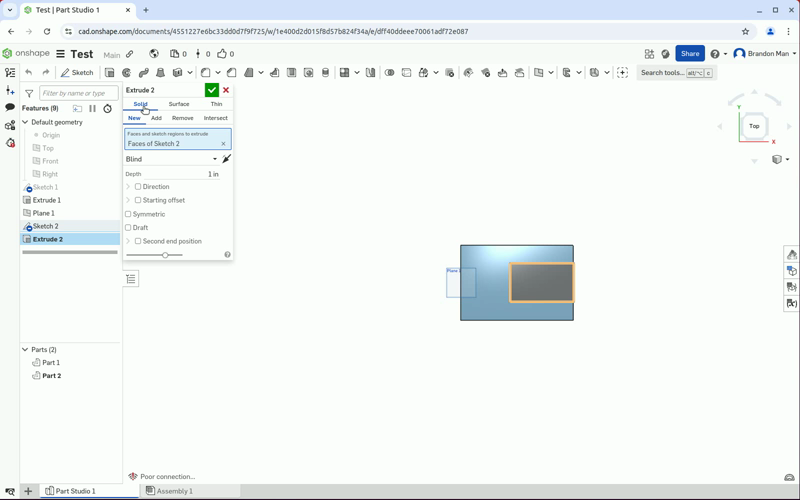
click(143, 106)
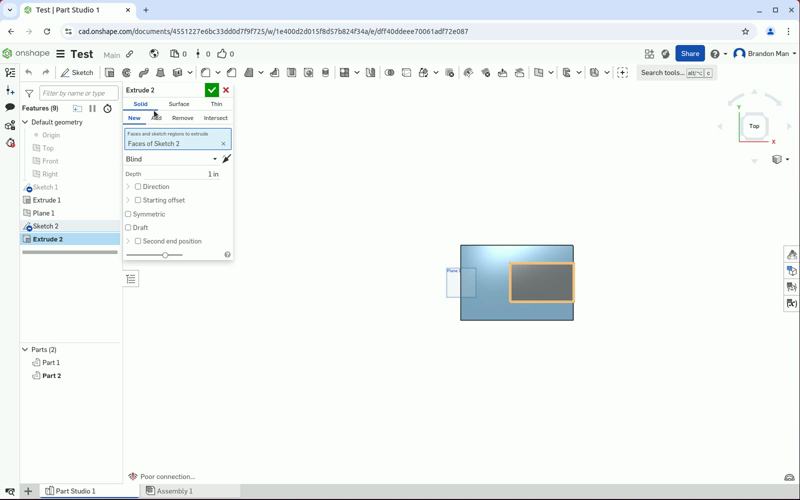
mouse_move(186, 120)
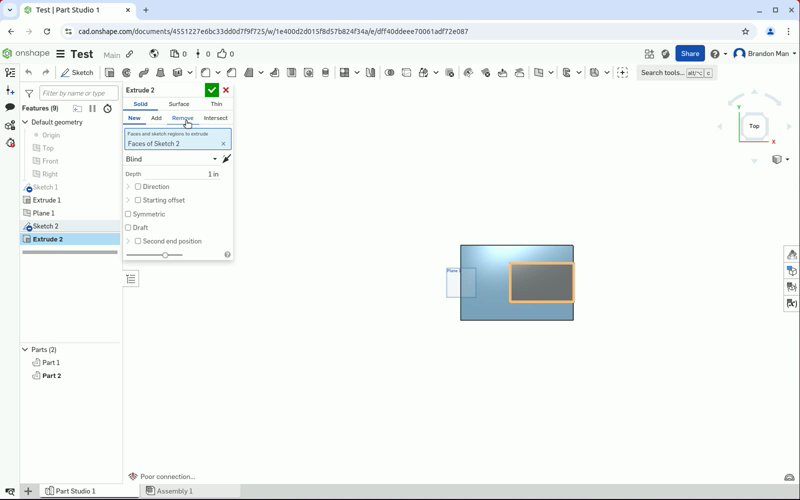
click(186, 120)
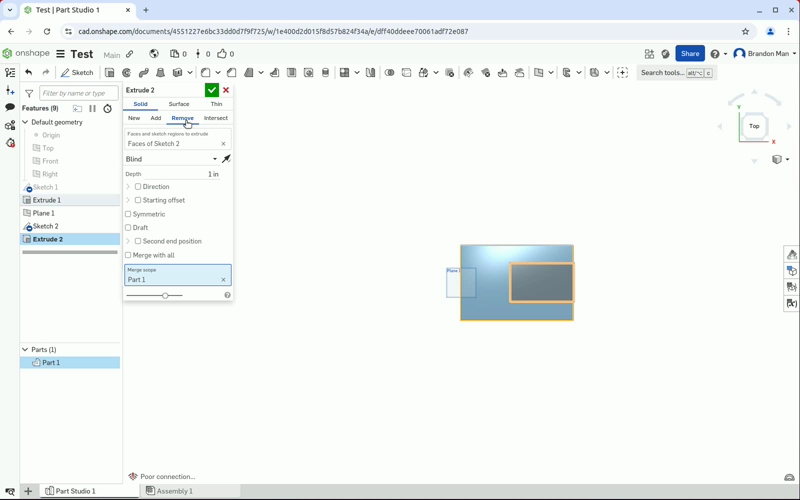
key(tab, 4)
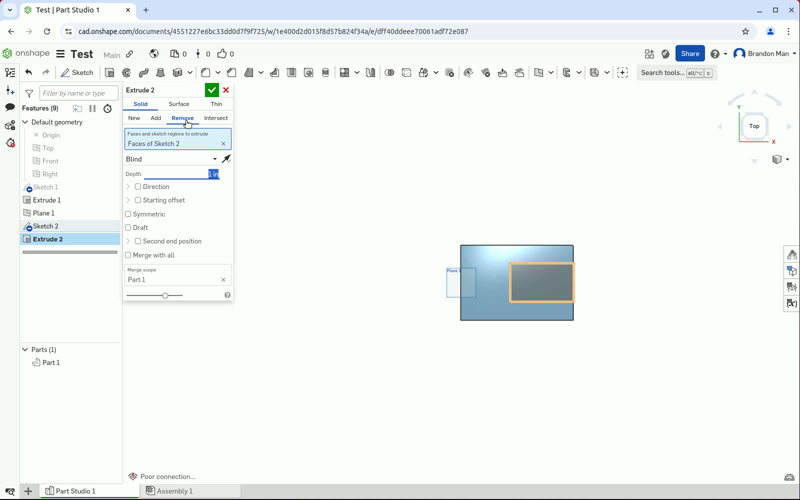
text(15.405)
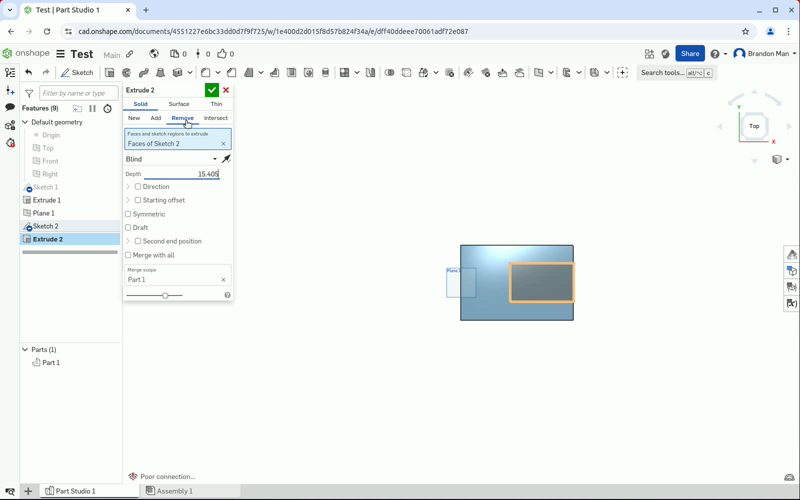
key(tab, 6)
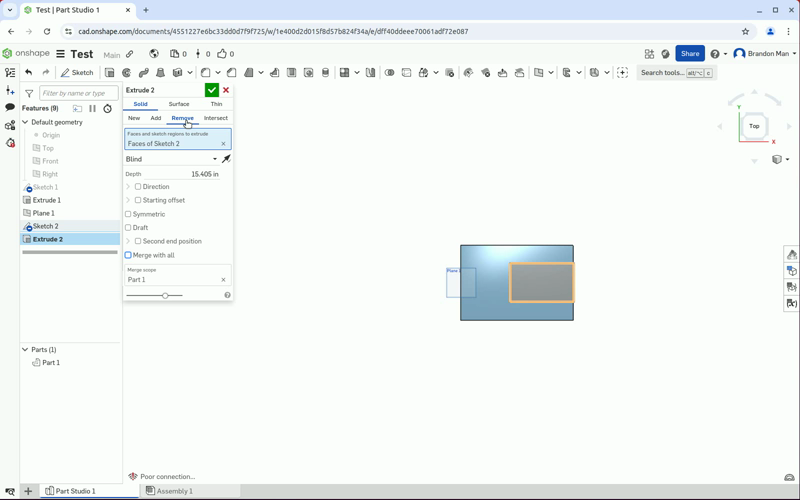
key(space)
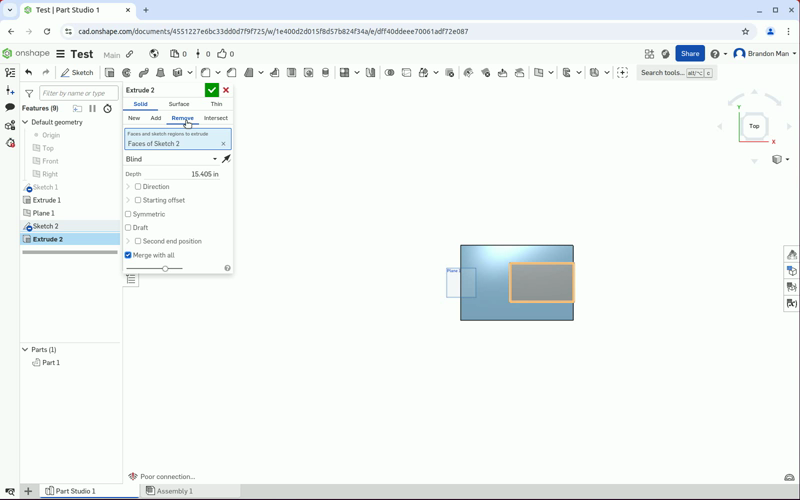
key(enter)
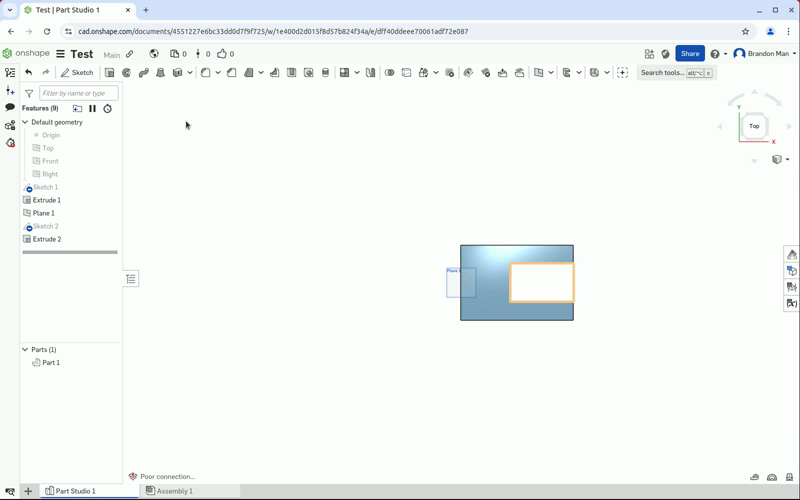
key(shift+h)
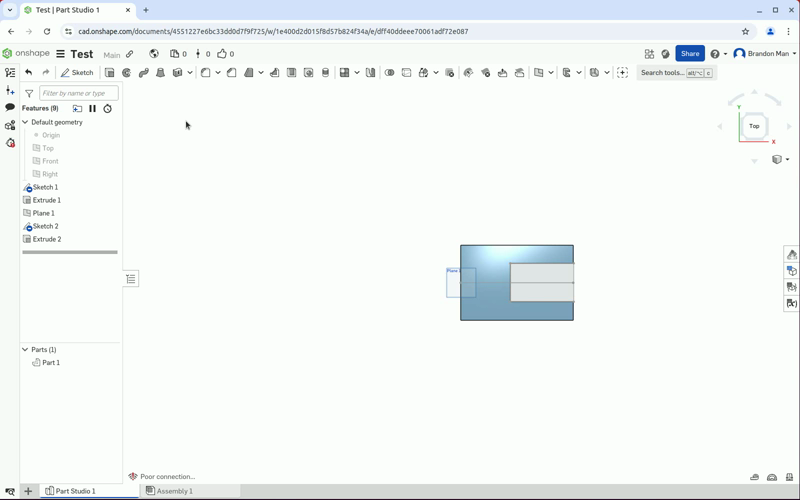
key(shift+h)
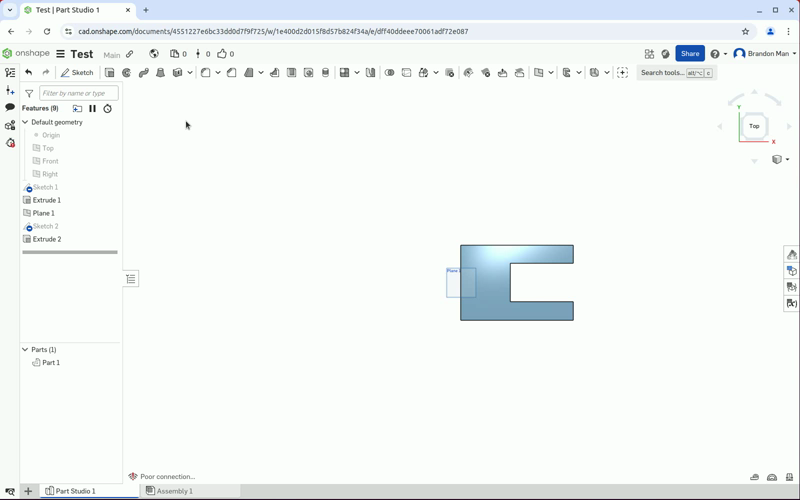
mouse_move(73, 189)
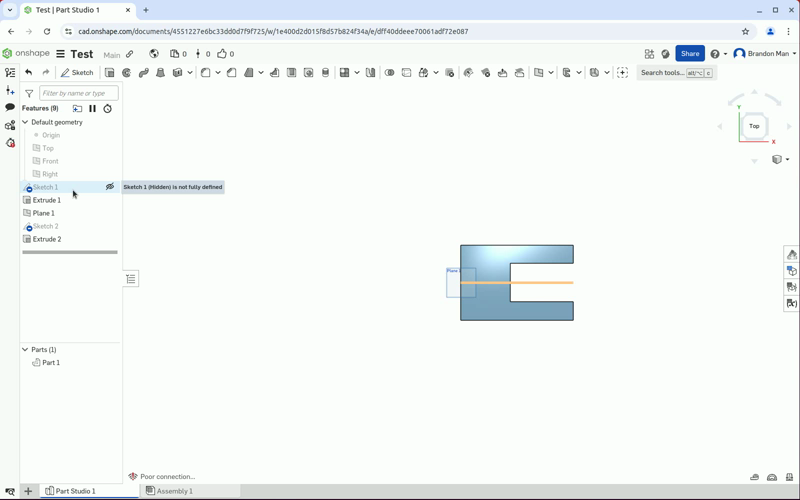
click(73, 189)
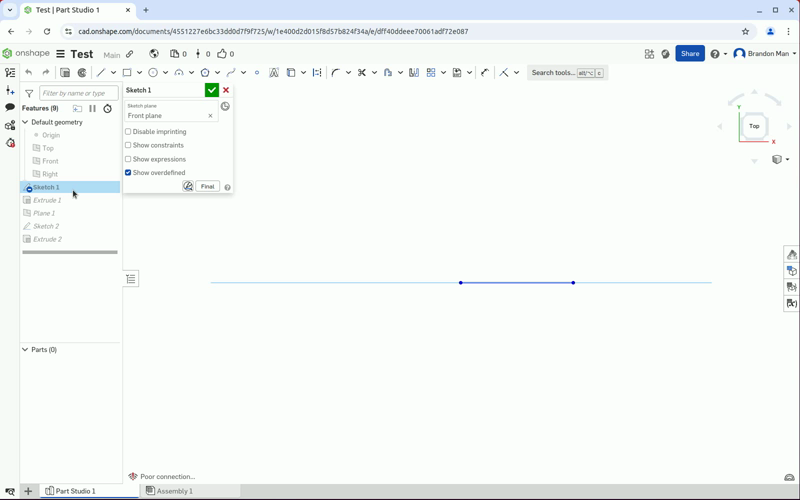
mouse_move(229, 92)
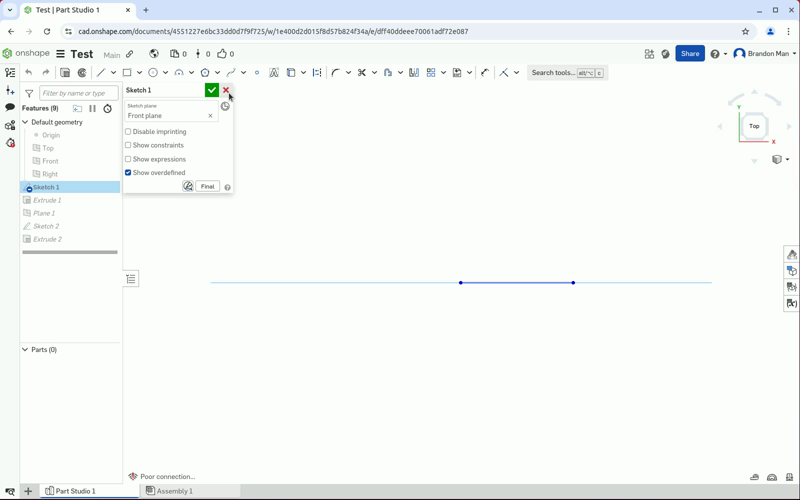
click(229, 92)
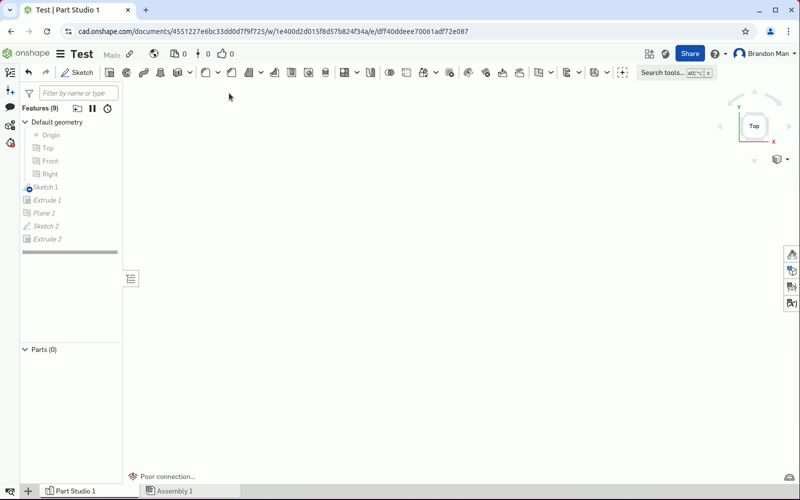
mouse_move(73, 352)
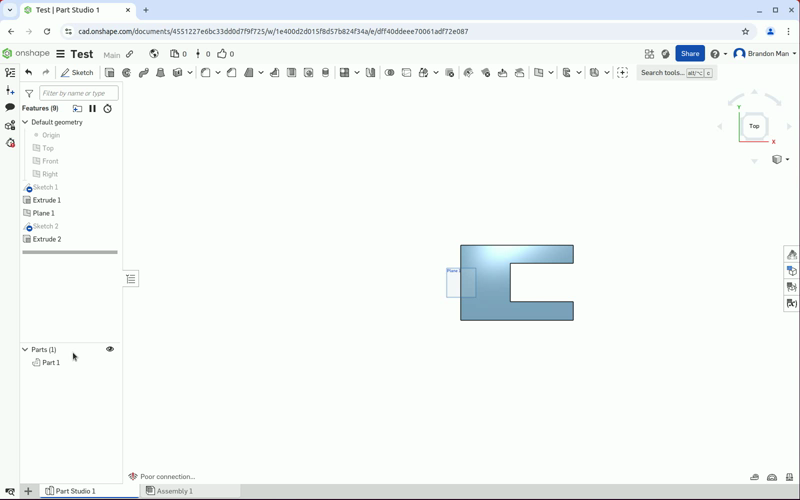
key(y)
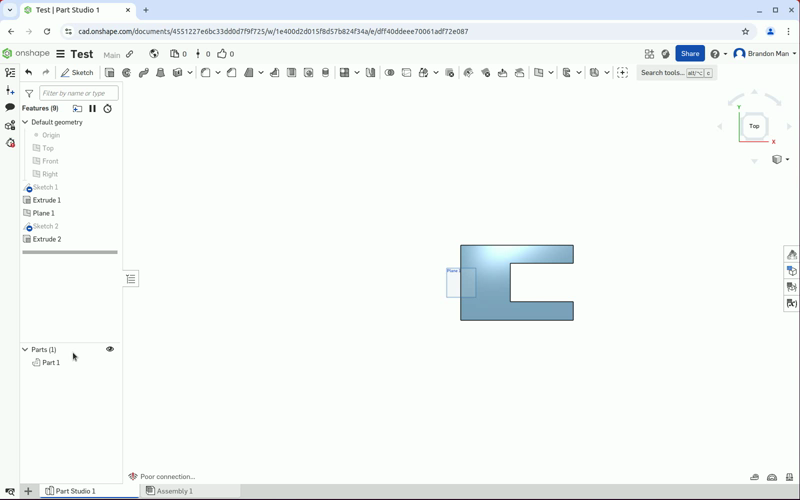
key(shift+p)
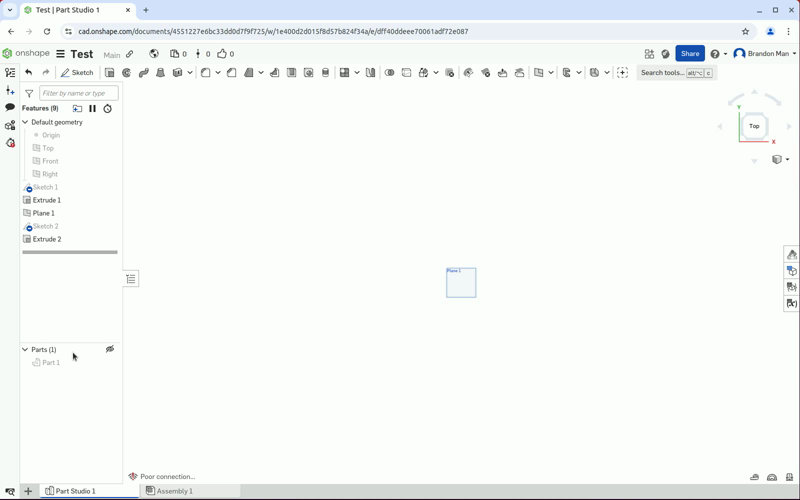
key(space)
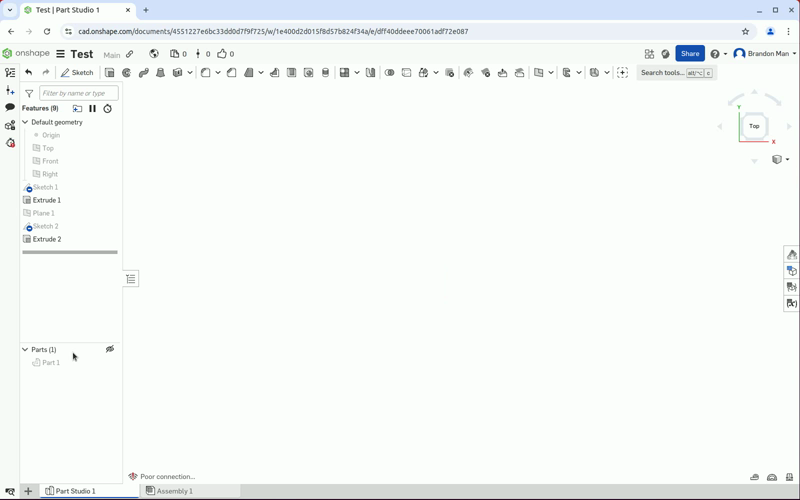
key_down(shift)
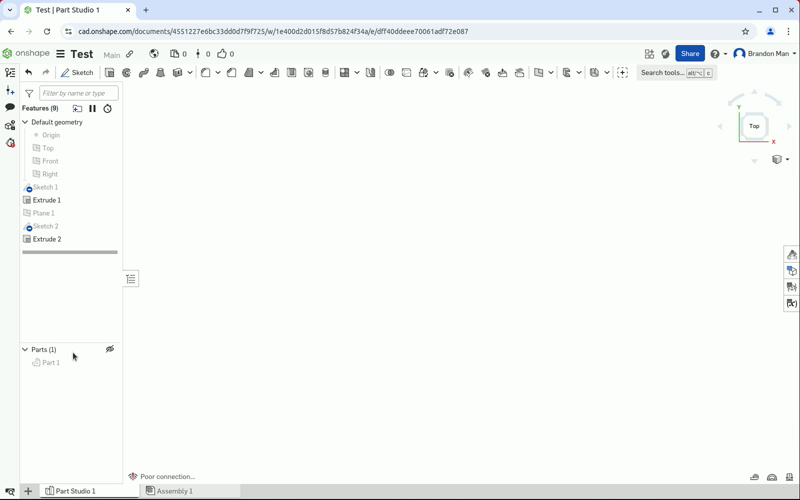
key(up)
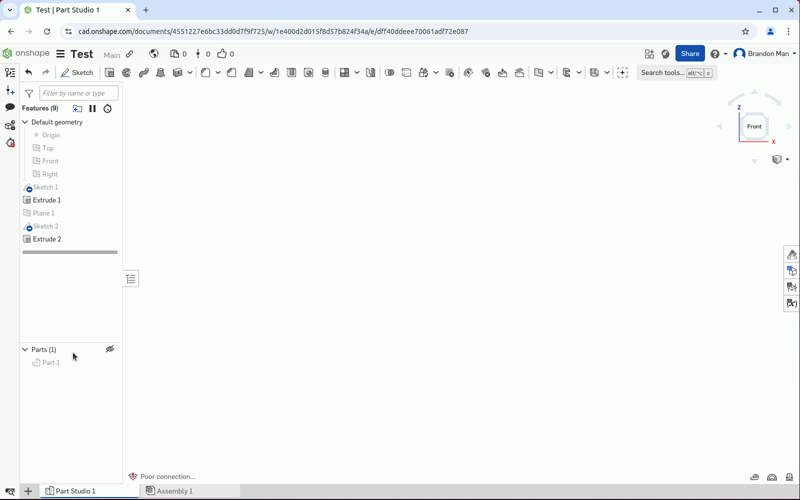
key_up(shift)
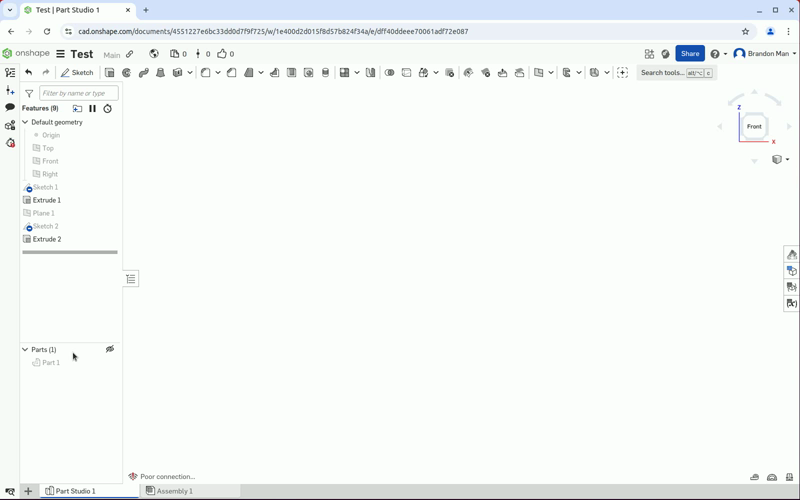
key(space)
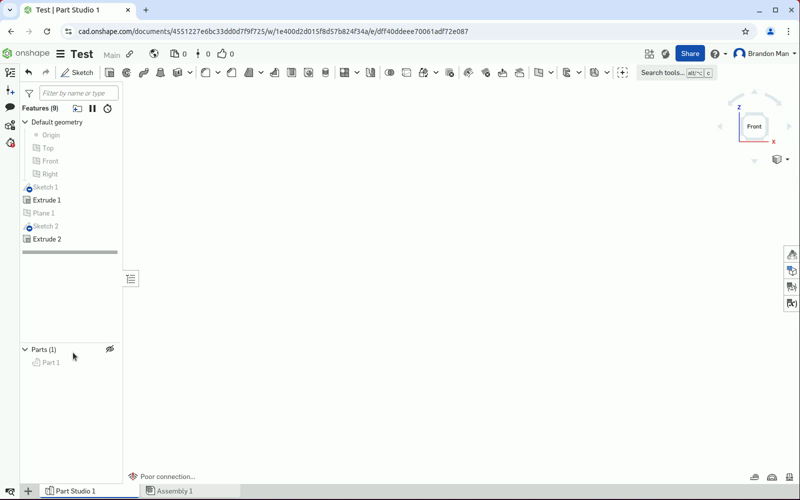
key_down(shift)
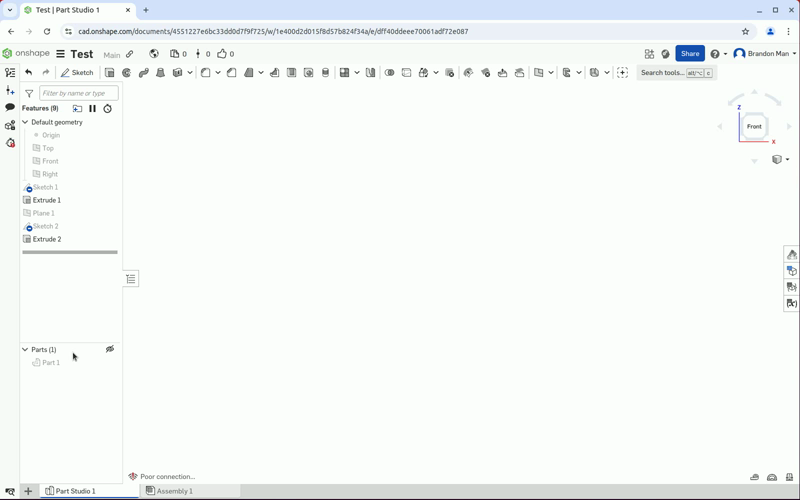
key(left)
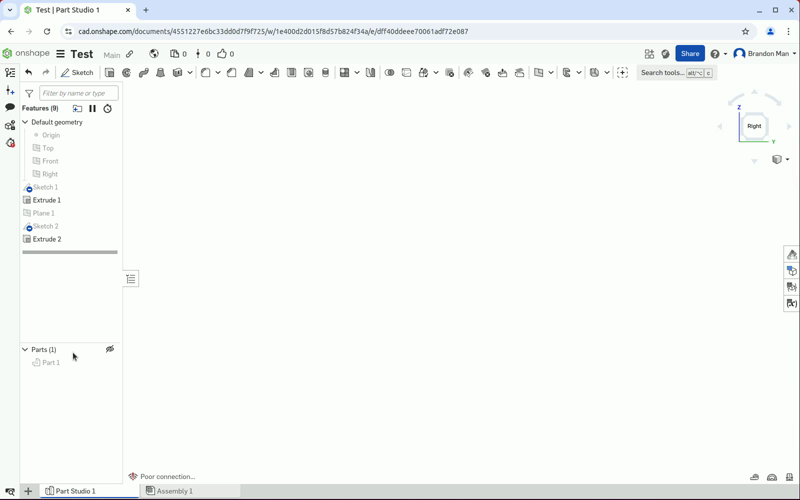
key_up(shift)
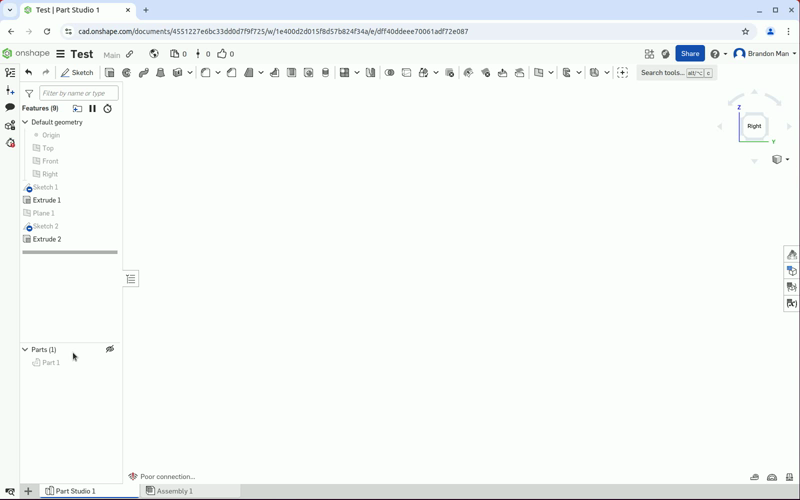
mouse_move(73, 352)
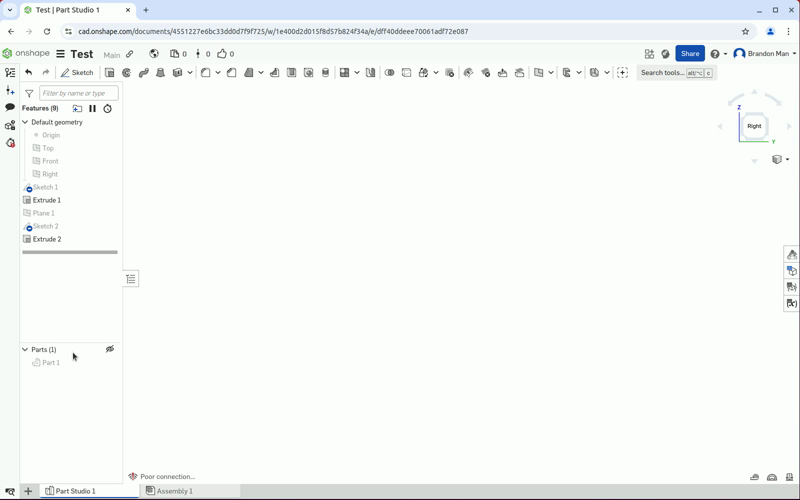
key(shift+y)
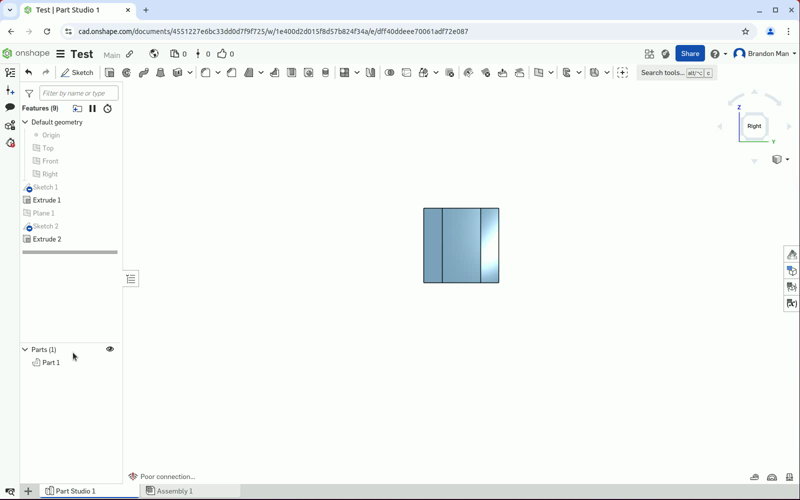
mouse_move(541, 75)
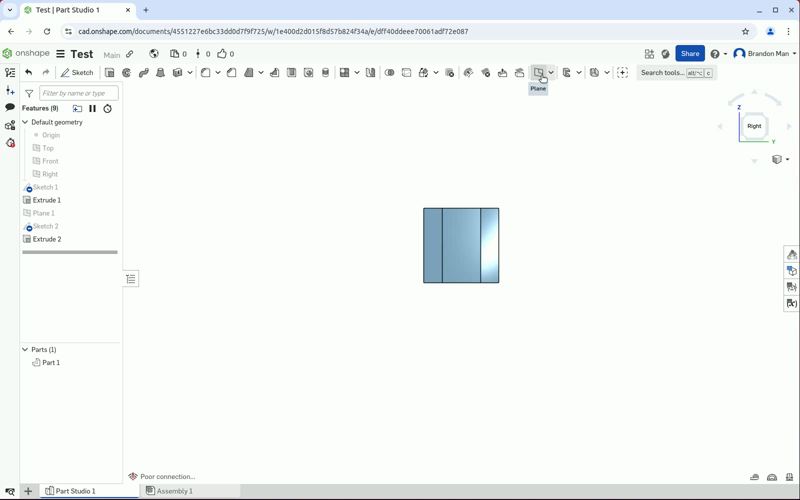
click(541, 75)
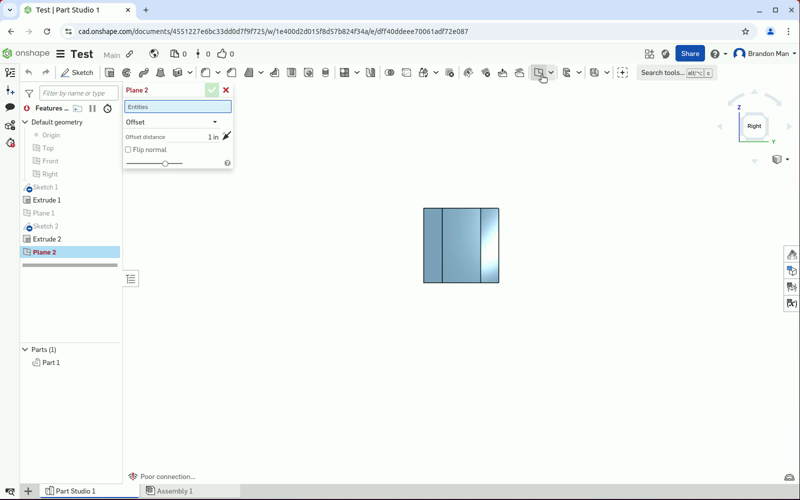
mouse_move(73, 176)
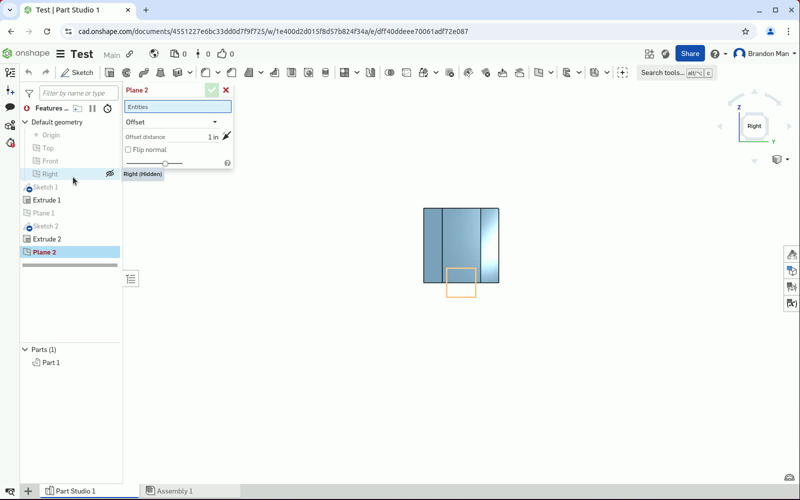
click(73, 176)
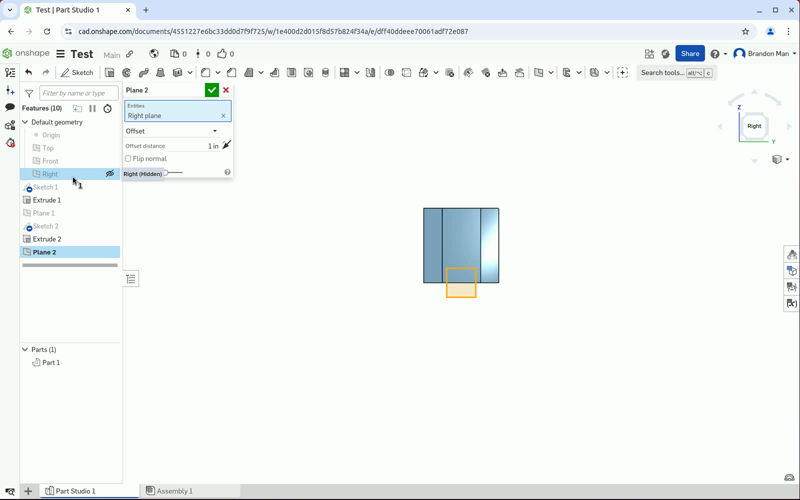
key(tab, 2)
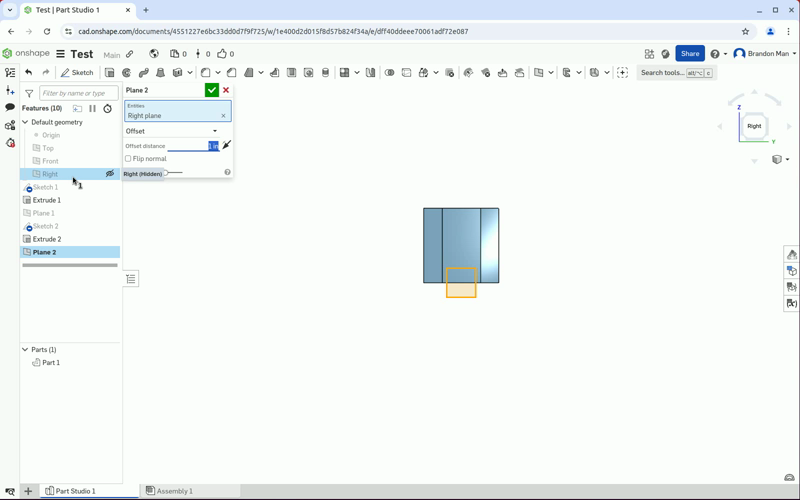
text(23.108)
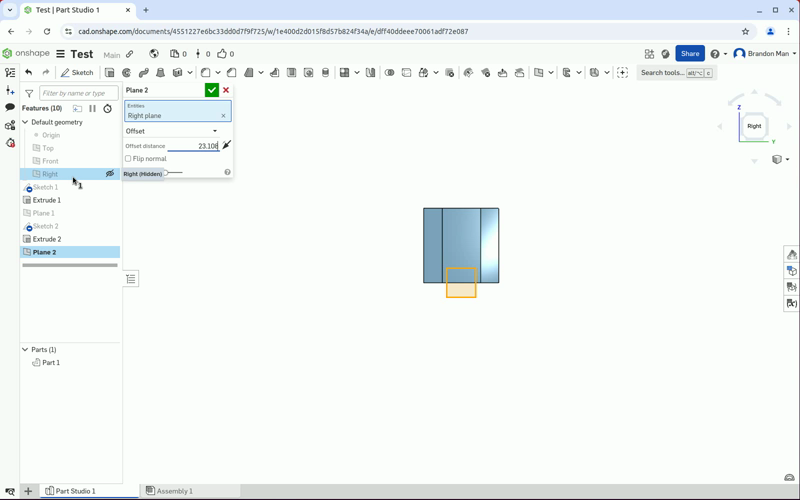
key(enter, 2)
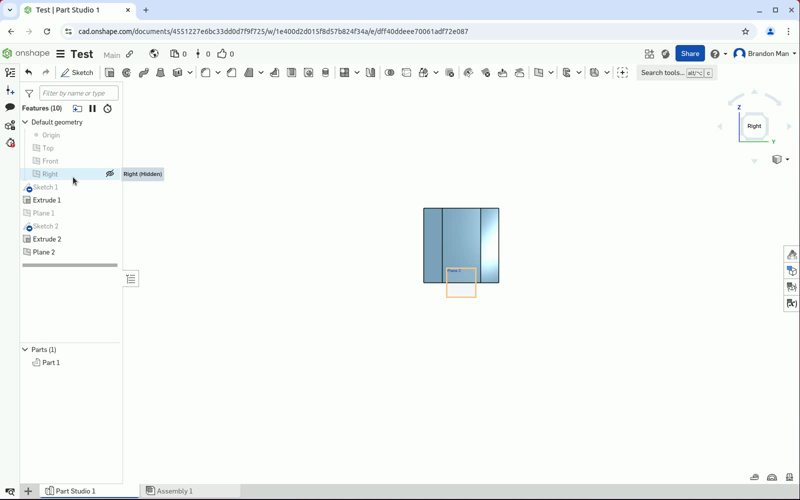
key(shift+s)
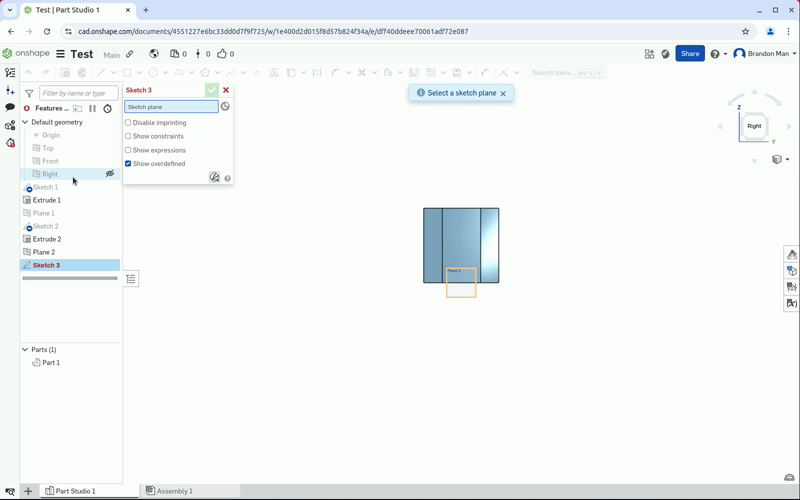
mouse_move(73, 254)
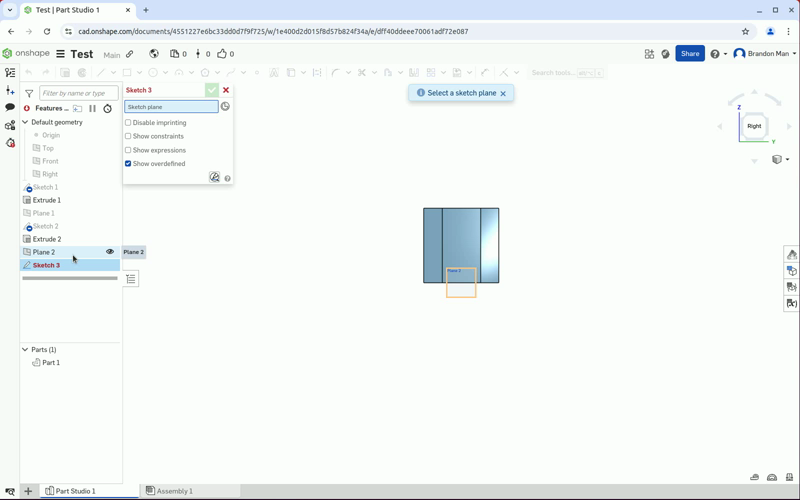
click(73, 254)
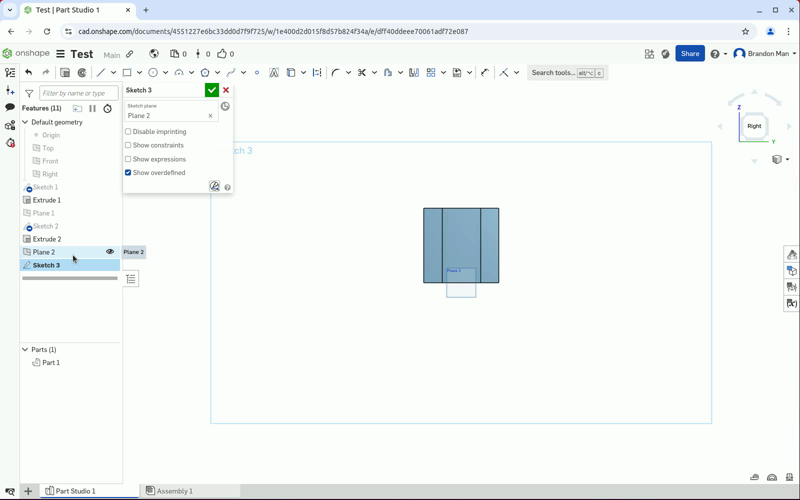
mouse_move(73, 352)
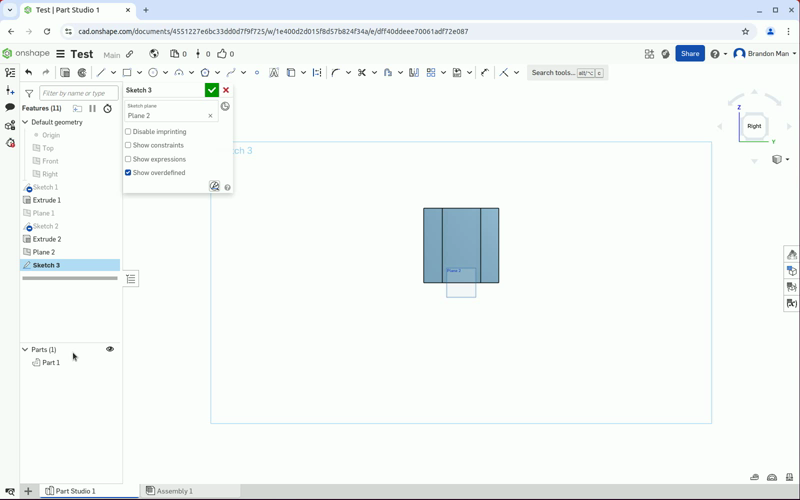
key(y)
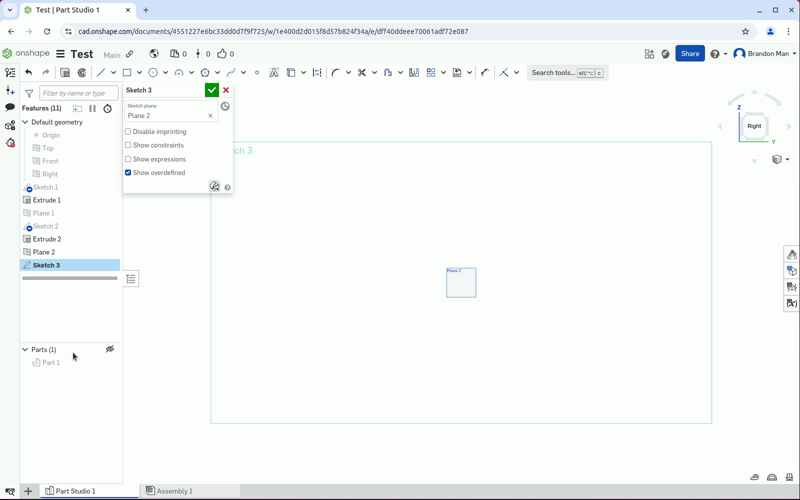
key(l)
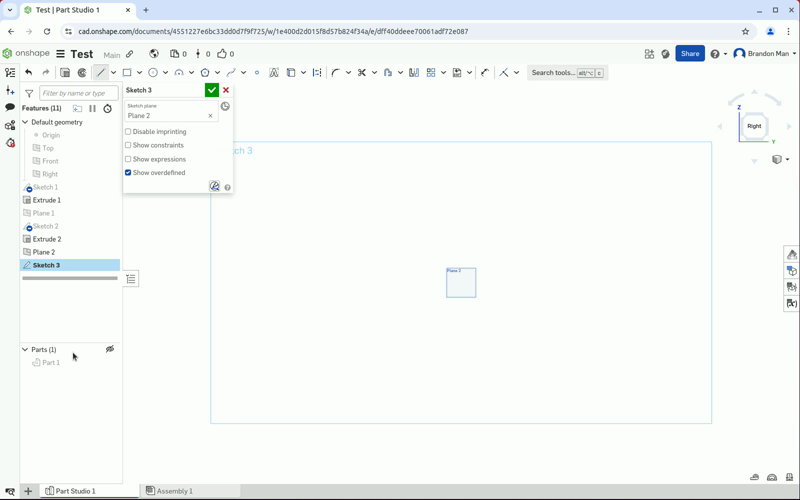
key_down(shift)
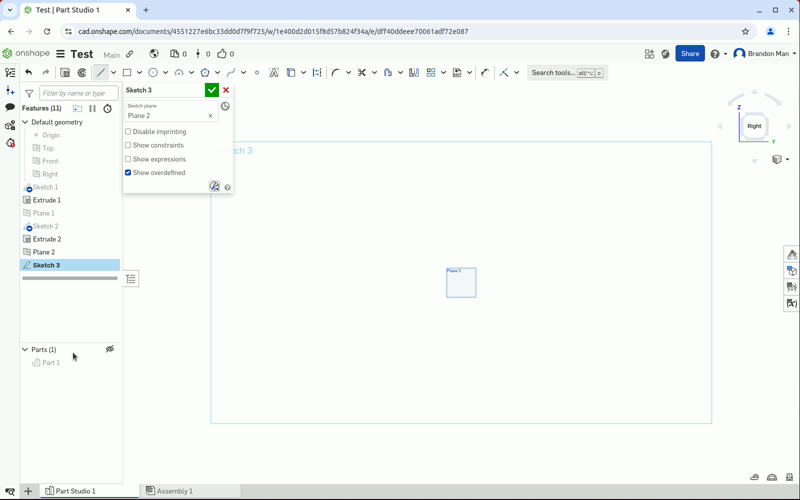
mouse_move(422, 282)
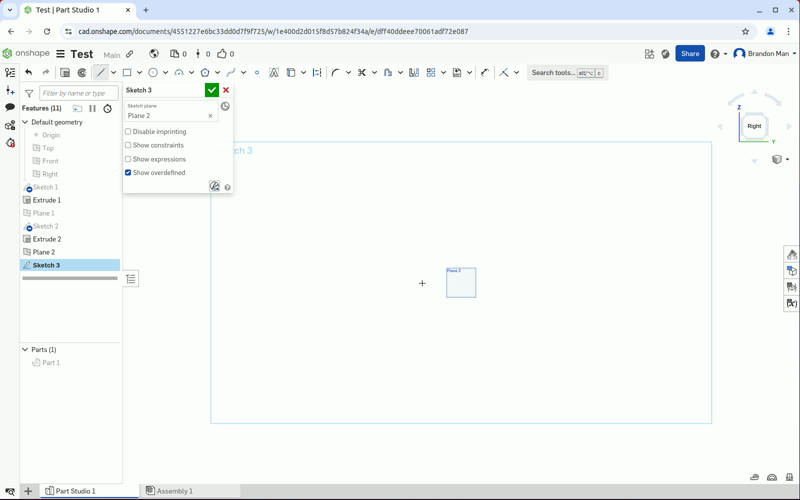
click(422, 282)
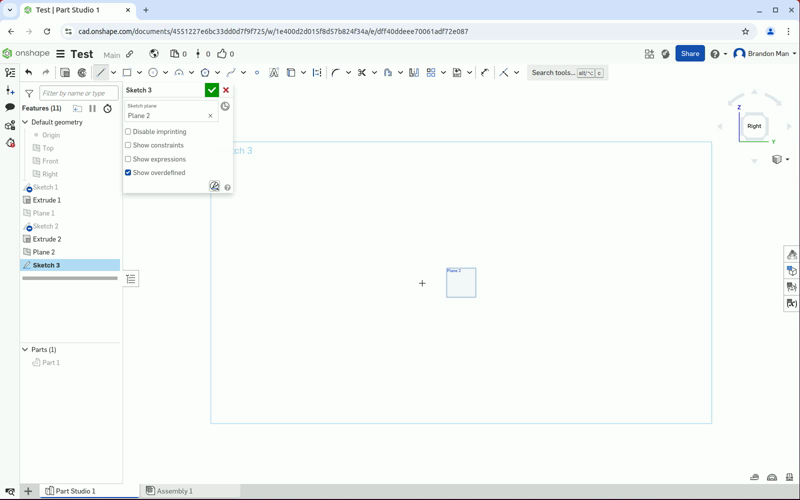
key_up(shift)
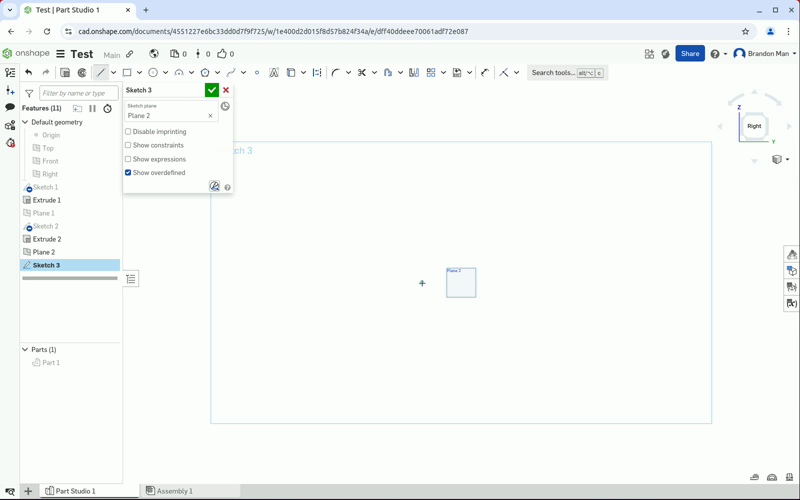
key_down(shift)
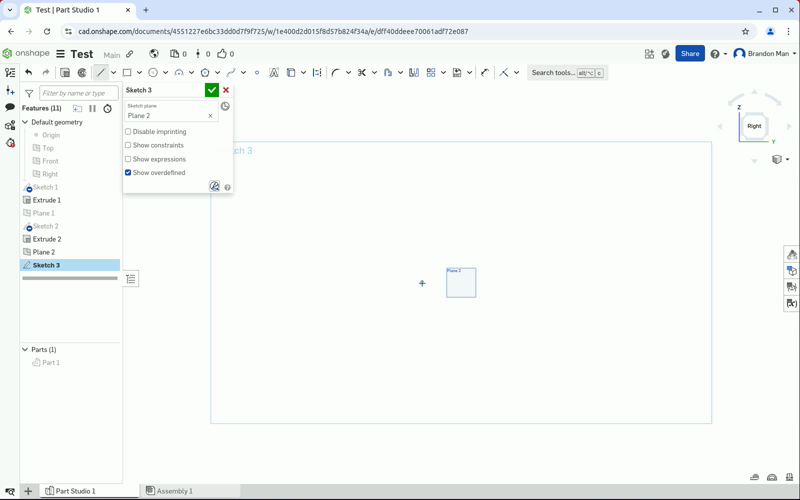
mouse_move(452, 282)
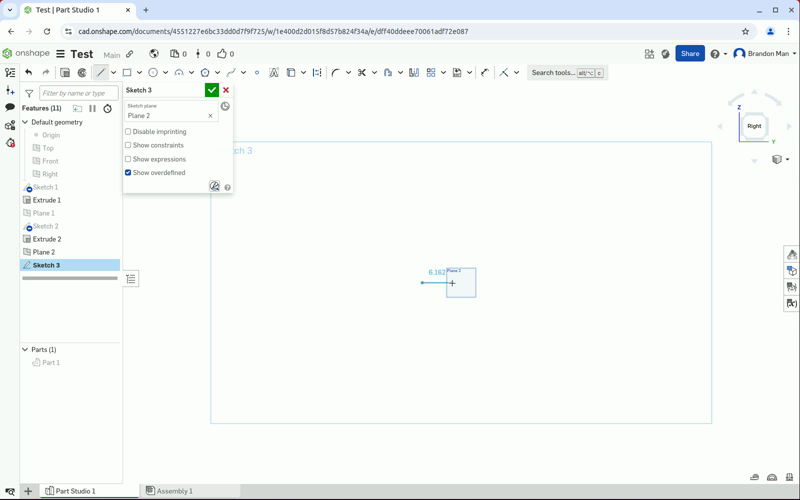
mouse_move(478, 282)
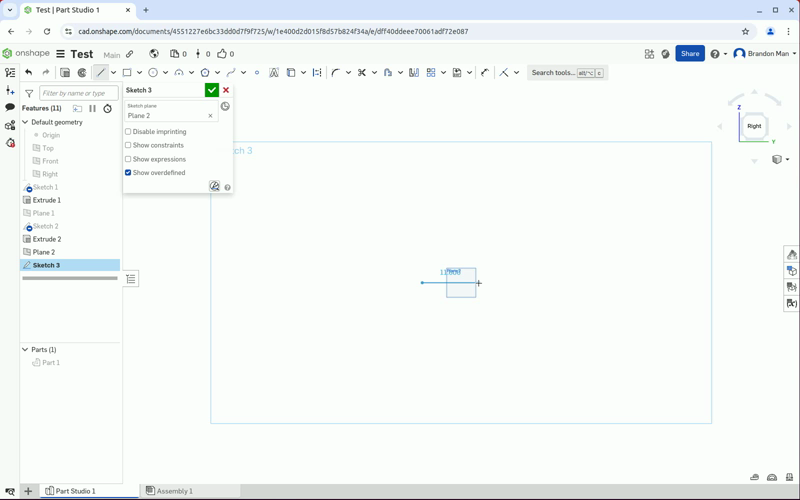
click(478, 282)
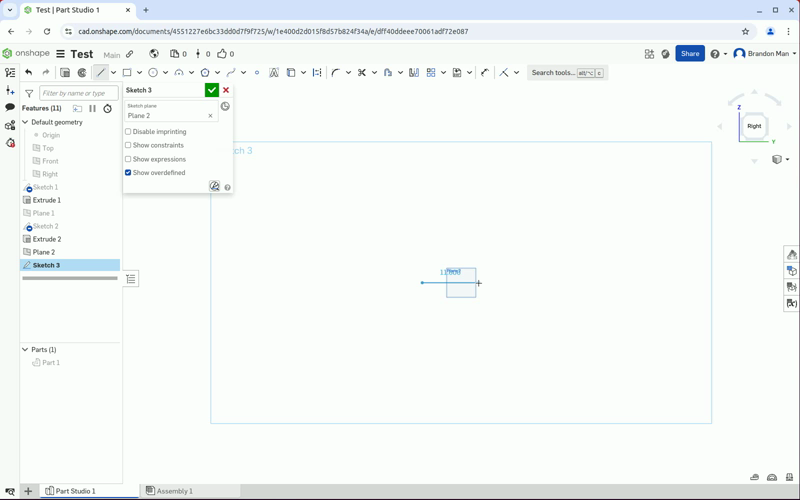
key_up(shift)
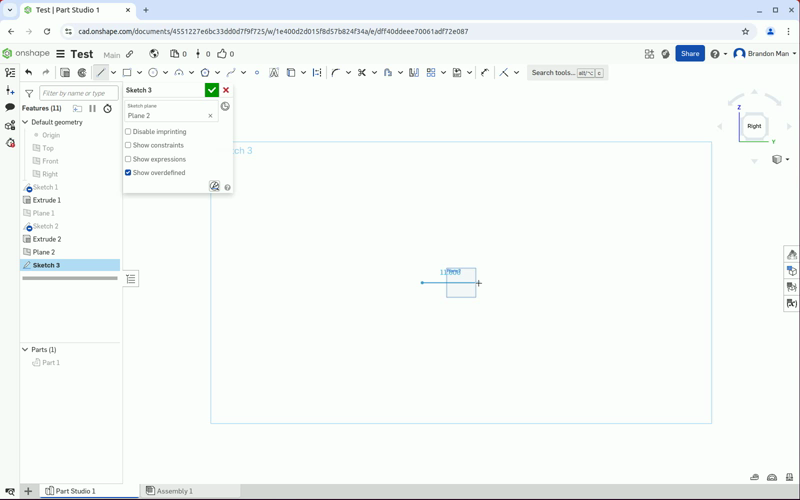
key_down(shift)
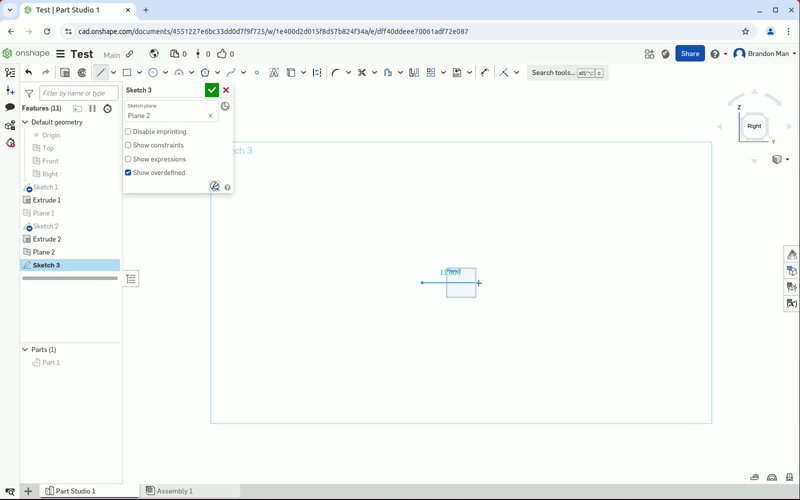
mouse_move(508, 282)
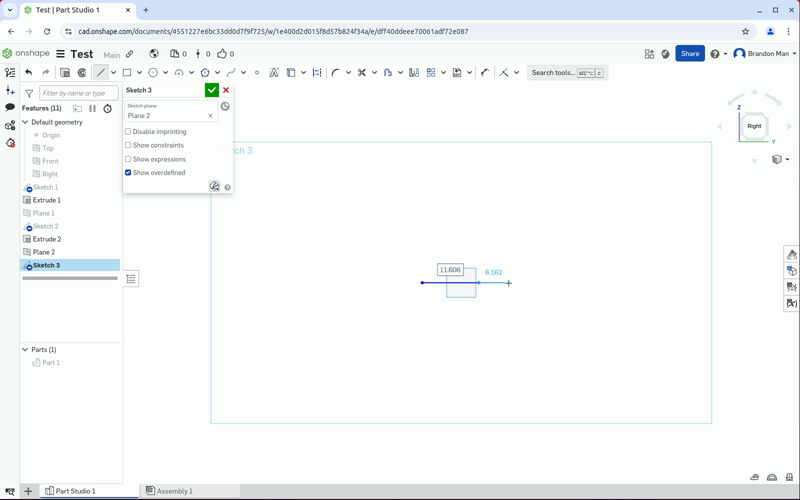
mouse_move(478, 263)
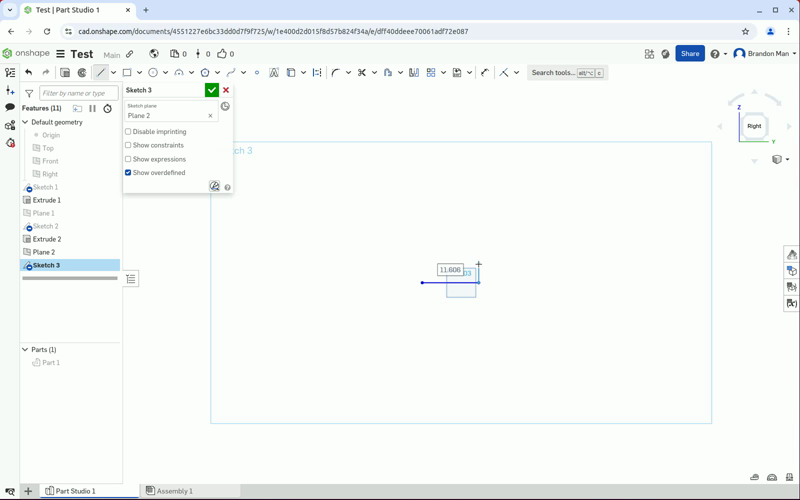
click(478, 263)
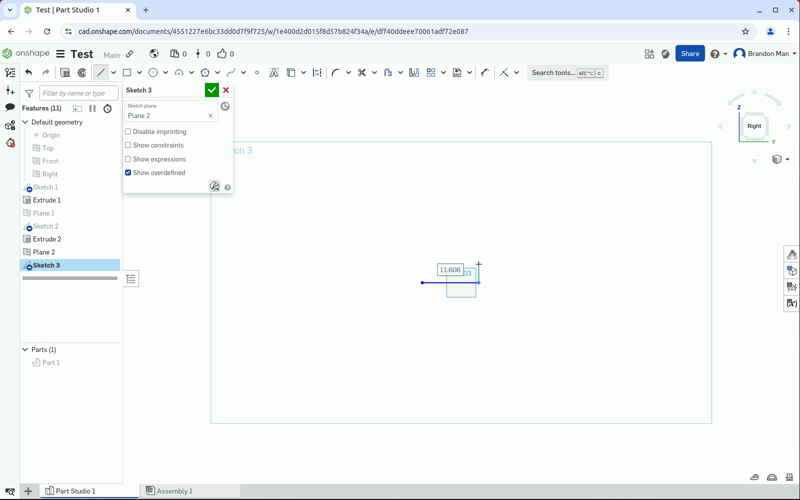
key_up(shift)
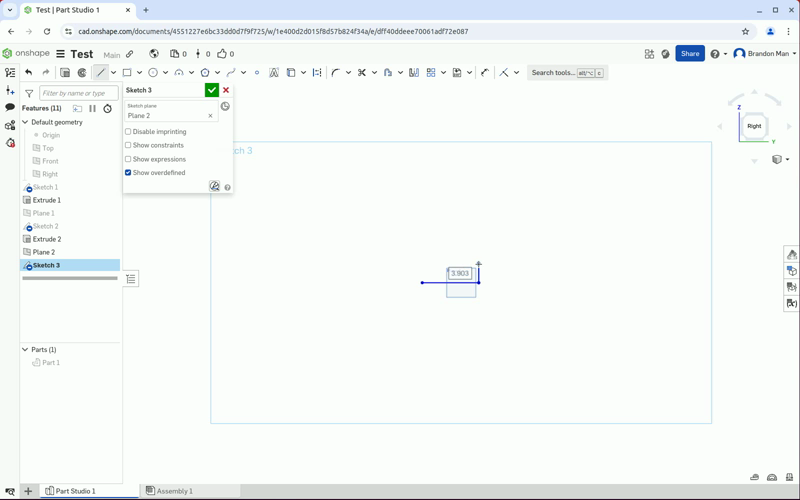
key_down(shift)
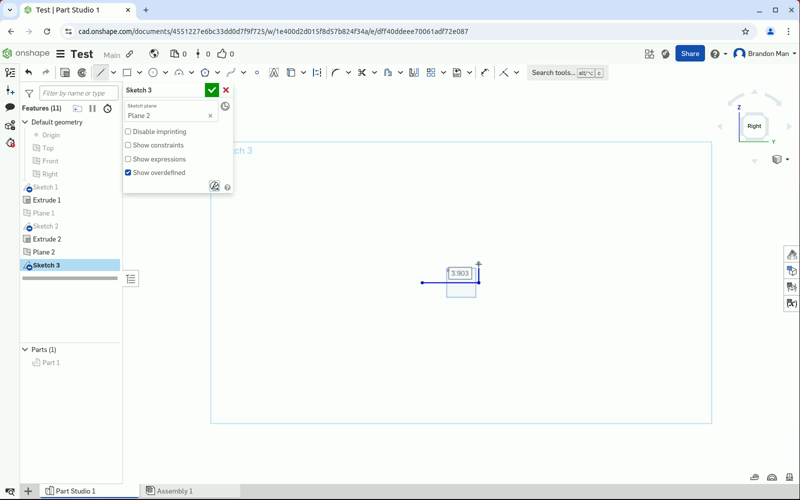
mouse_move(508, 263)
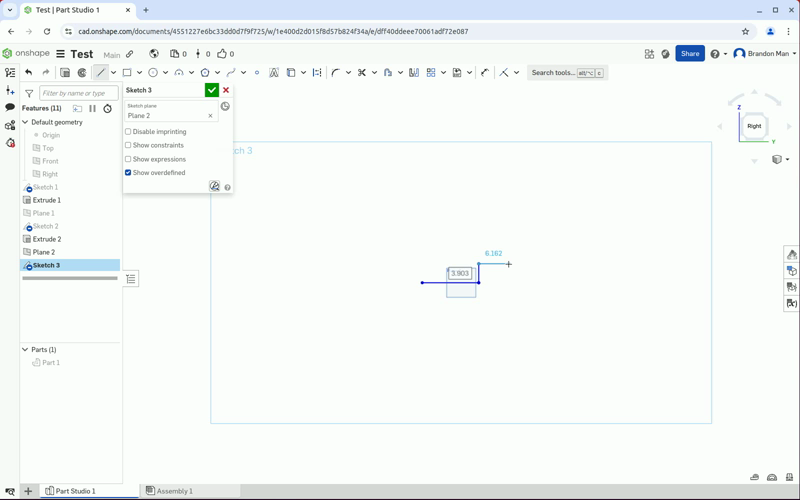
mouse_move(422, 263)
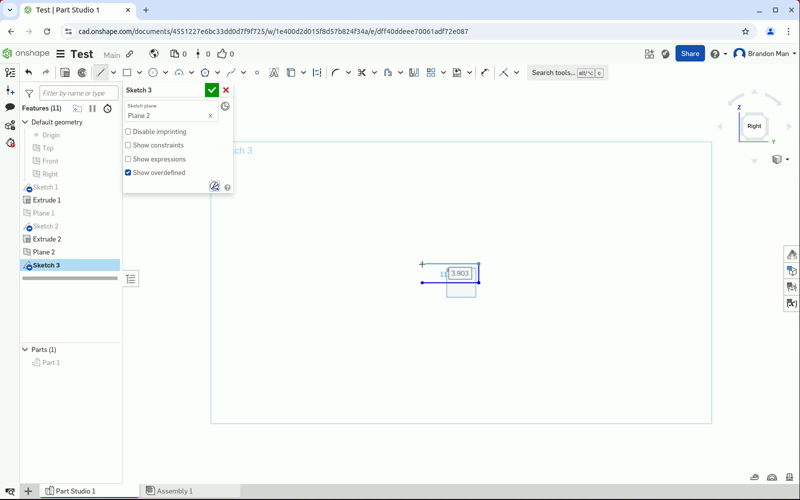
click(422, 263)
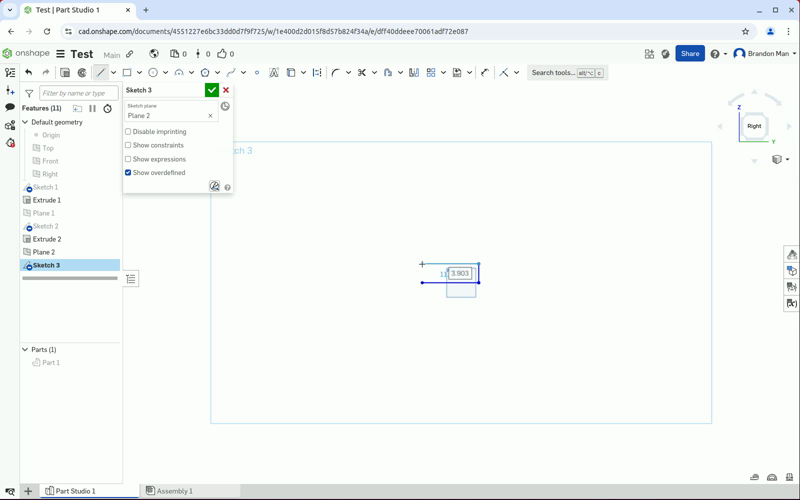
key_up(shift)
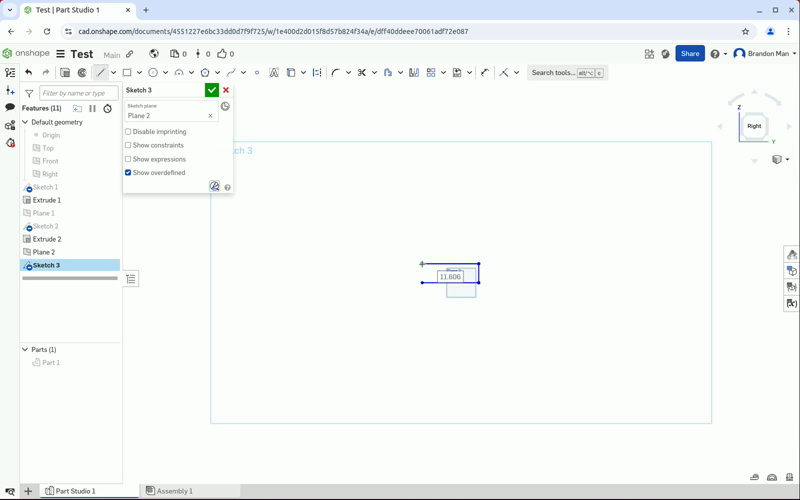
mouse_move(452, 263)
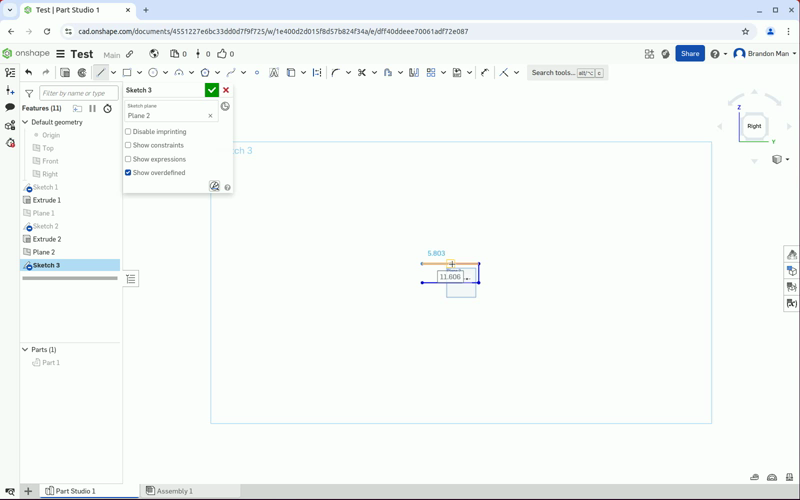
key_down(shift)
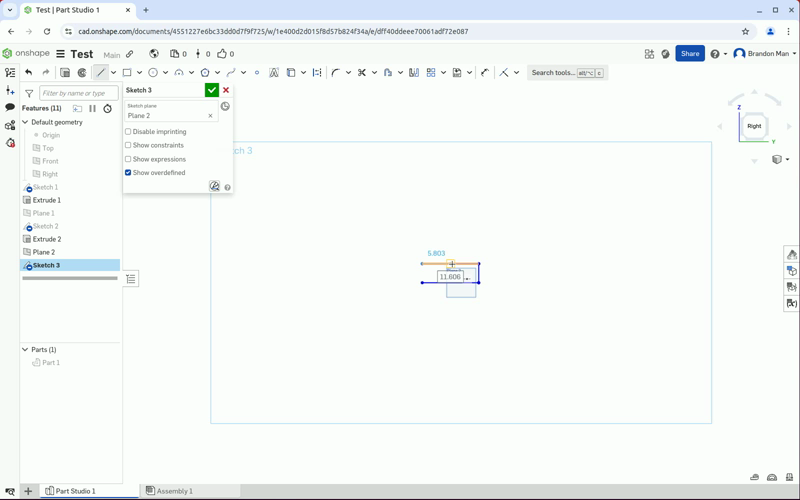
mouse_move(422, 282)
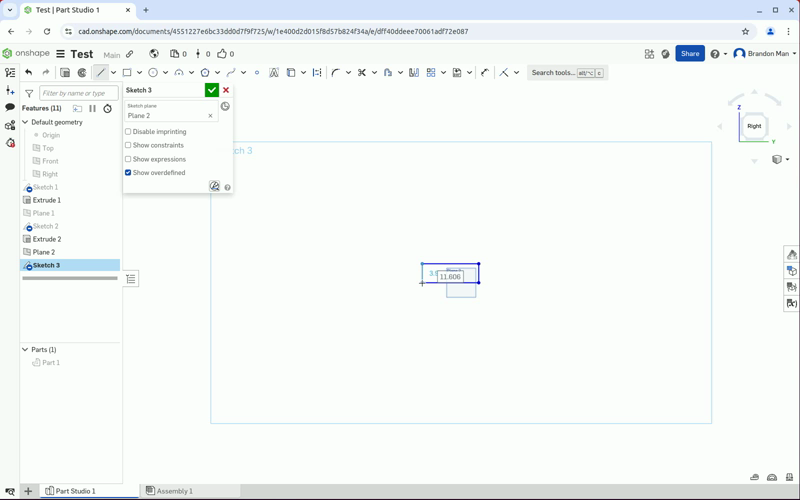
key_up(shift)
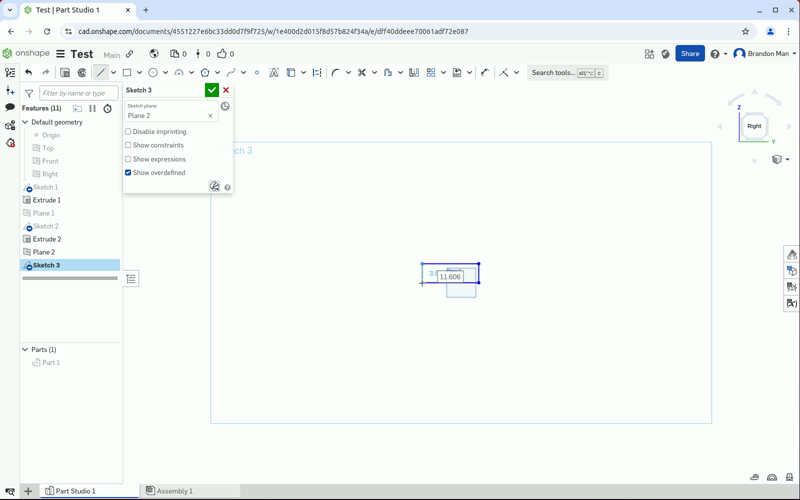
click(422, 282)
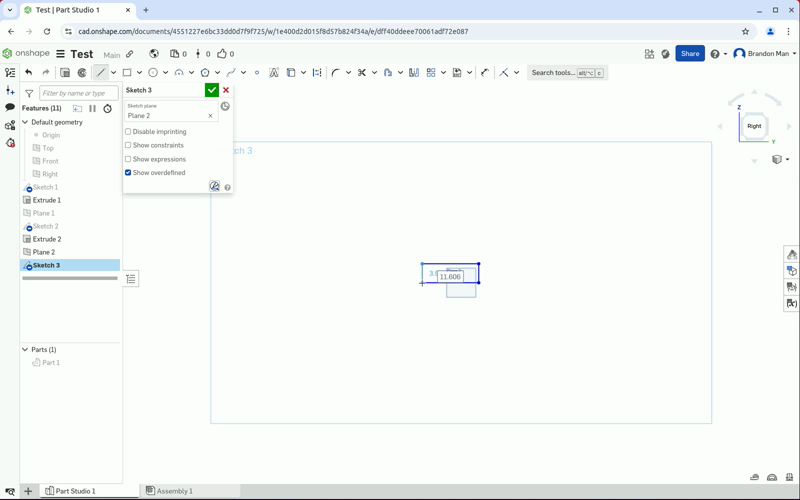
key(esc)
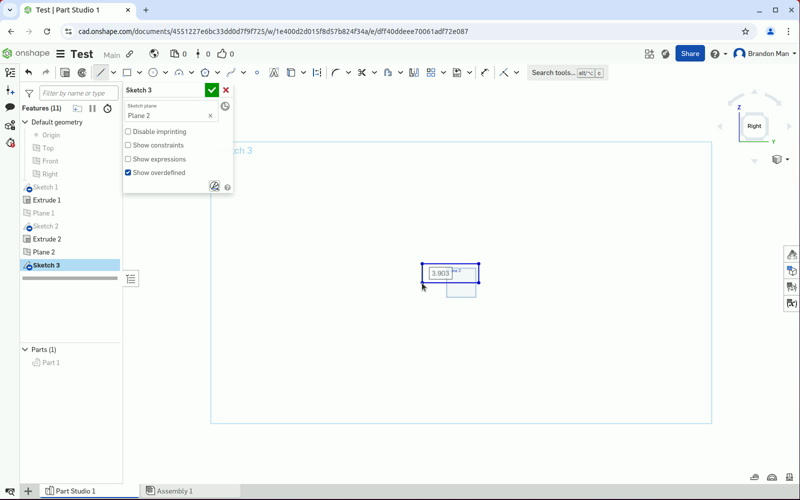
mouse_move(425, 278)
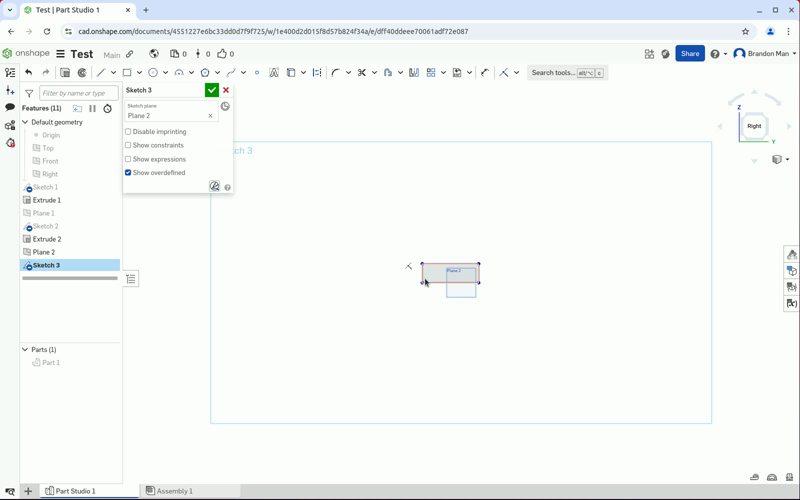
scroll(6)
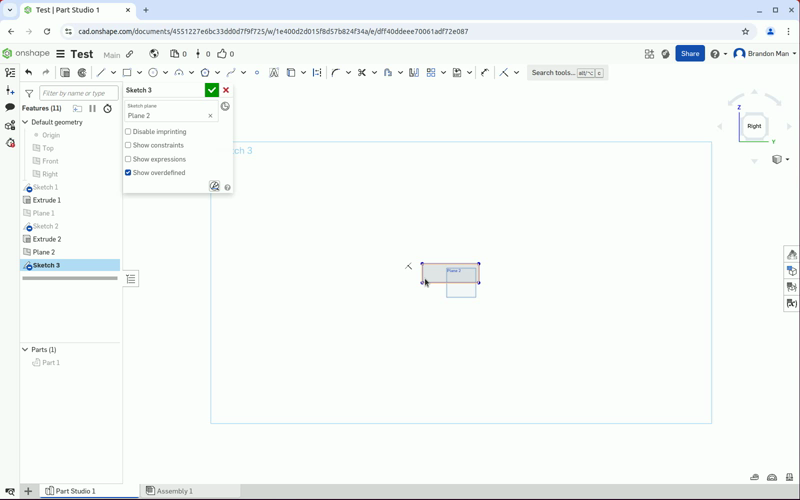
scroll(6)
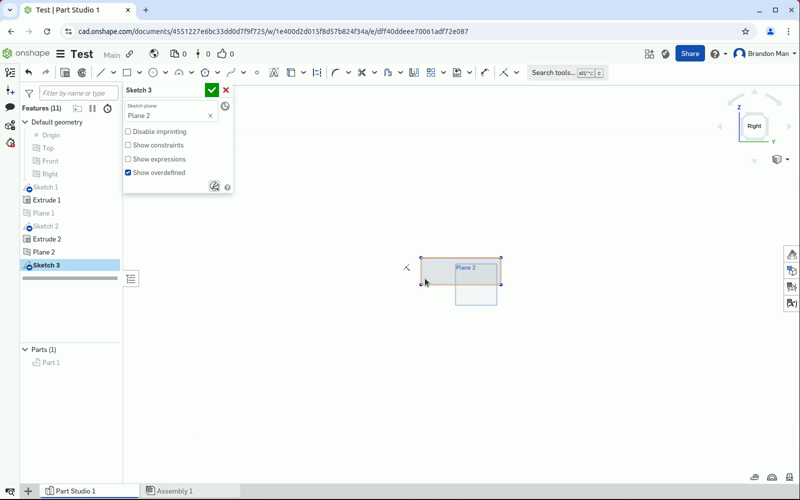
scroll(6)
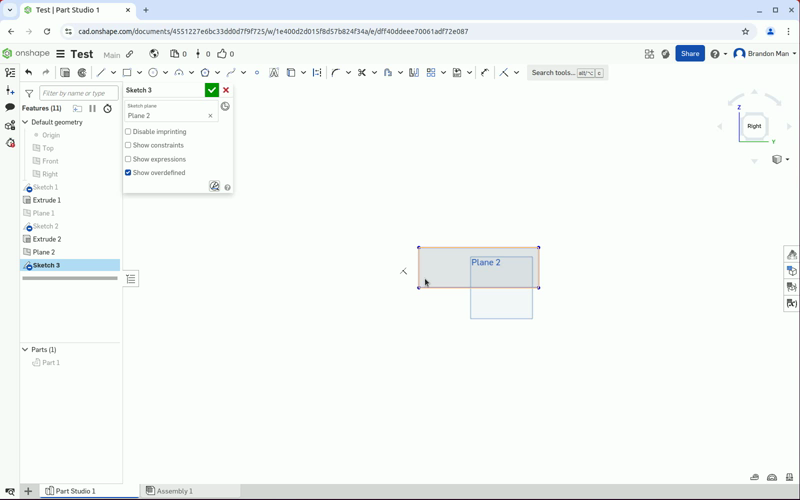
scroll(6)
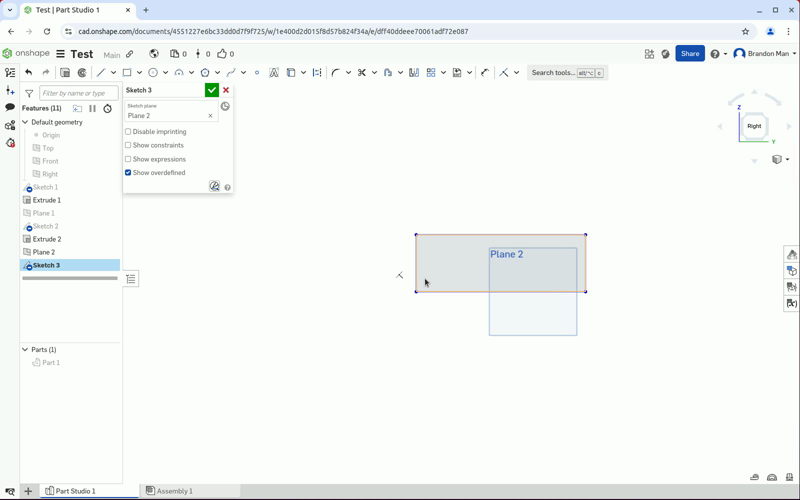
scroll(6)
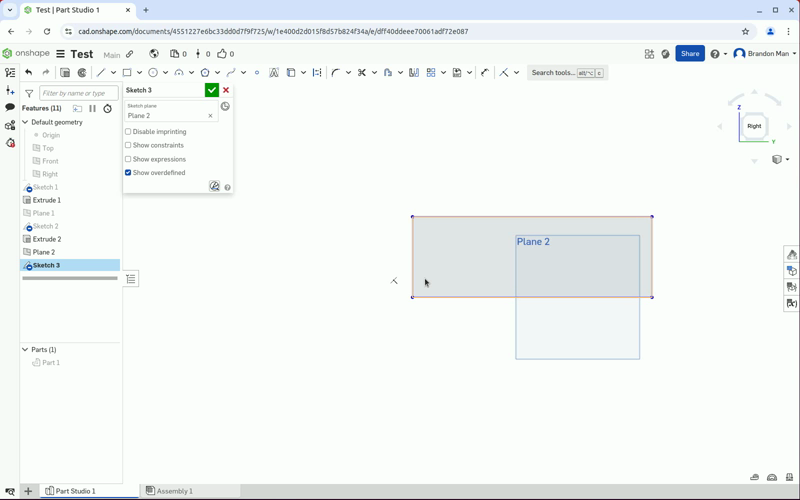
scroll(6)
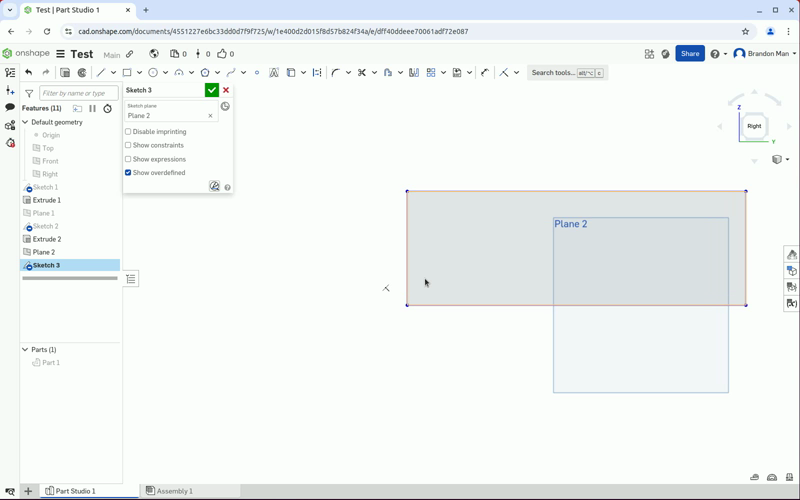
scroll(6)
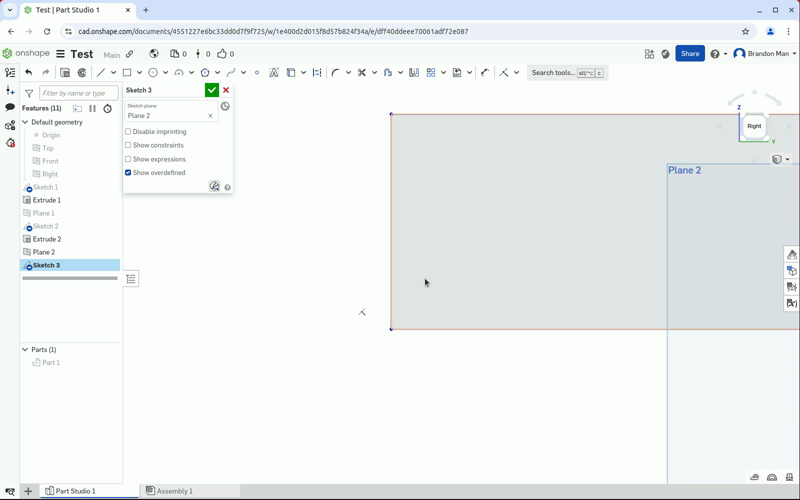
click(425, 278)
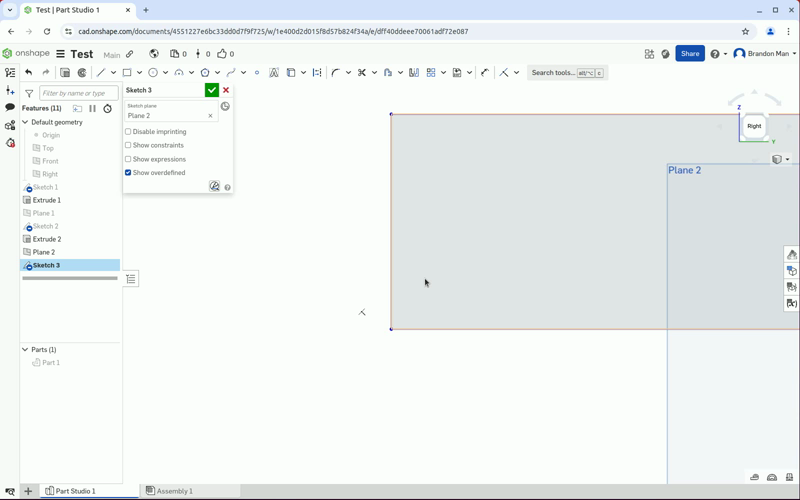
scroll(-6)
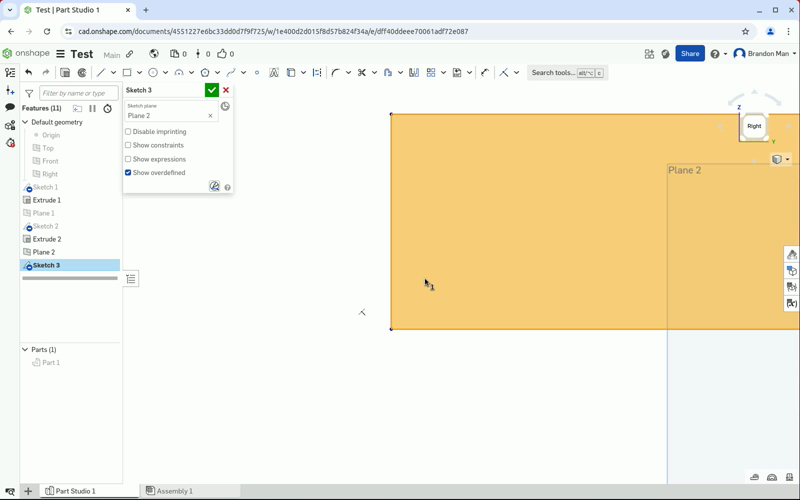
scroll(-6)
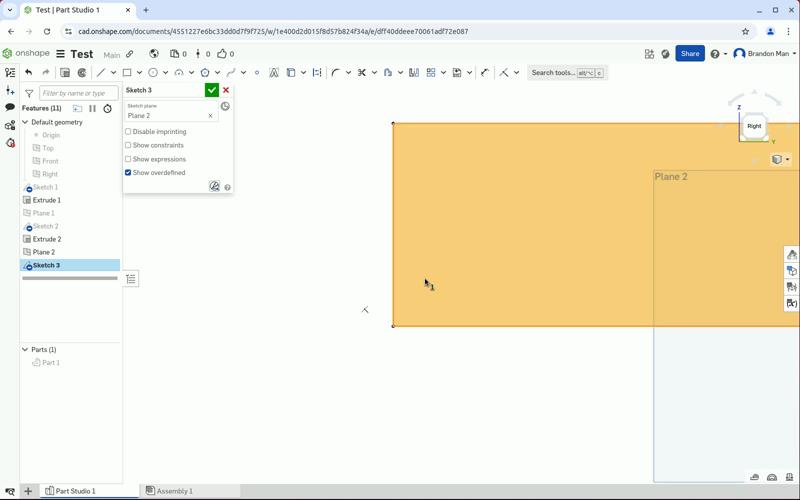
scroll(-6)
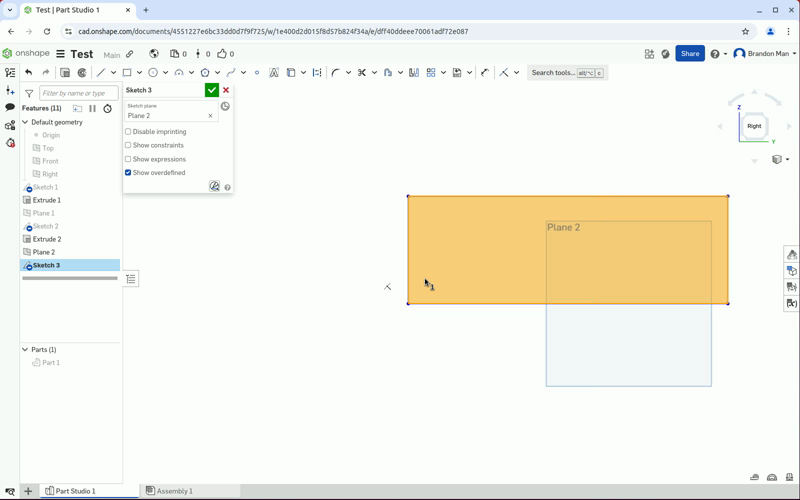
scroll(-6)
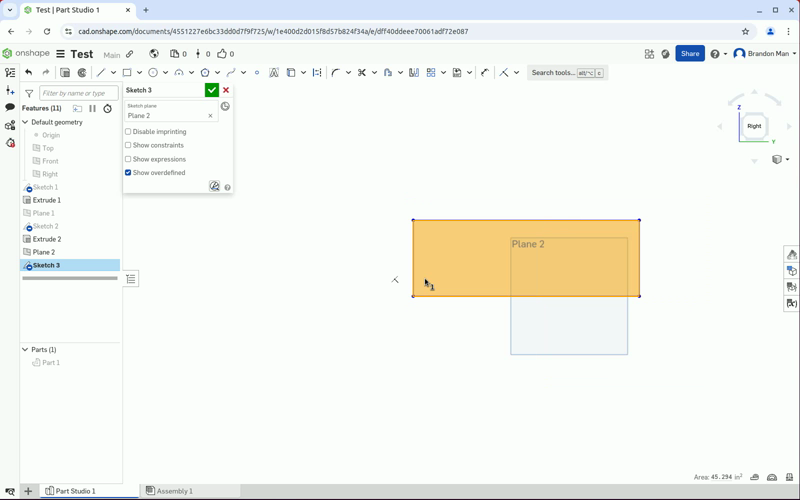
scroll(-6)
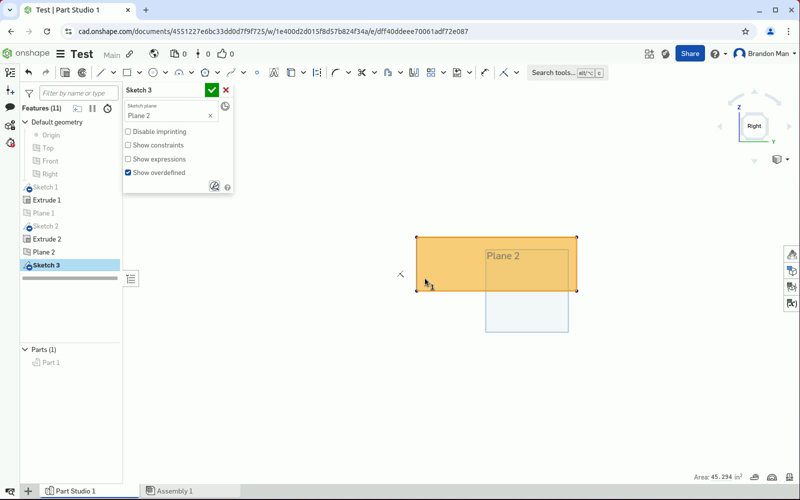
scroll(-6)
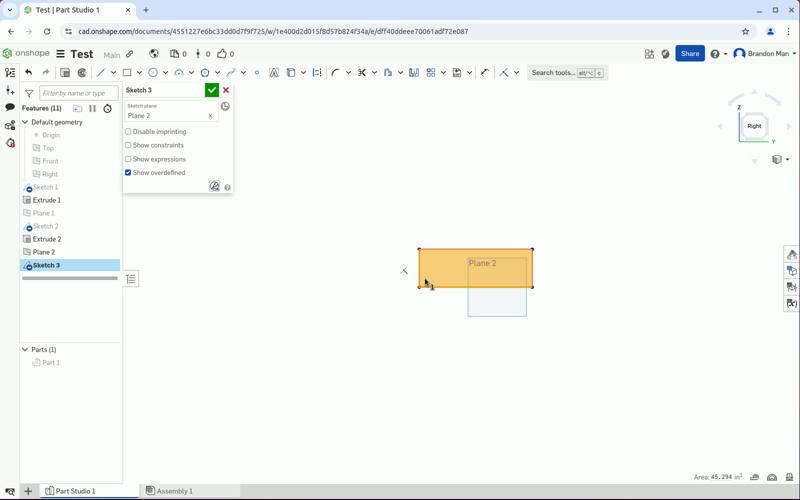
scroll(-6)
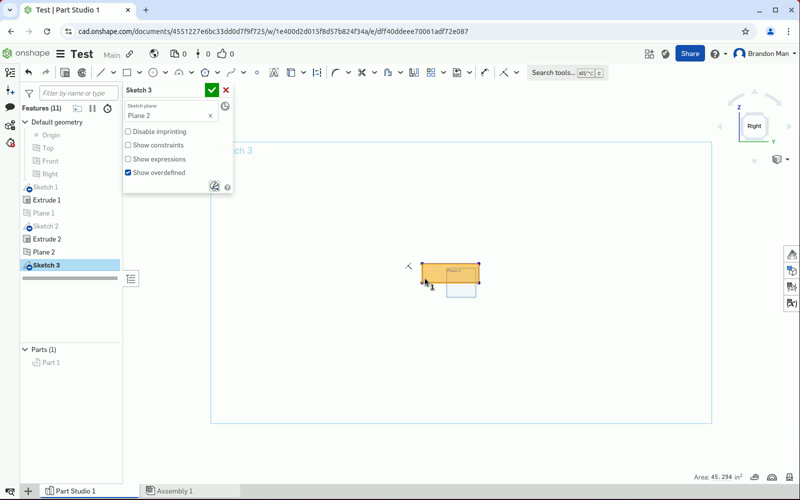
mouse_move(73, 352)
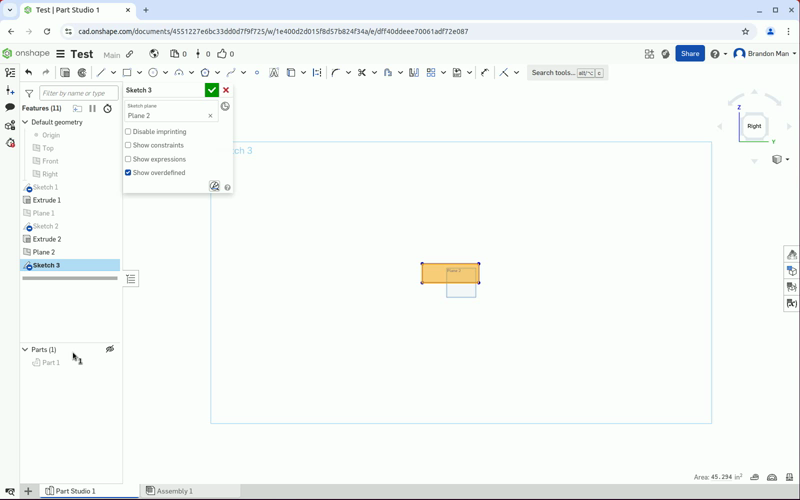
key(shift+y)
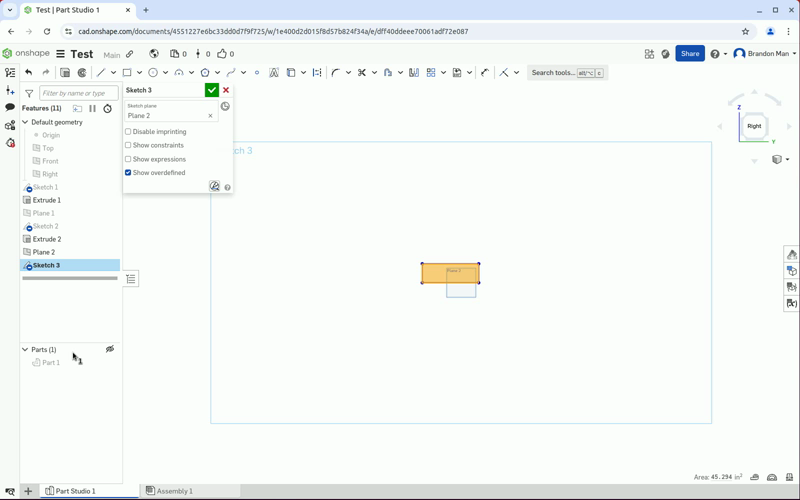
key(shift+e)
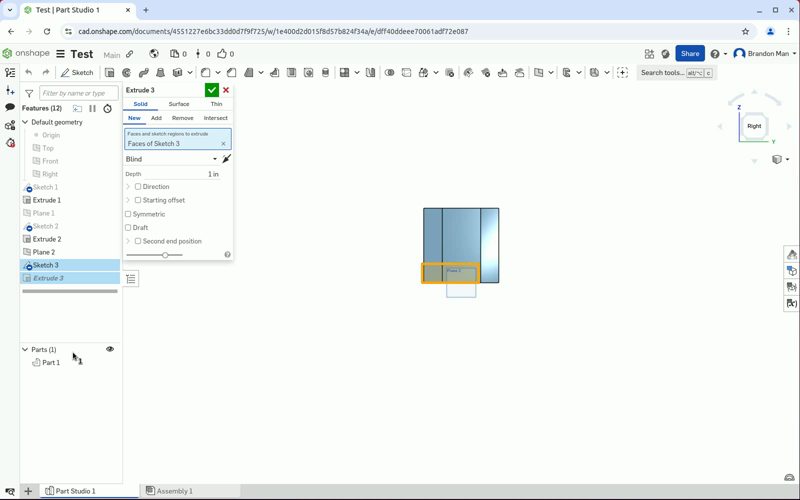
mouse_move(143, 106)
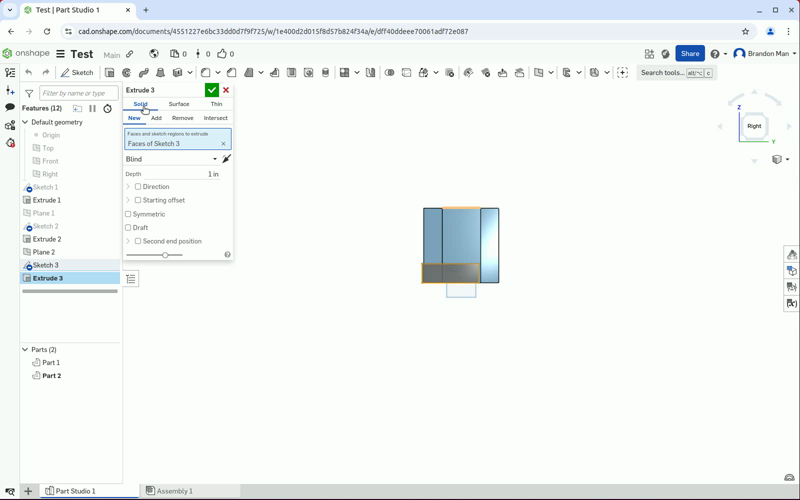
click(143, 106)
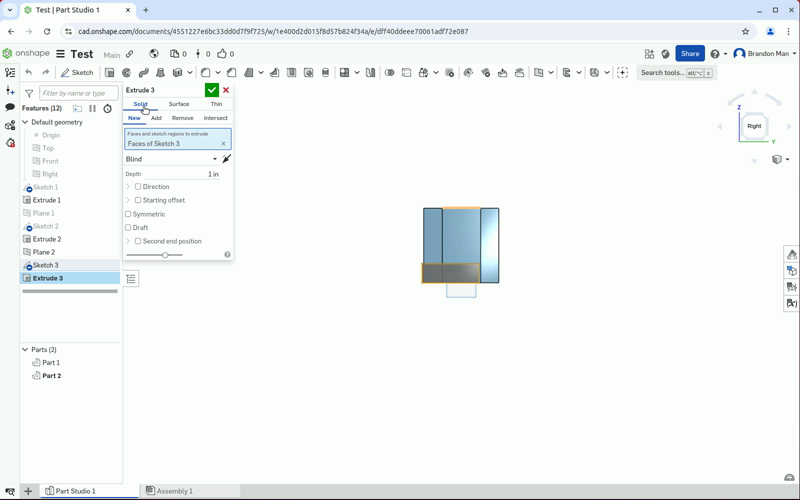
mouse_move(137, 120)
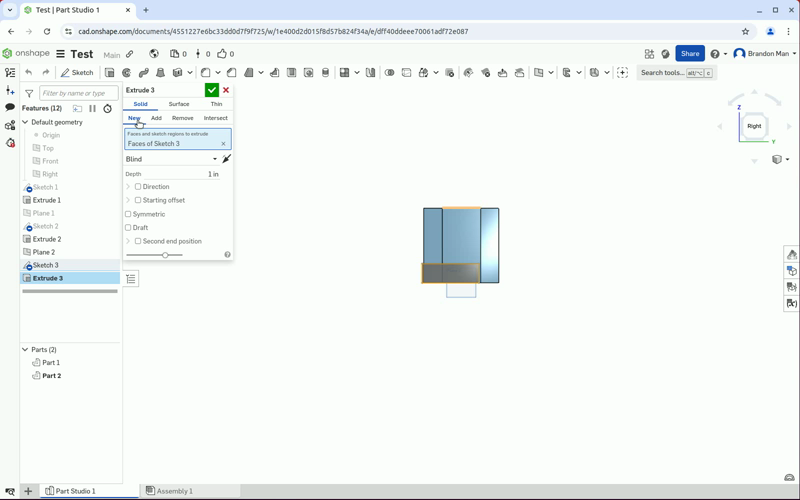
click(137, 120)
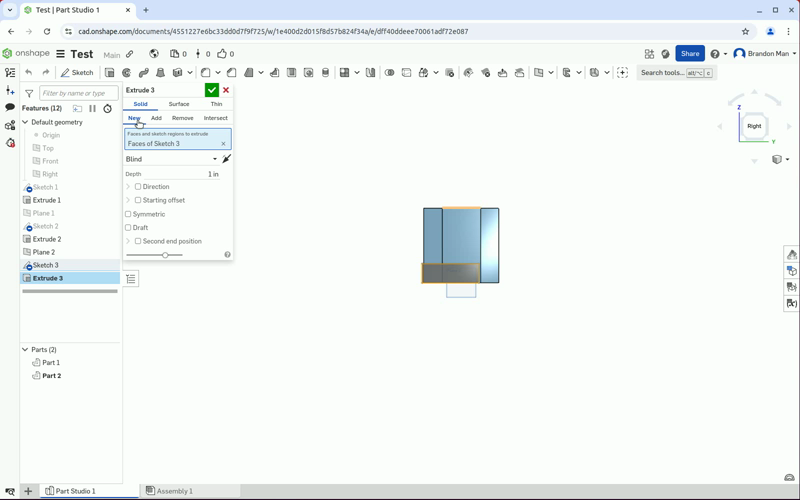
key(tab, 4)
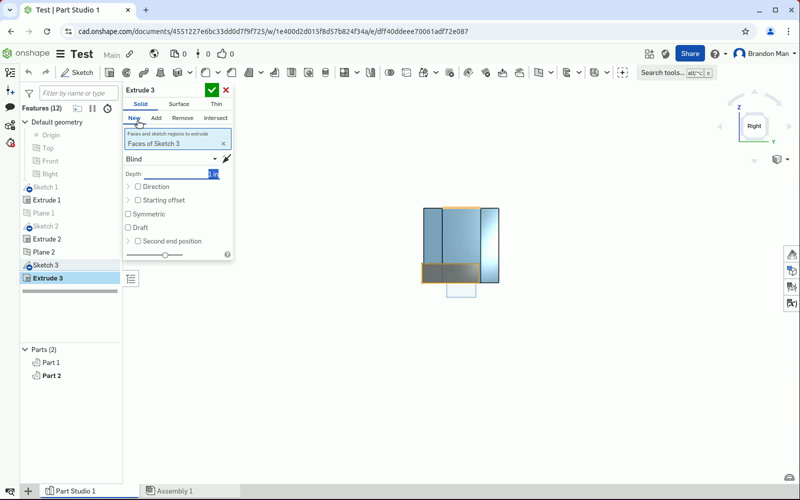
text(-14.683)
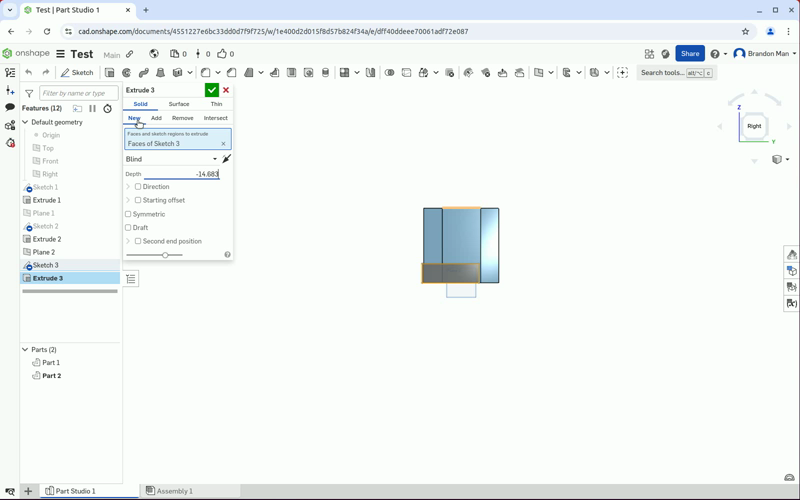
key(enter)
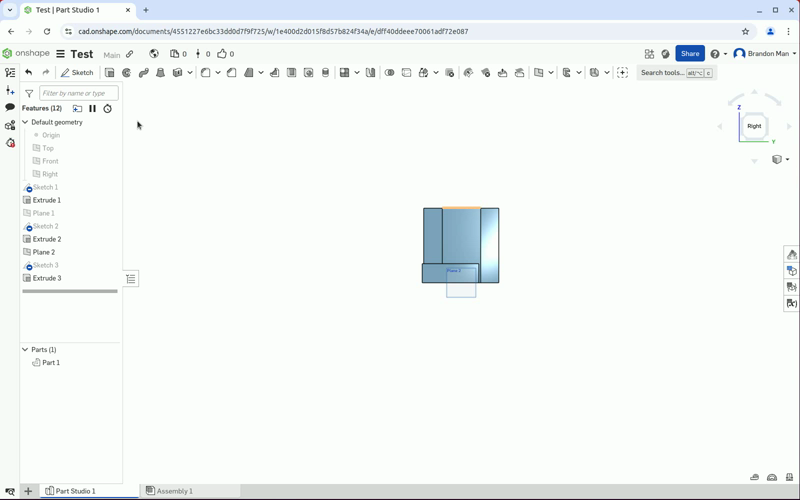
key(shift+h)
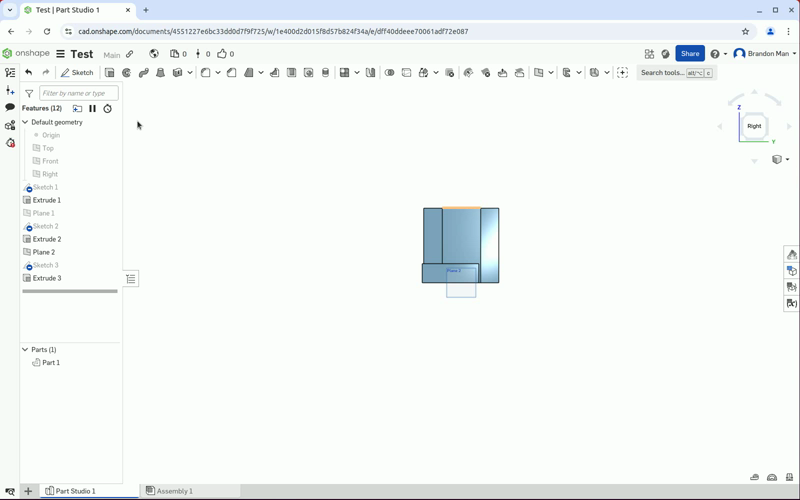
key(shift+h)
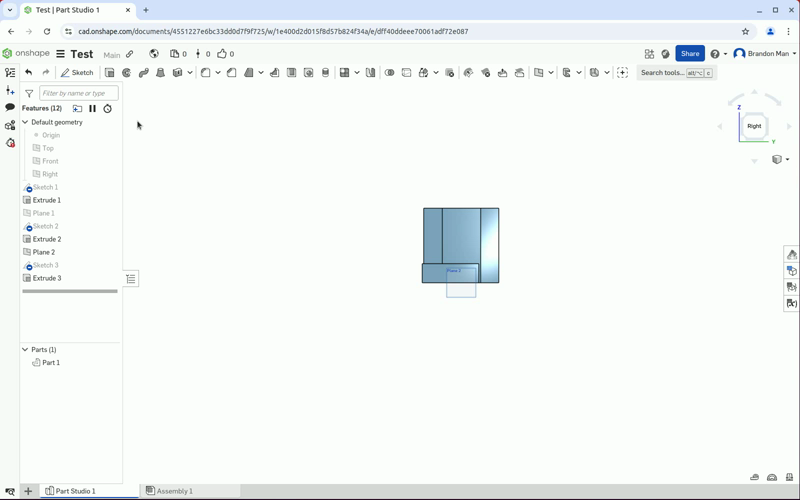
mouse_move(73, 189)
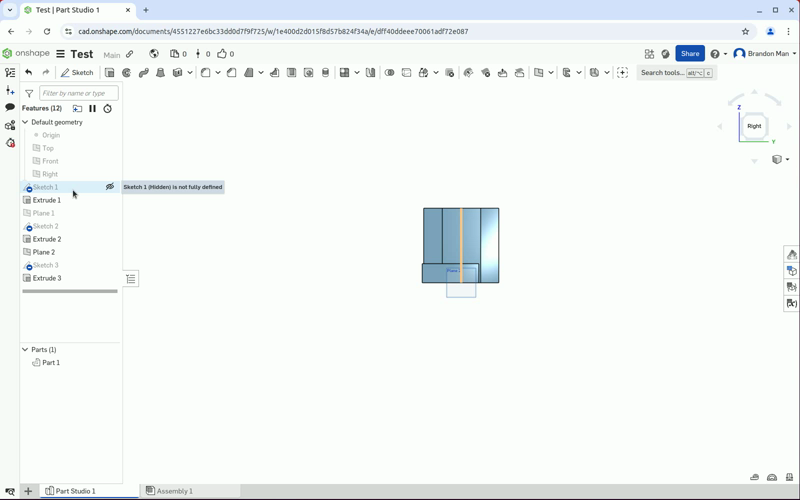
click(73, 189)
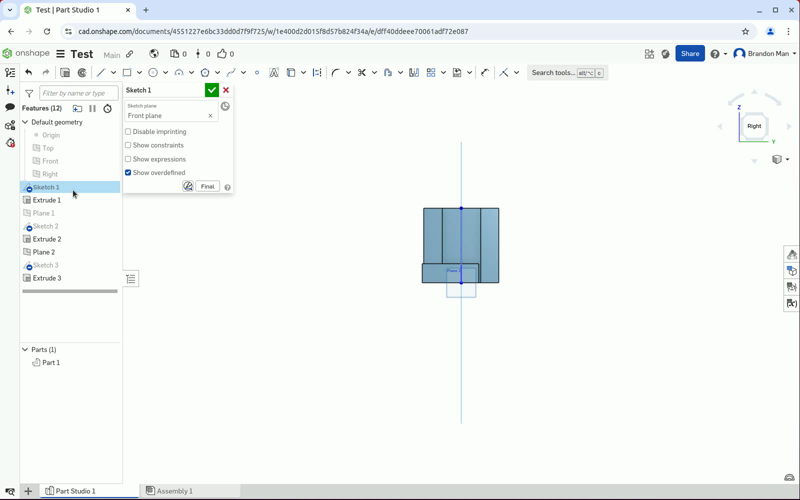
mouse_move(229, 92)
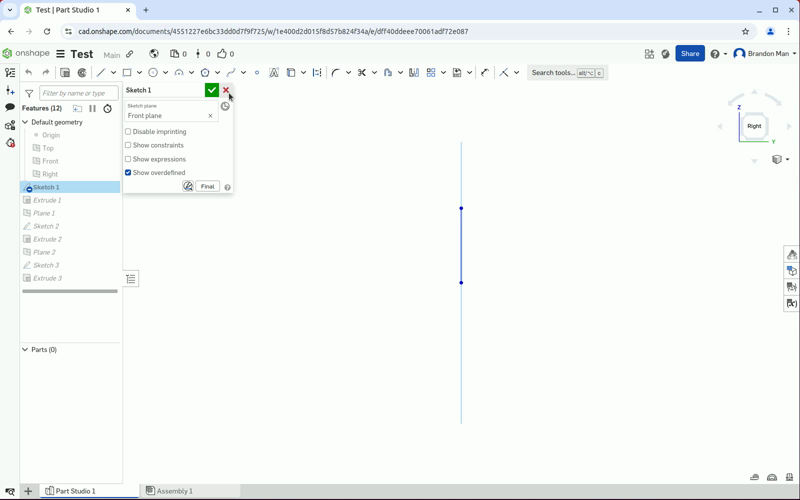
click(229, 92)
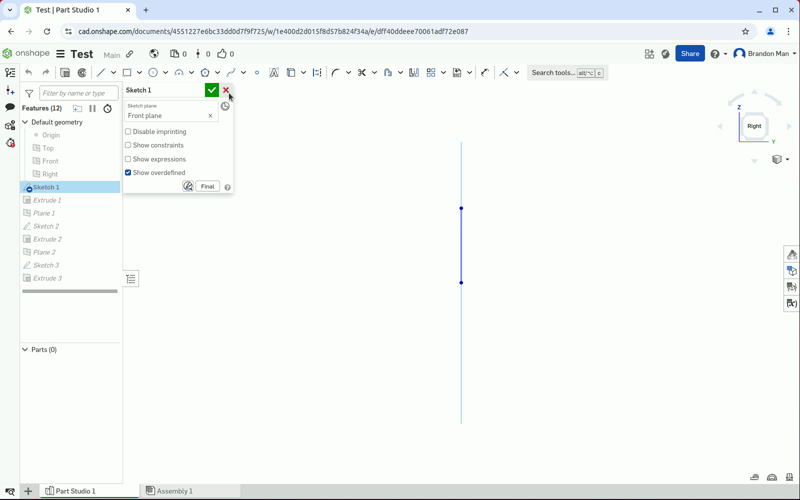
key(shift+s)
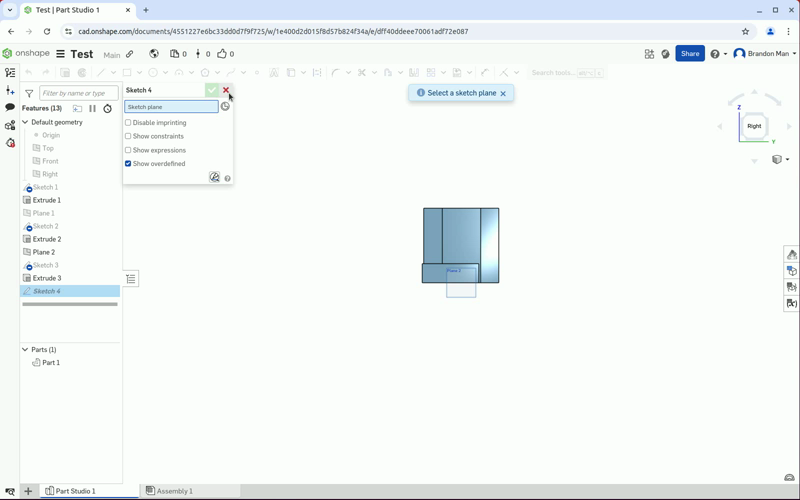
mouse_move(73, 254)
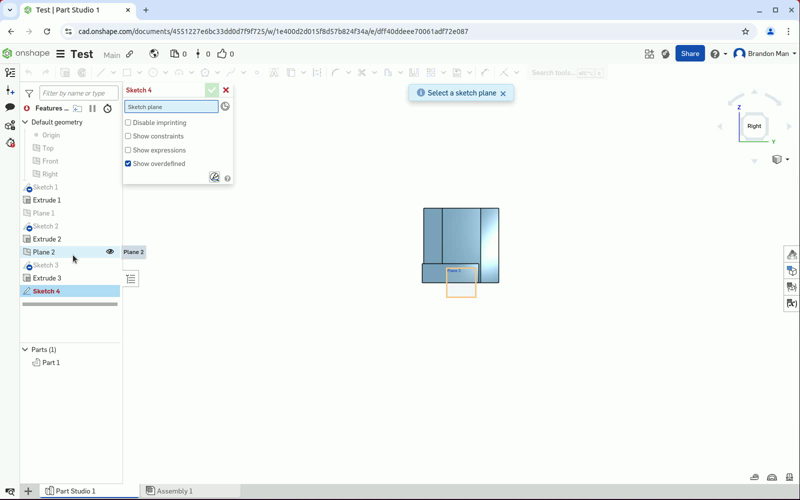
click(73, 254)
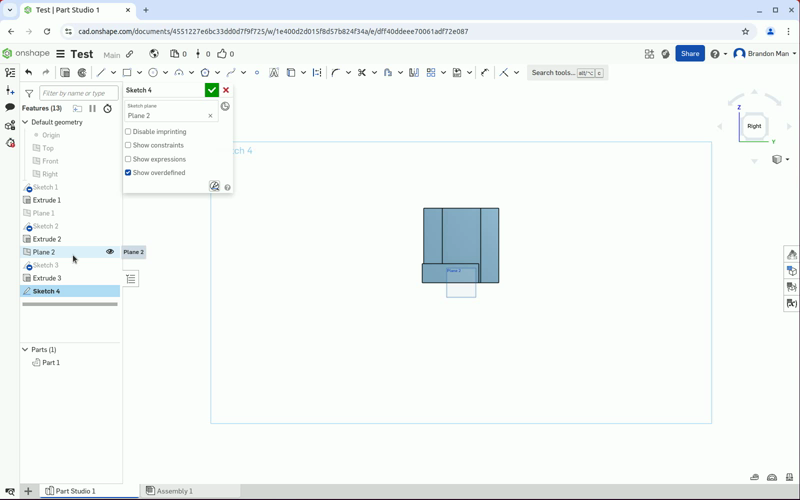
mouse_move(73, 352)
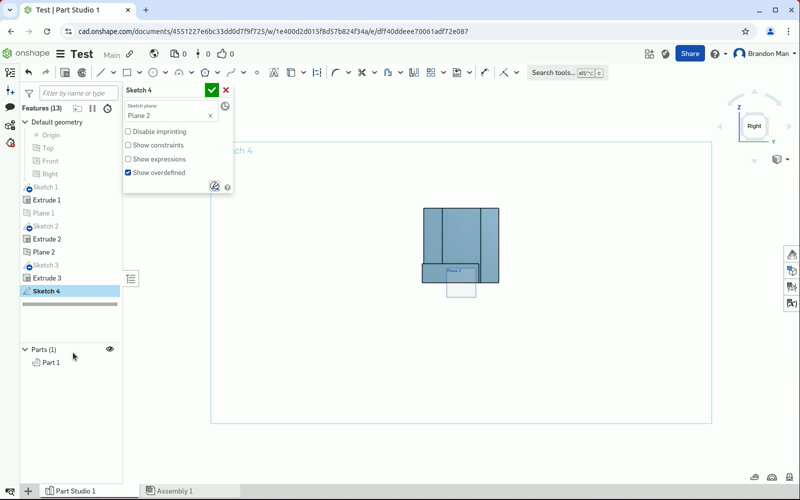
key(y)
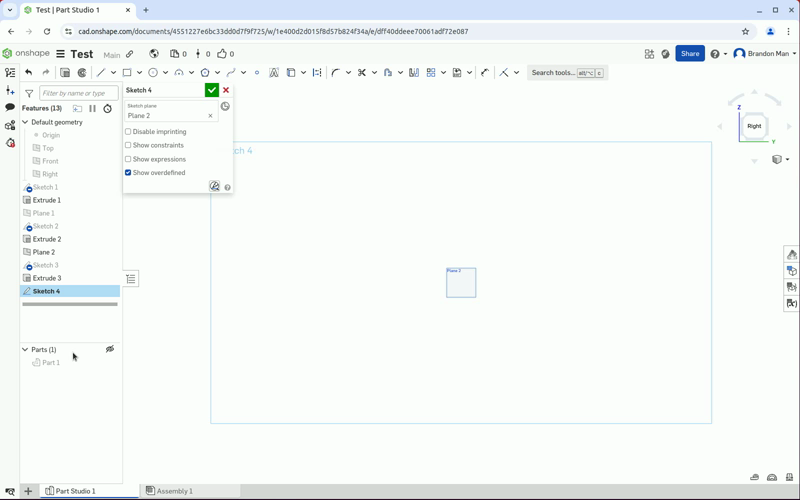
key(l)
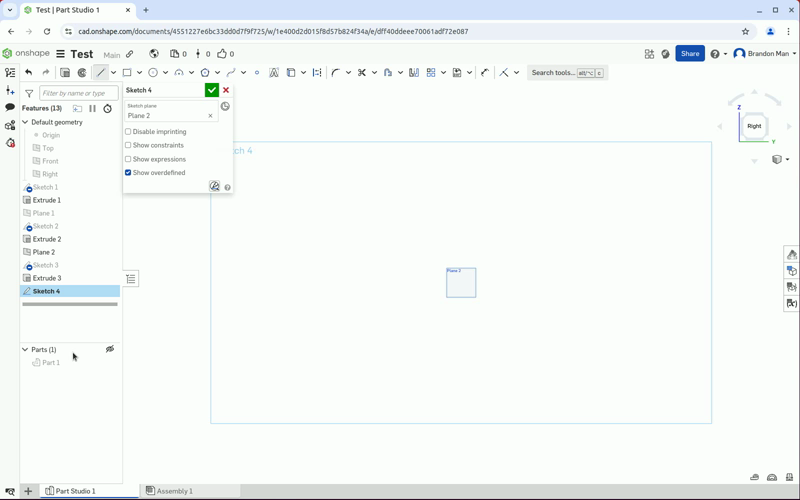
key_down(shift)
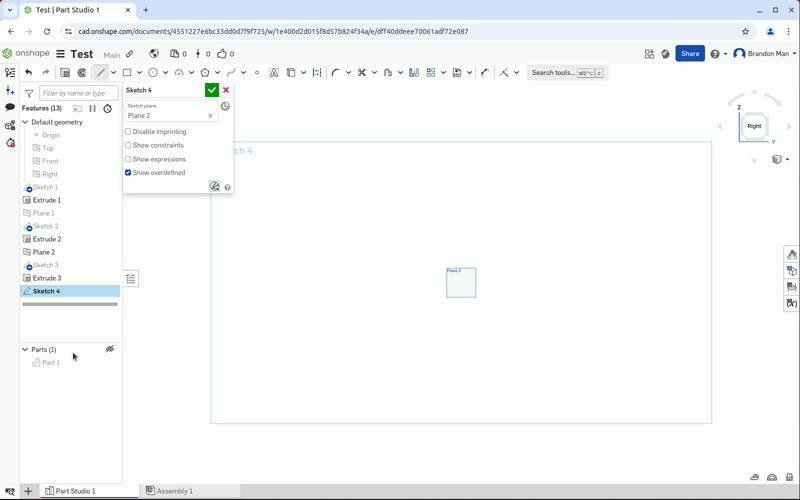
mouse_move(479, 282)
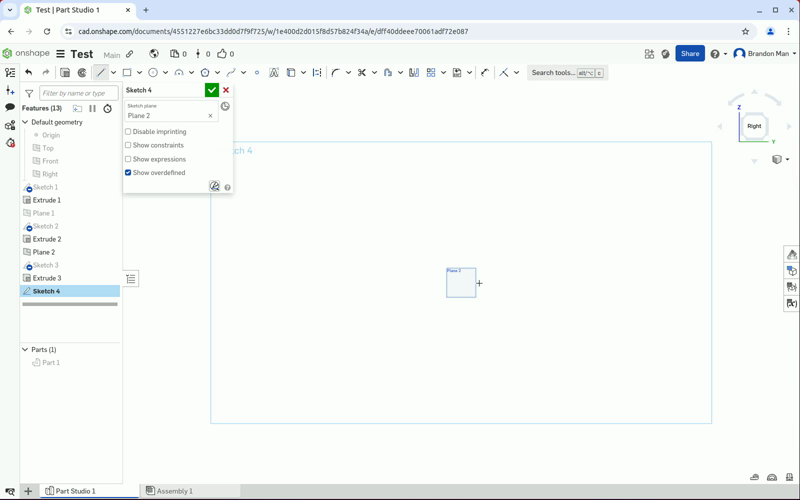
click(479, 282)
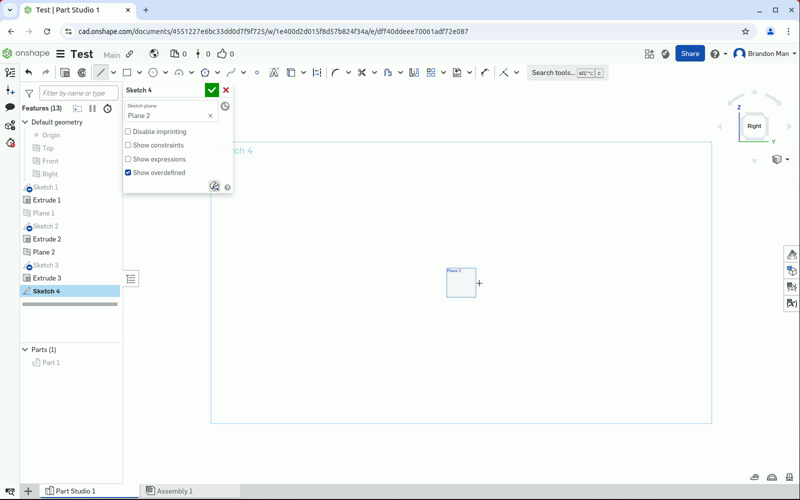
key_up(shift)
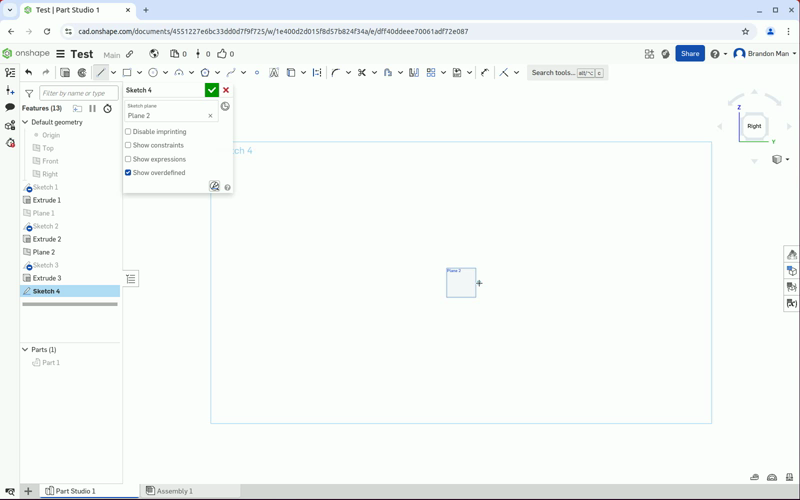
key_down(shift)
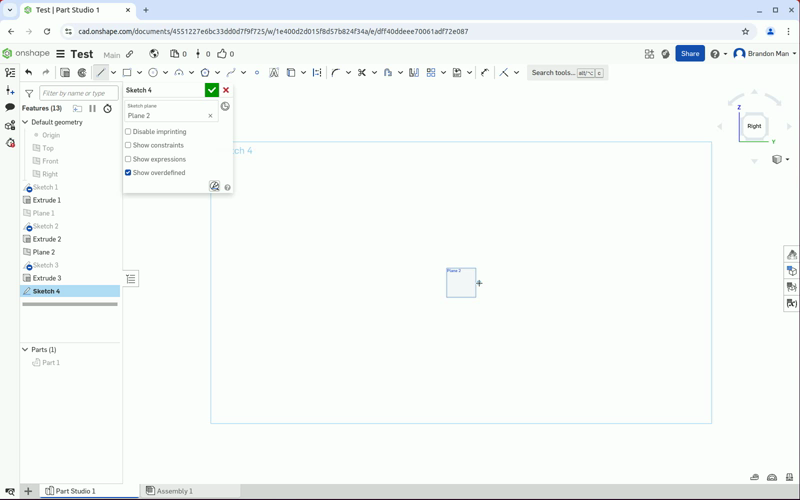
mouse_move(509, 282)
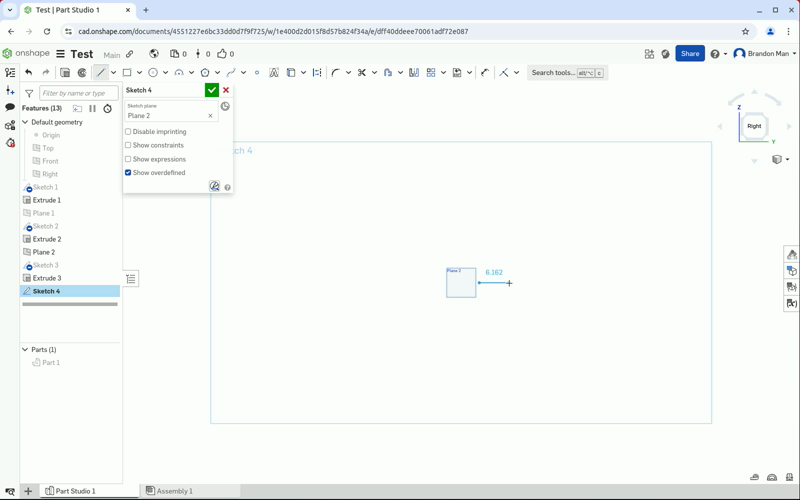
mouse_move(499, 282)
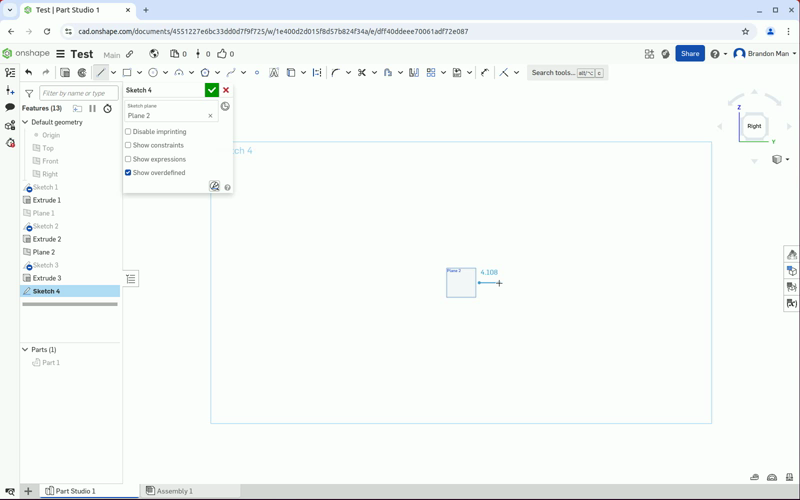
click(499, 282)
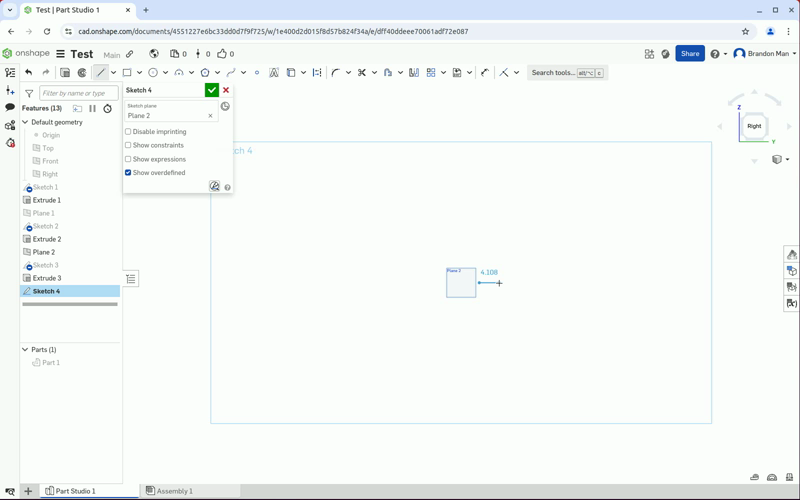
key_up(shift)
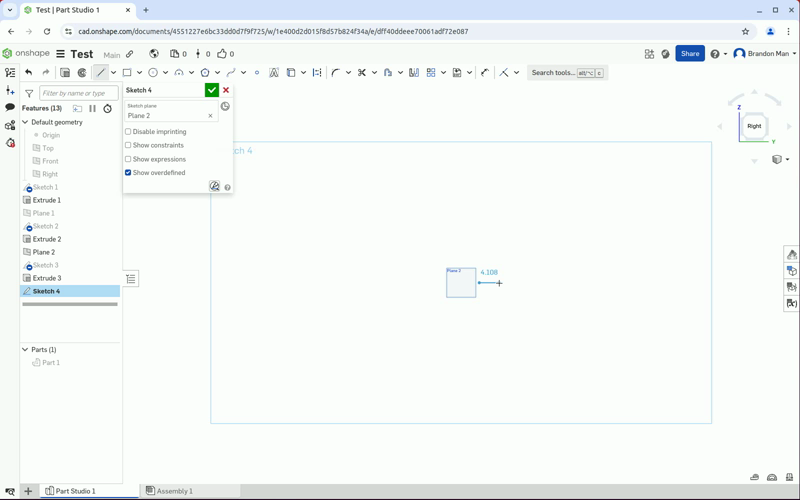
key_down(shift)
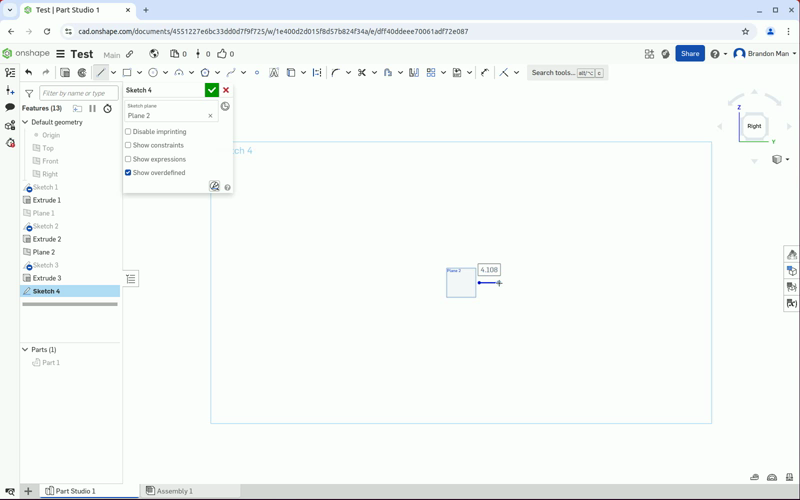
mouse_move(529, 282)
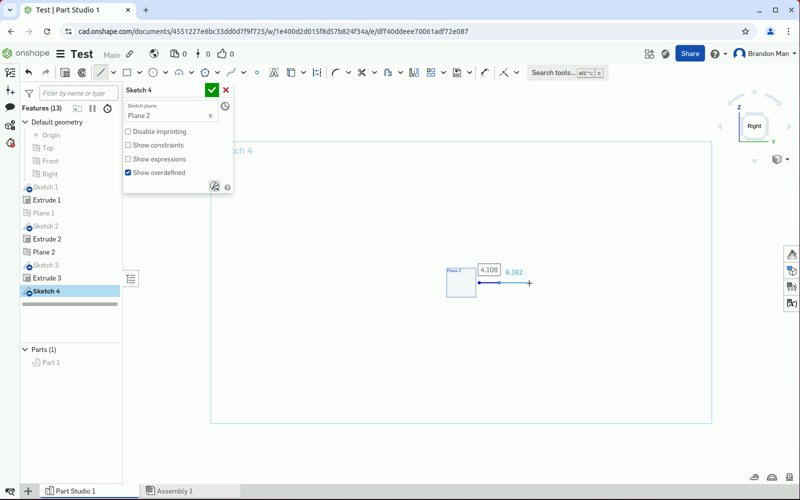
mouse_move(499, 263)
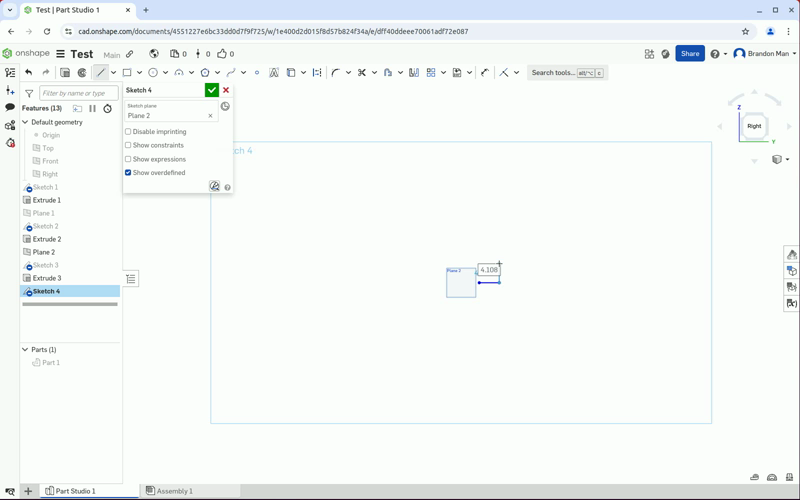
click(499, 263)
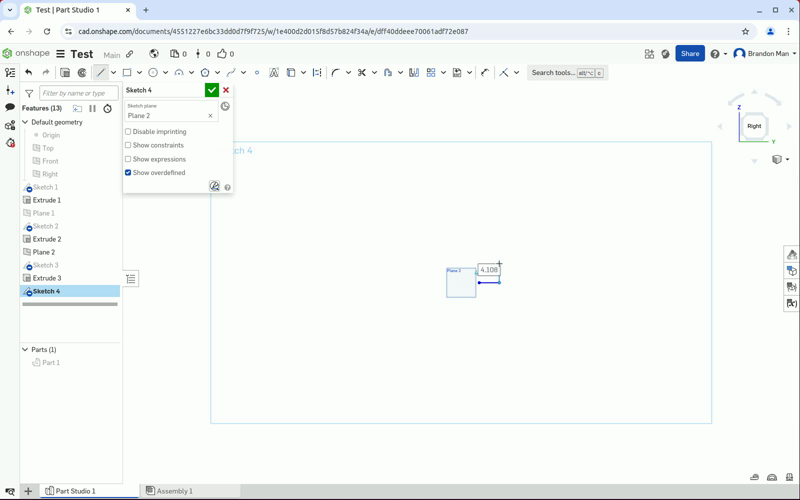
key_up(shift)
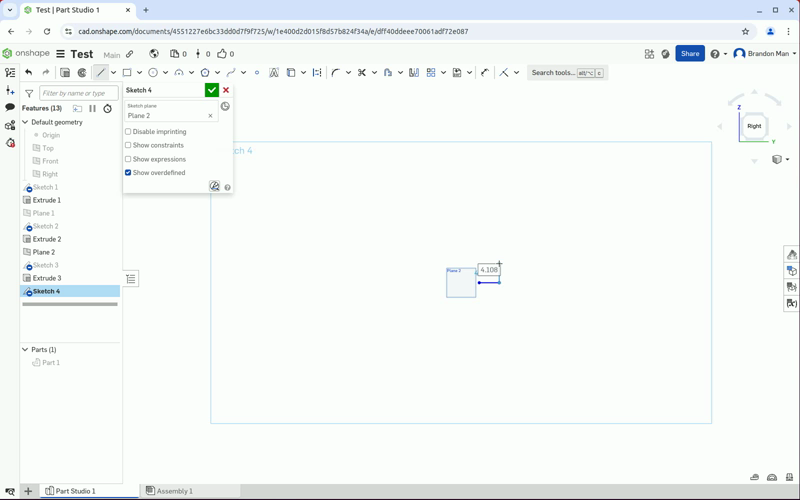
key_down(shift)
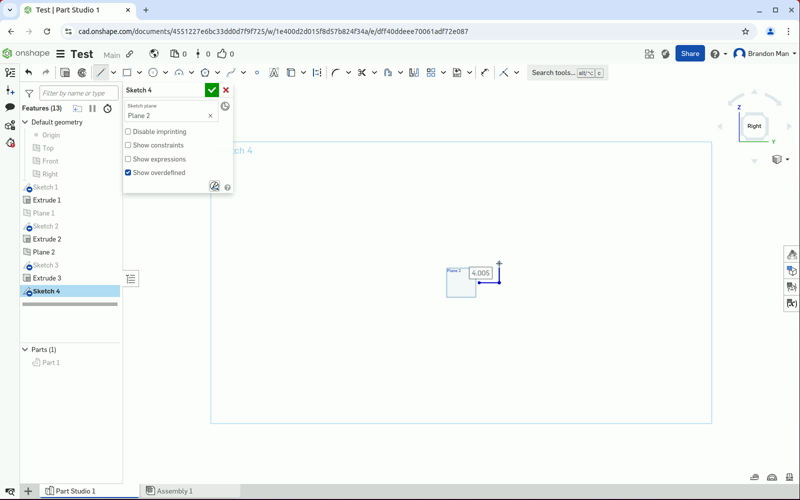
mouse_move(529, 263)
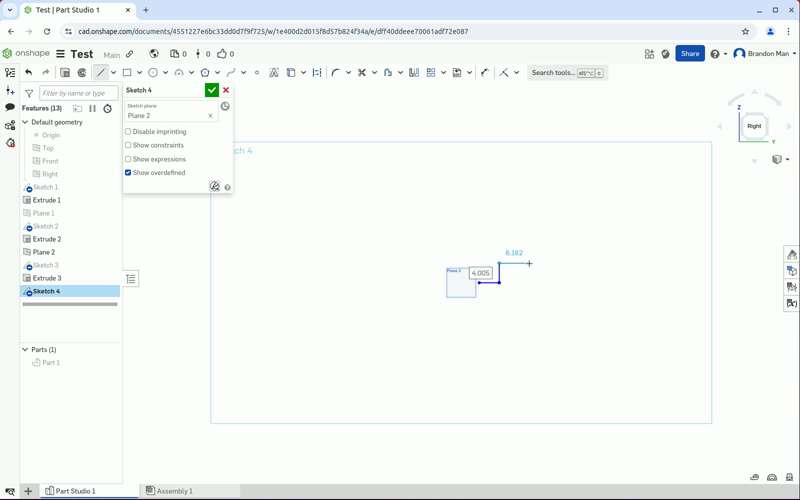
mouse_move(479, 263)
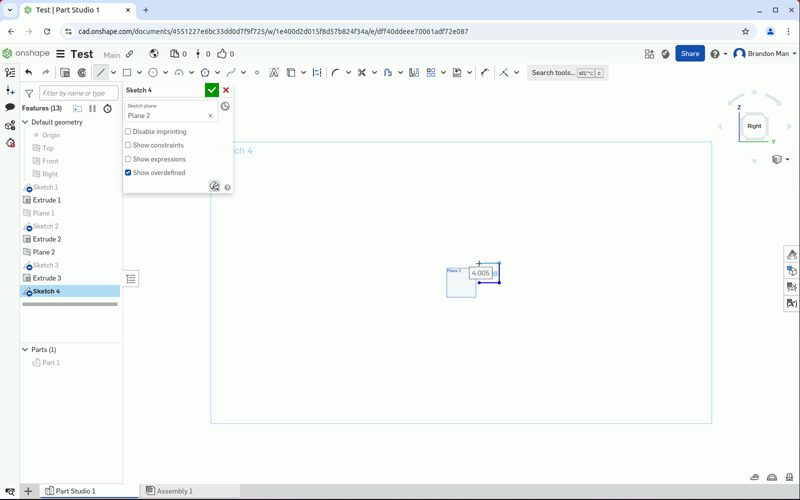
click(479, 263)
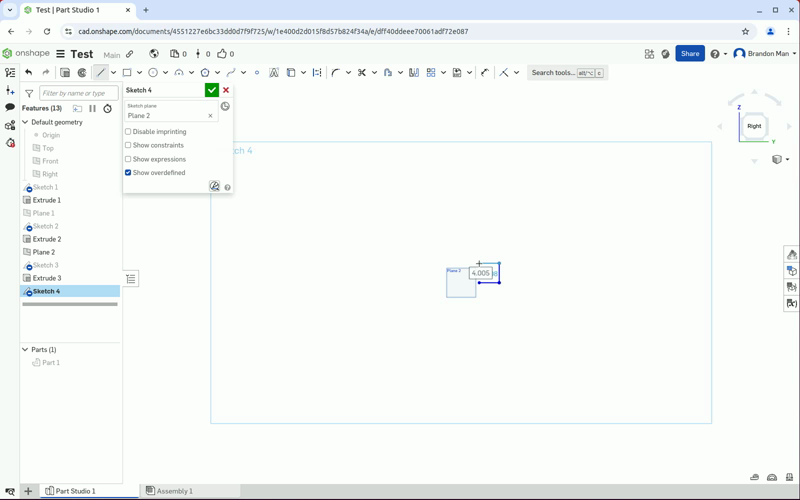
key_up(shift)
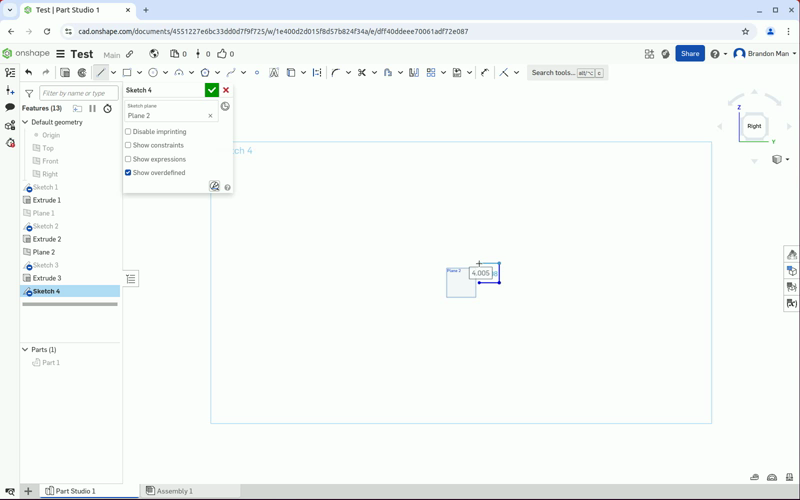
mouse_move(509, 263)
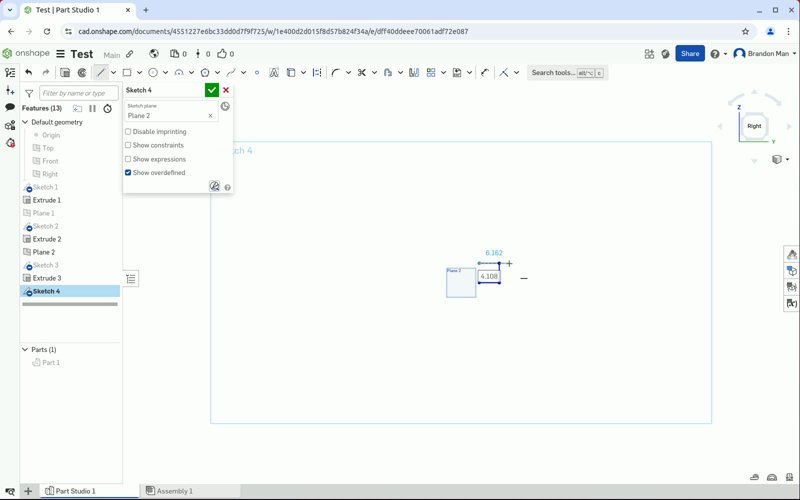
key_down(shift)
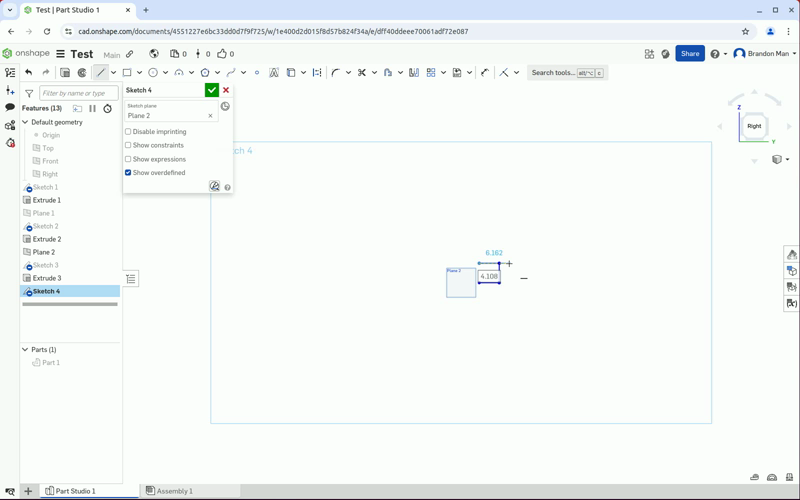
mouse_move(479, 282)
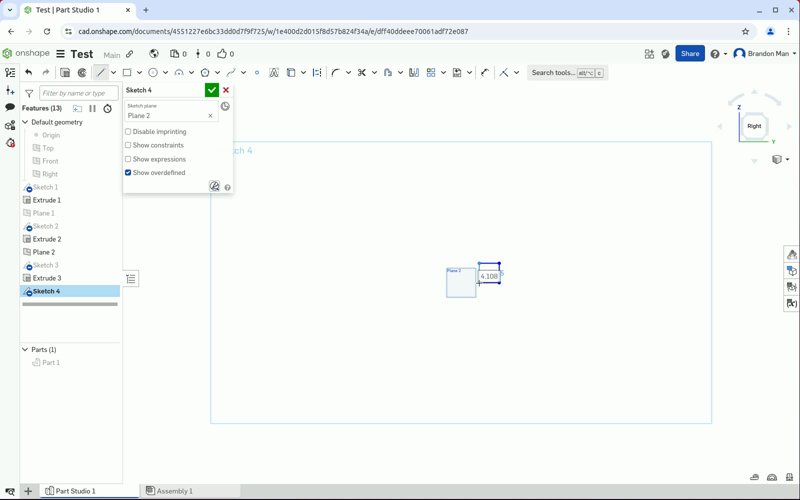
key_up(shift)
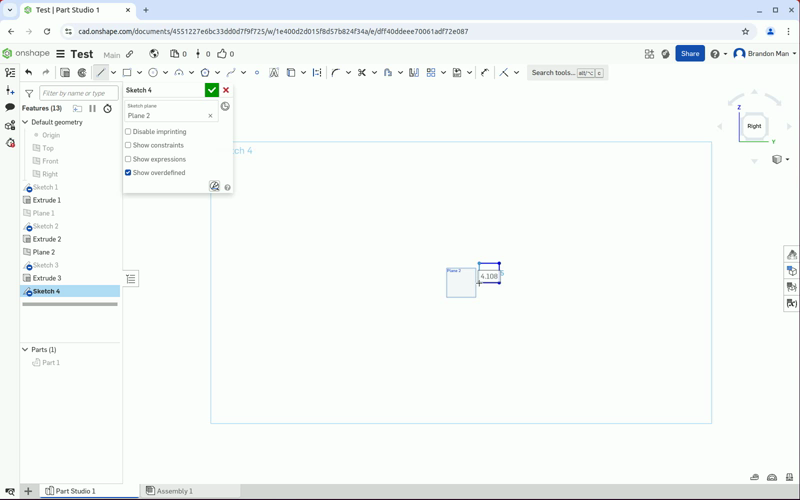
click(479, 282)
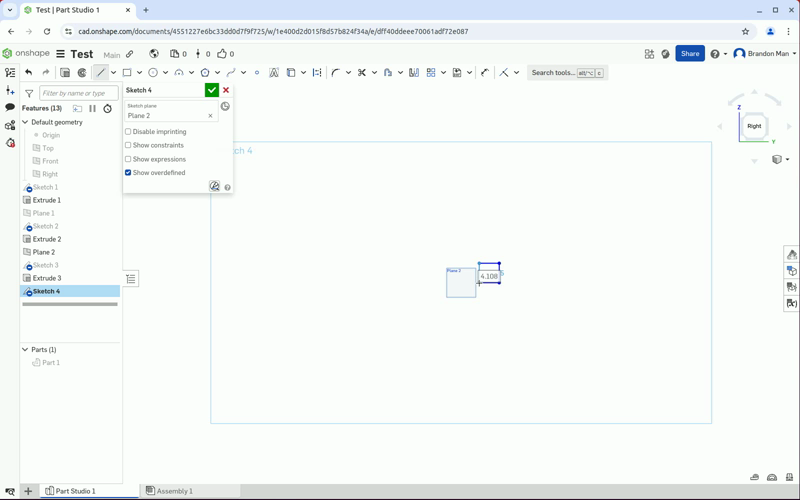
key(esc)
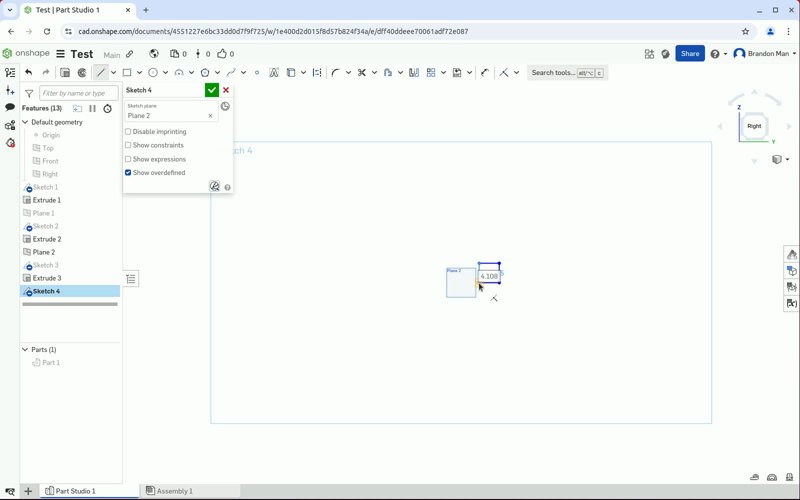
mouse_move(484, 273)
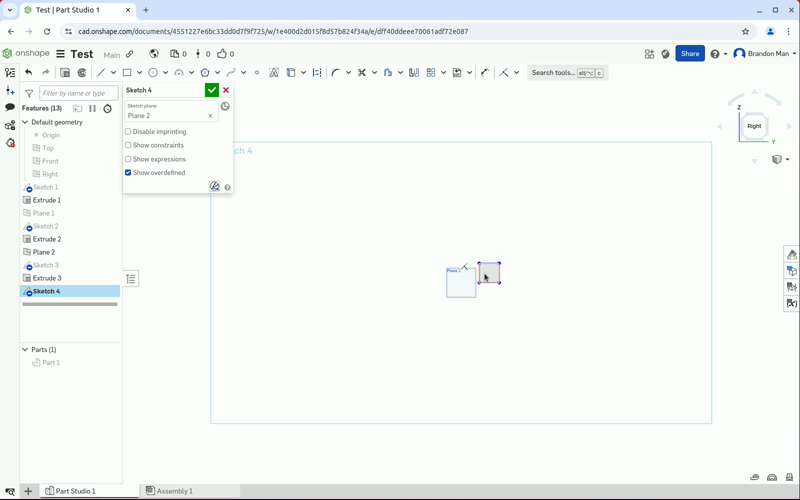
scroll(6)
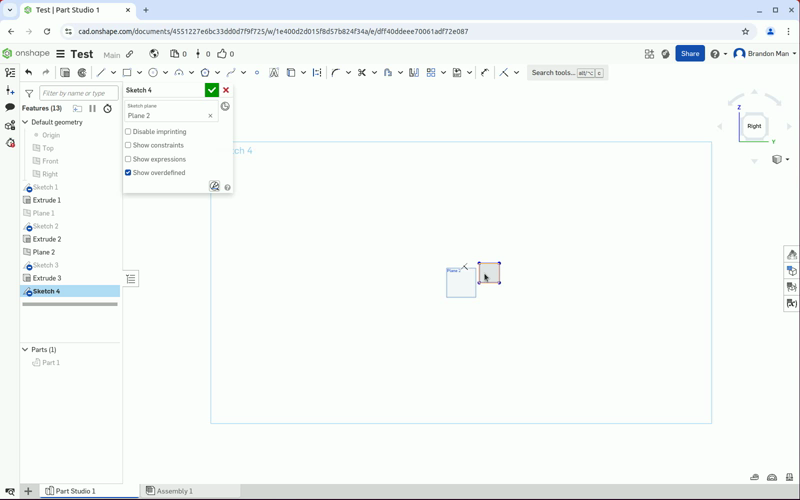
scroll(6)
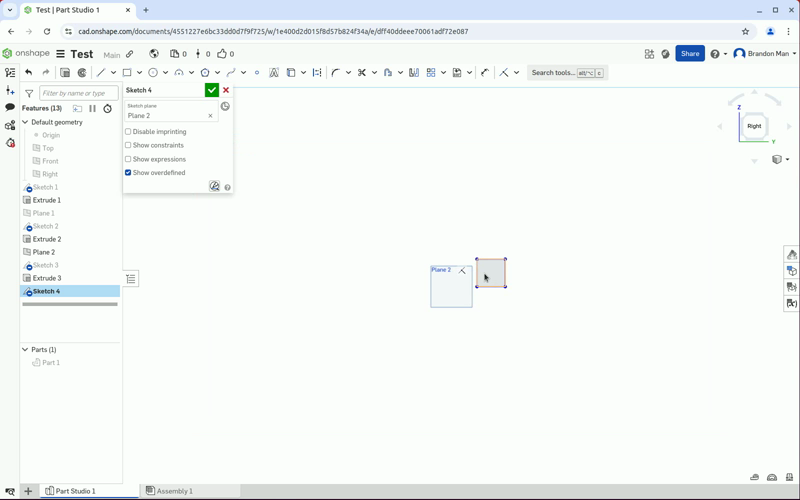
scroll(6)
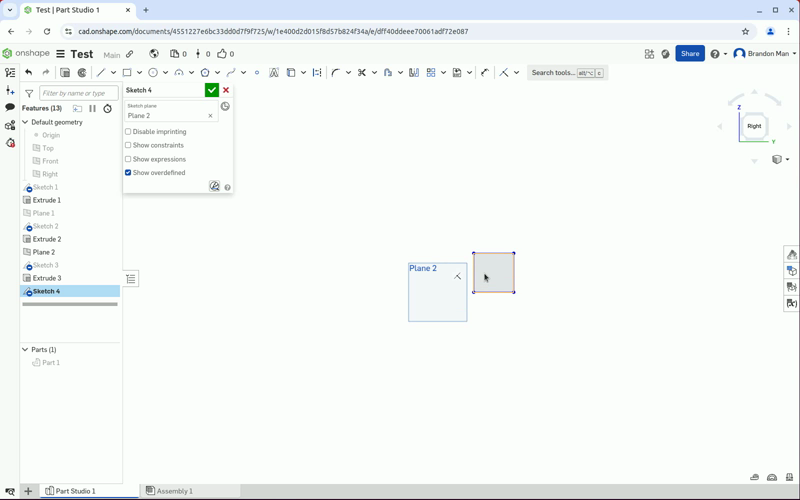
scroll(6)
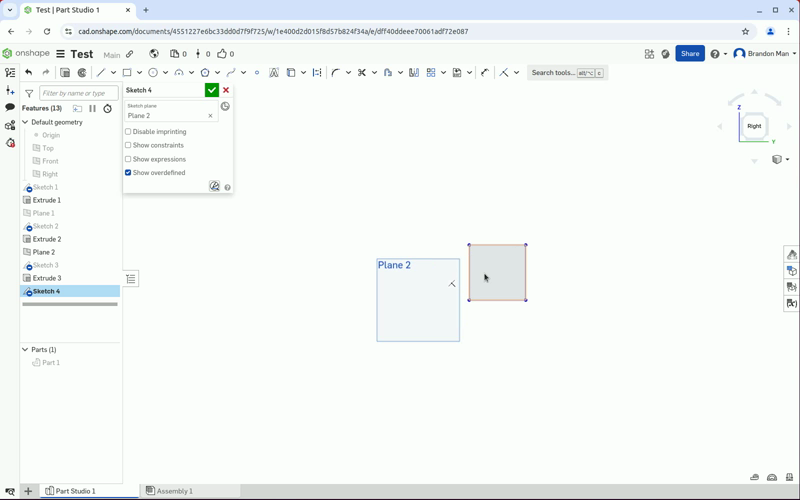
scroll(6)
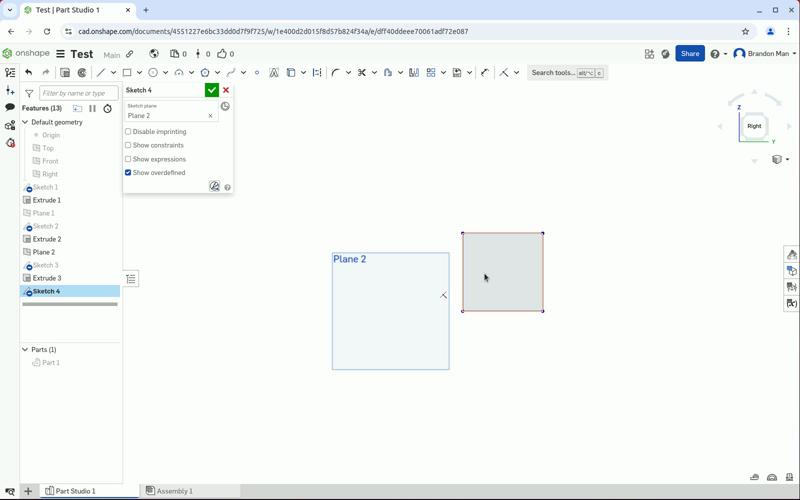
scroll(6)
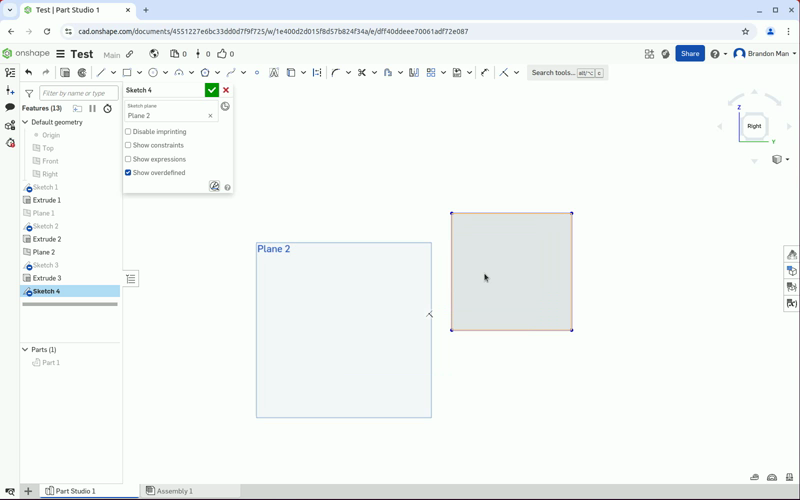
scroll(6)
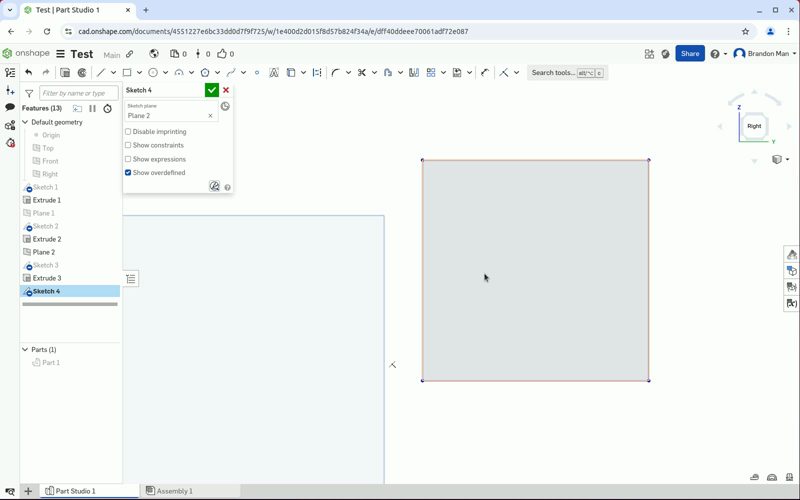
click(484, 273)
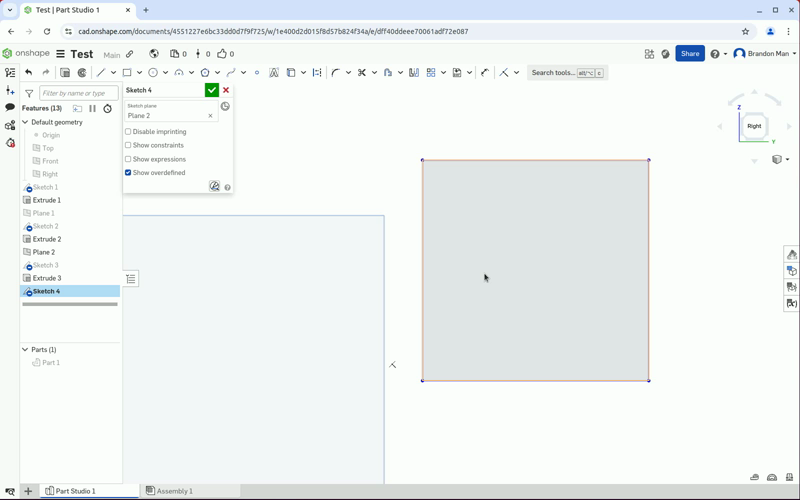
scroll(-6)
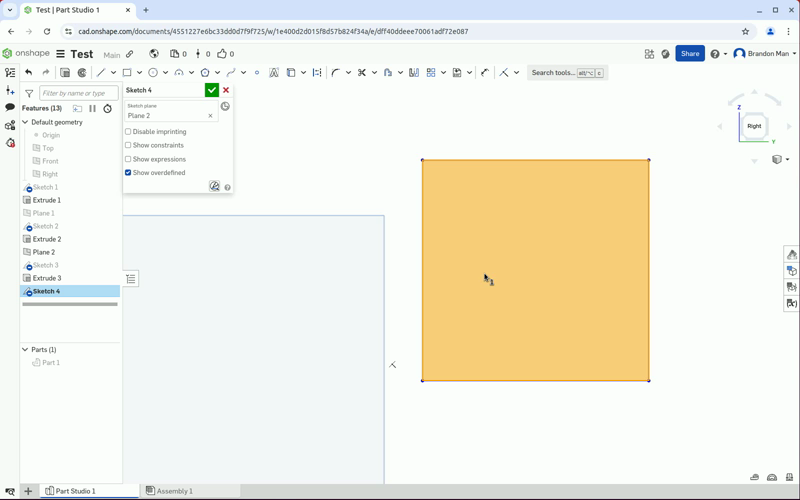
scroll(-6)
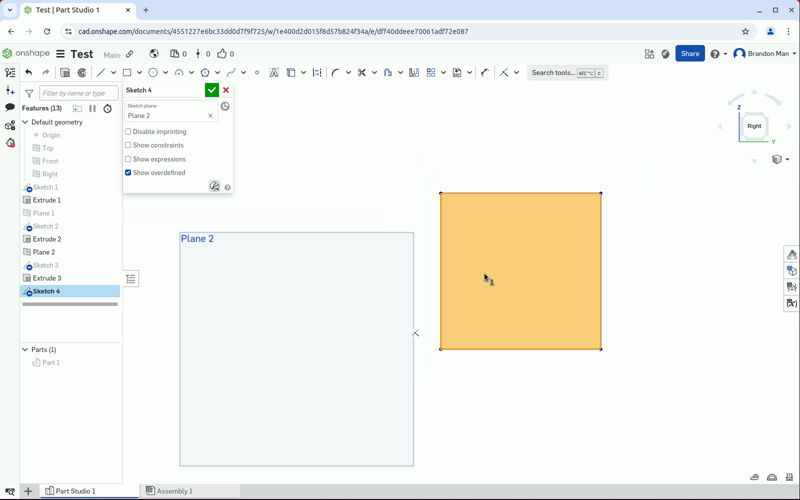
scroll(-6)
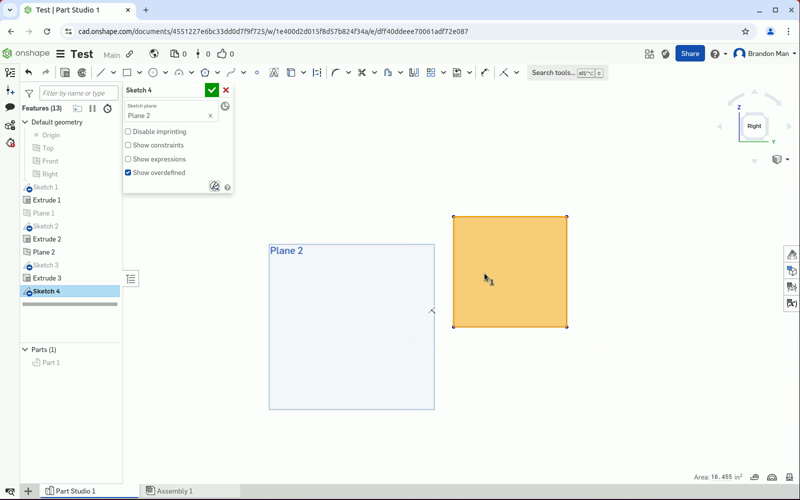
scroll(-6)
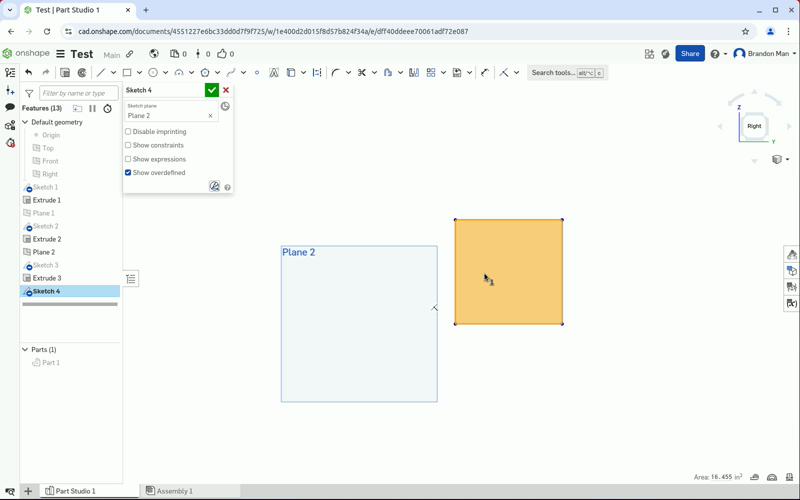
scroll(-6)
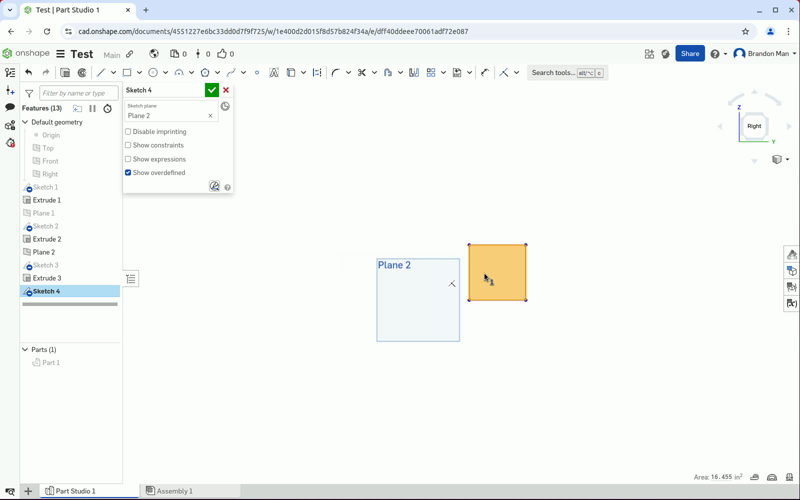
scroll(-6)
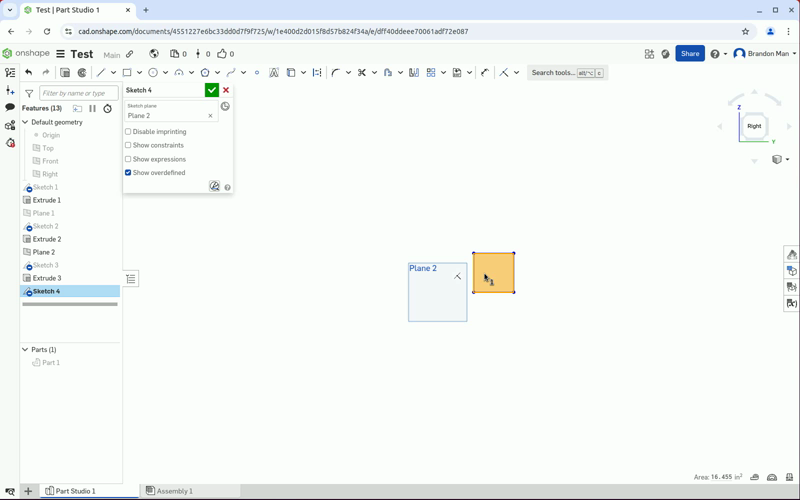
scroll(-6)
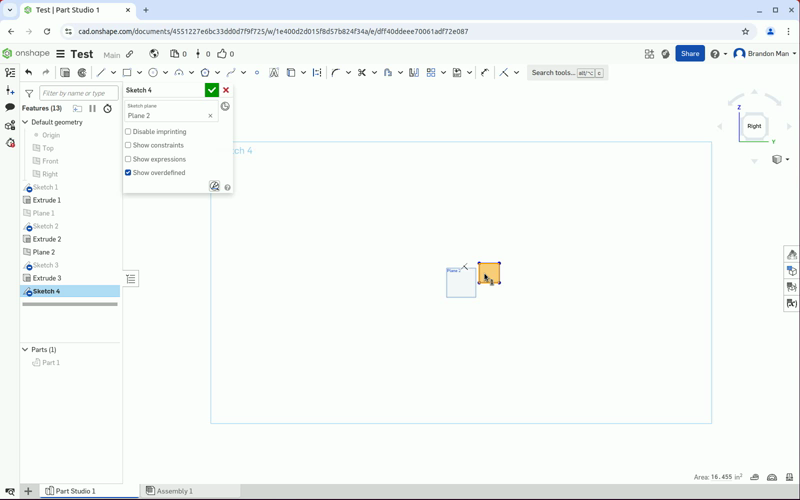
mouse_move(73, 352)
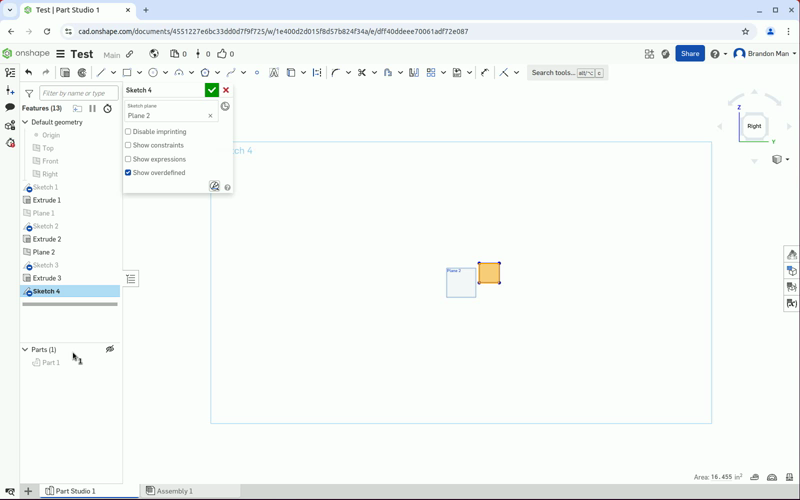
key(shift+y)
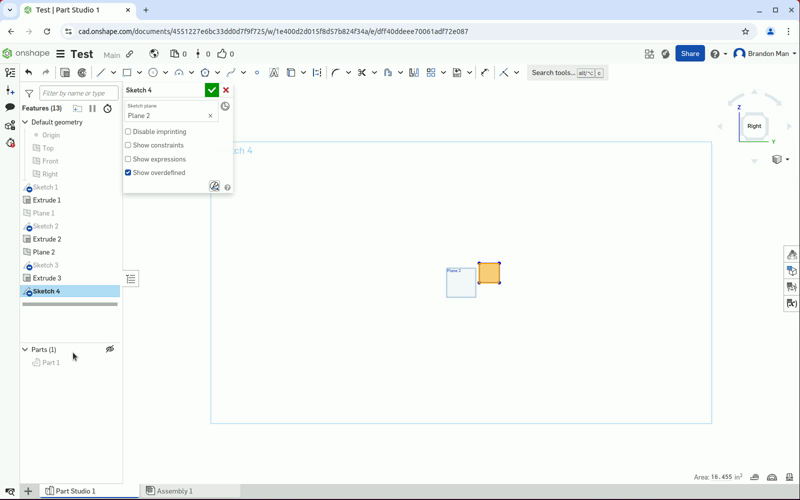
key(shift+e)
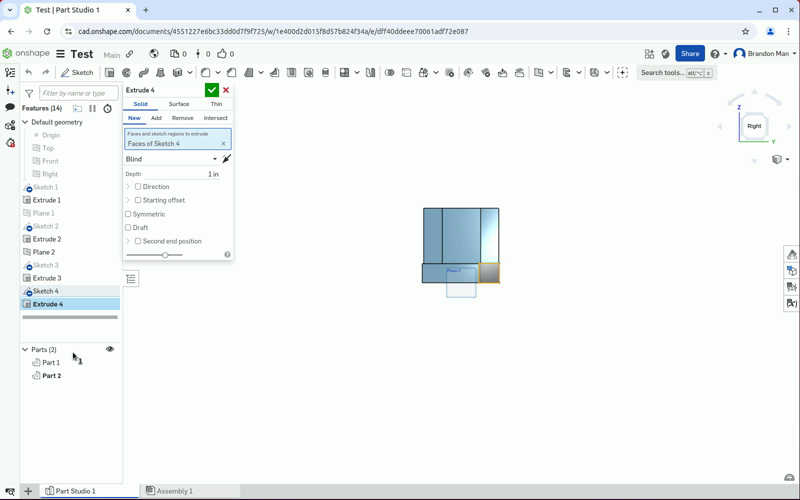
mouse_move(143, 106)
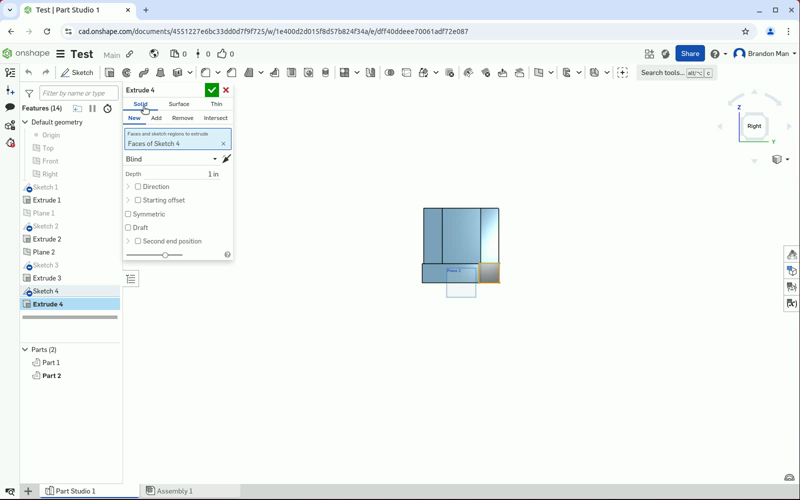
click(143, 106)
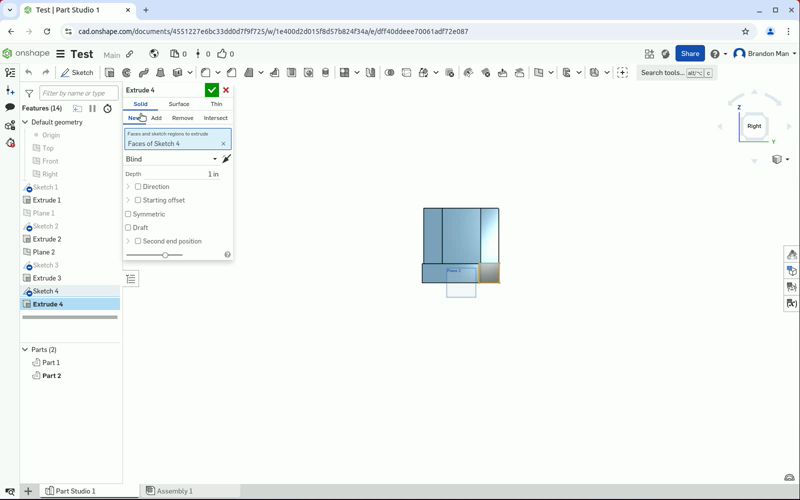
mouse_move(137, 120)
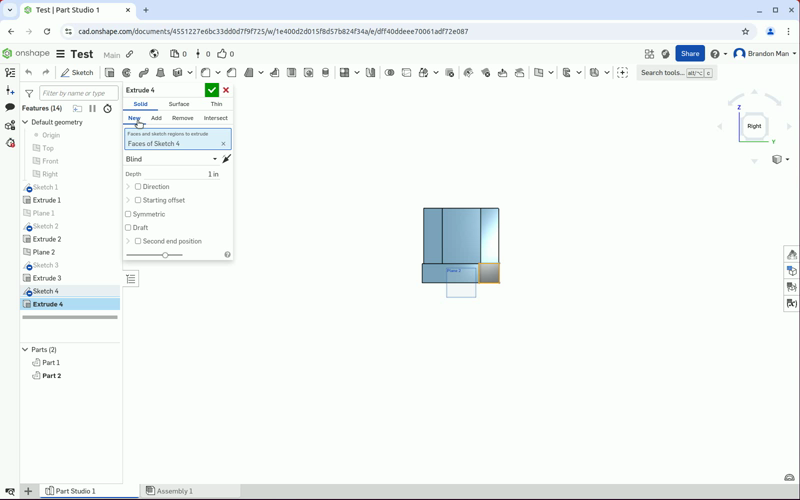
click(137, 120)
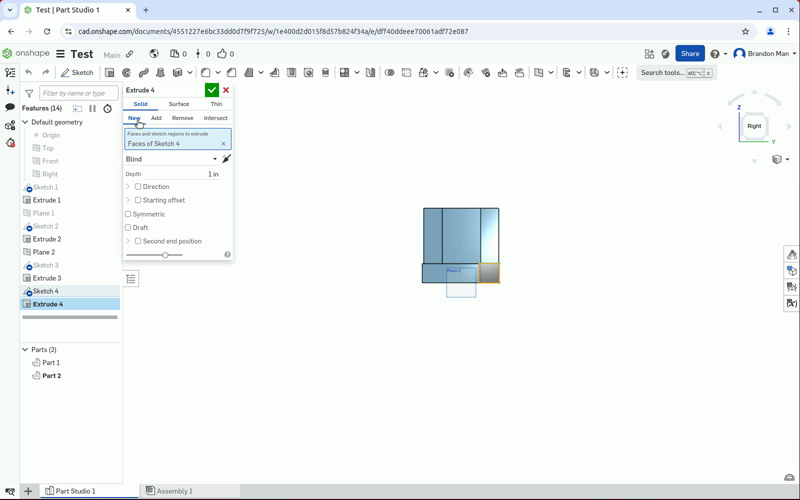
key(tab, 4)
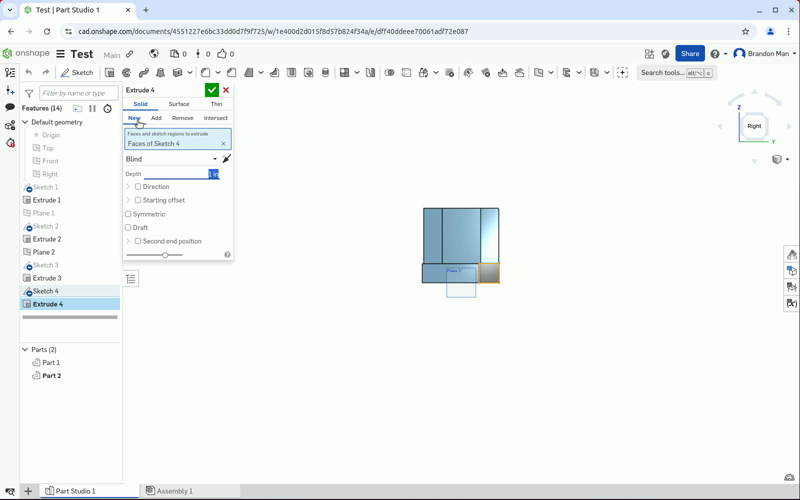
text(-14.683)
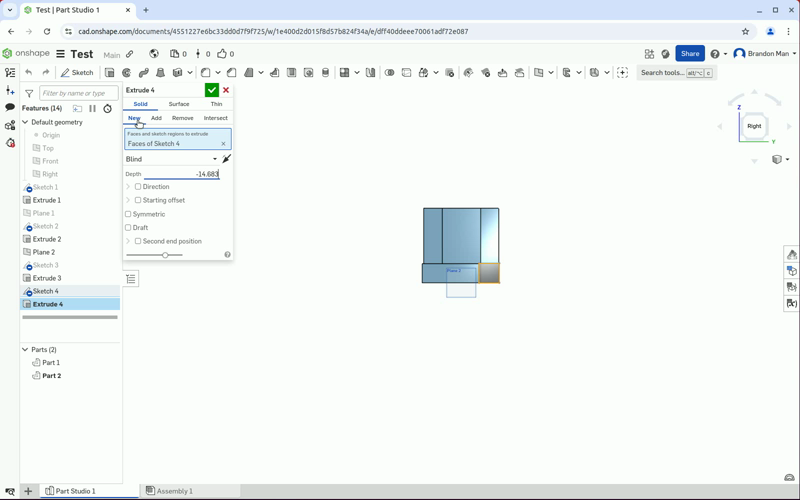
key(enter)
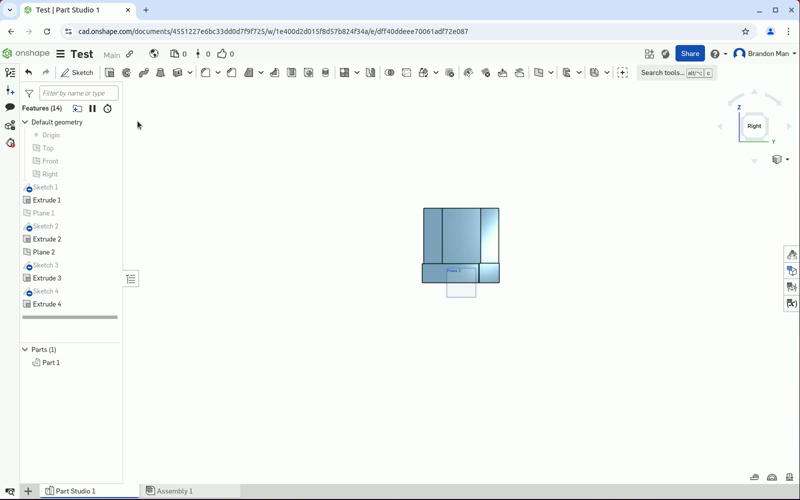
key(shift+h)
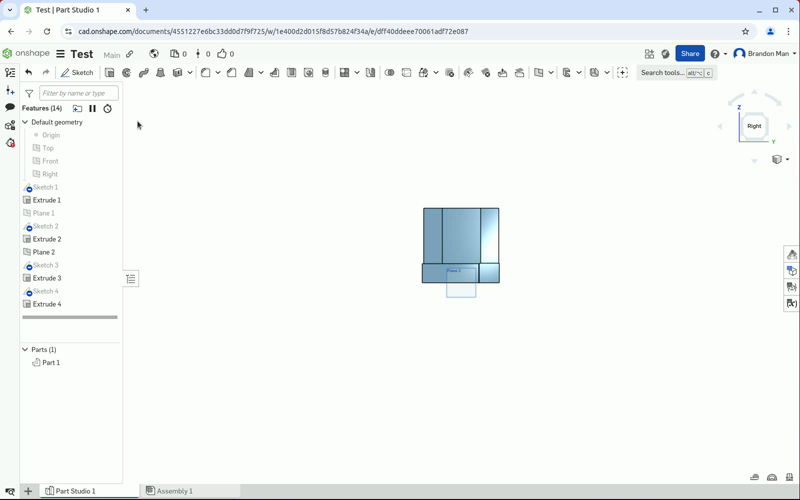
key(shift+h)
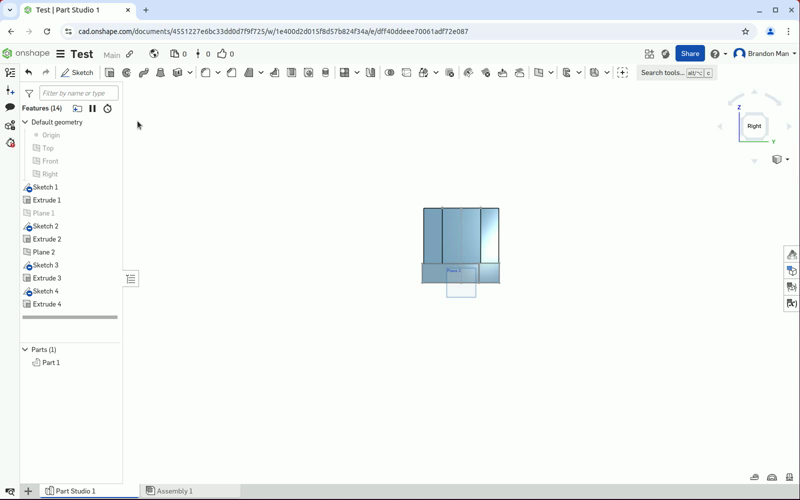
key(shift+7)
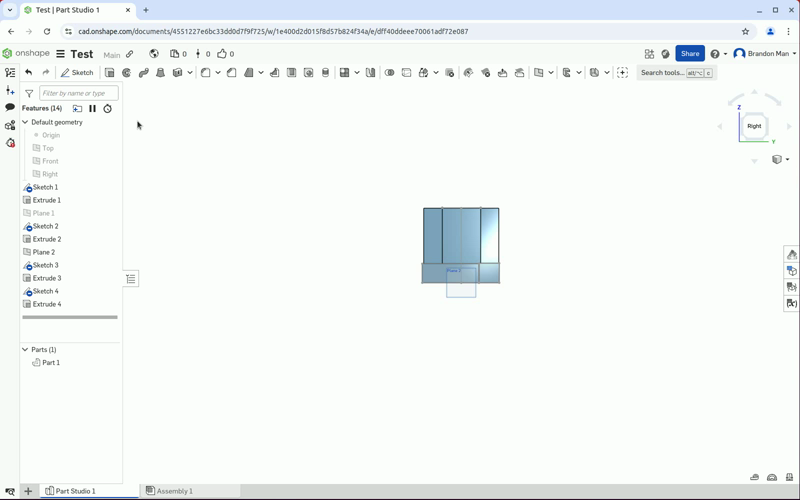
key(right, 2)
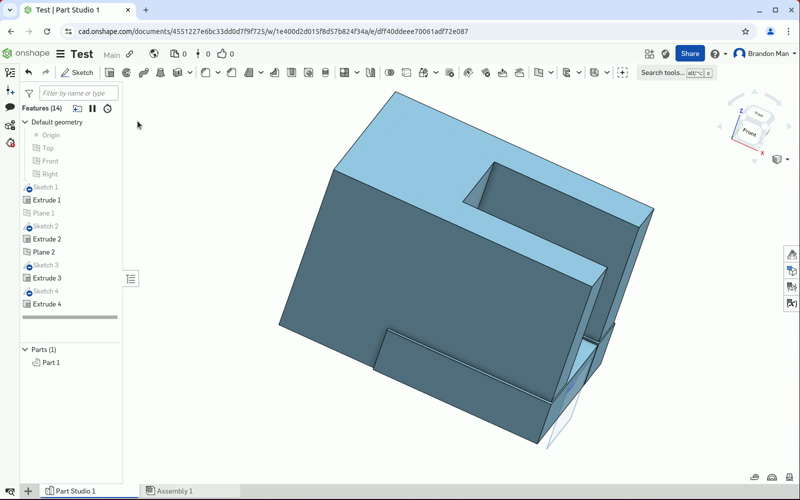
key(down, 2)
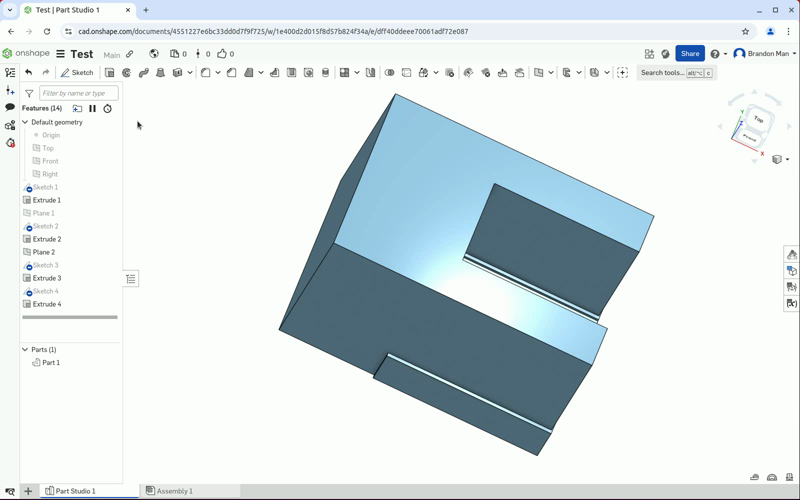
key(up, 2)
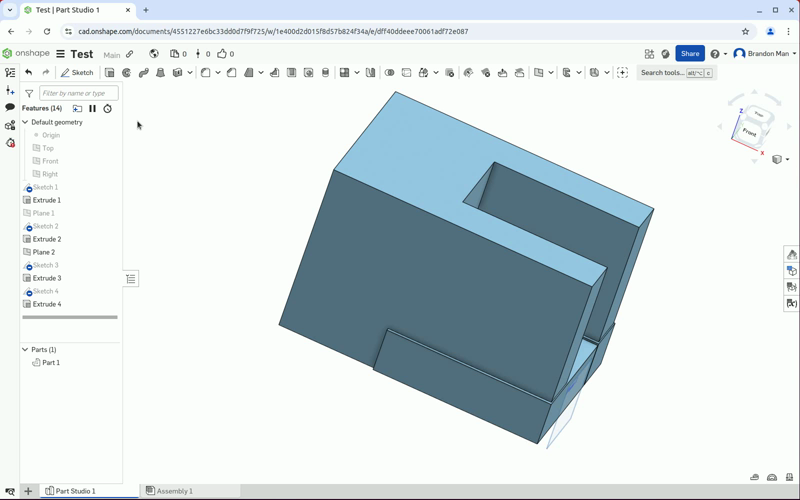
key(left, 2)
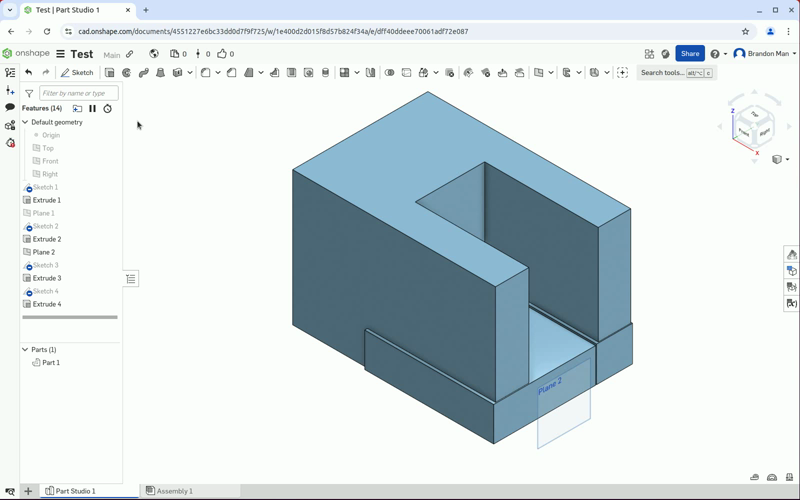
mouse_move(73, 189)
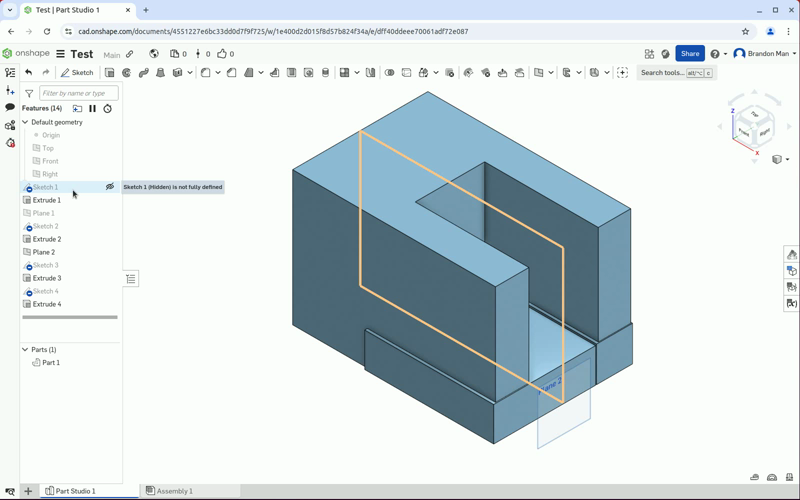
click(73, 189)